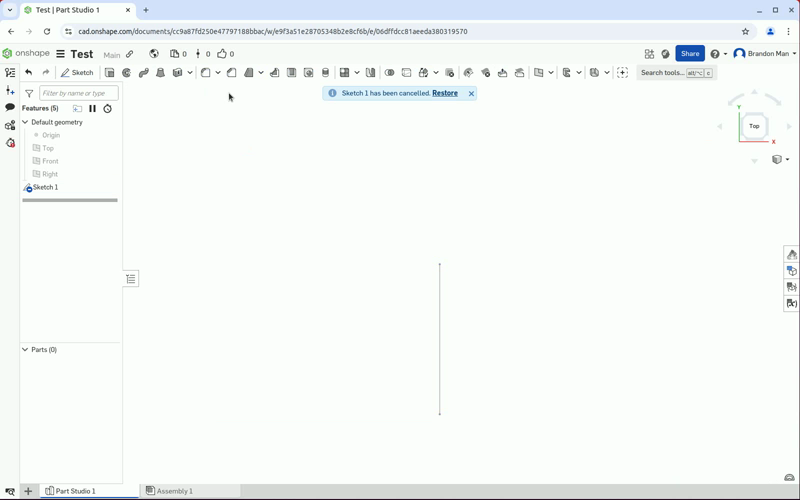
key(shift+h)
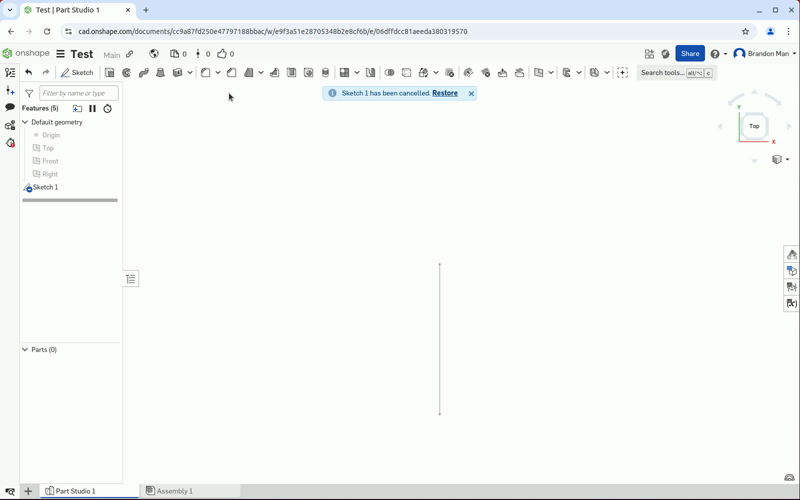
key(shift+s)
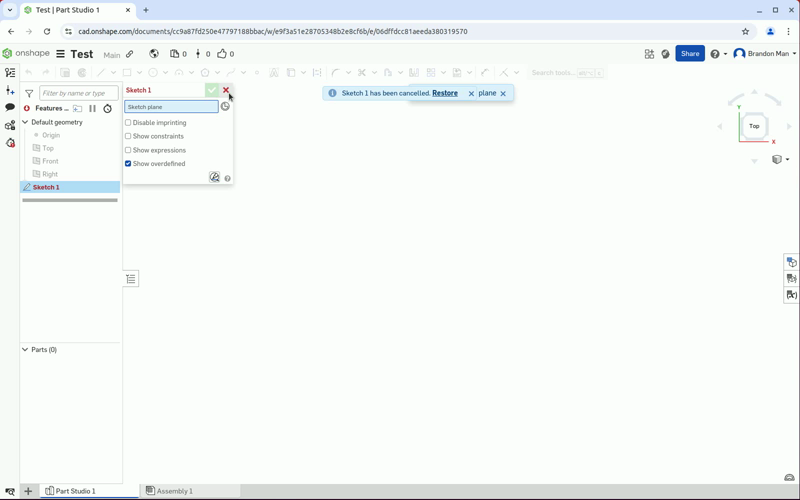
mouse_move(73, 150)
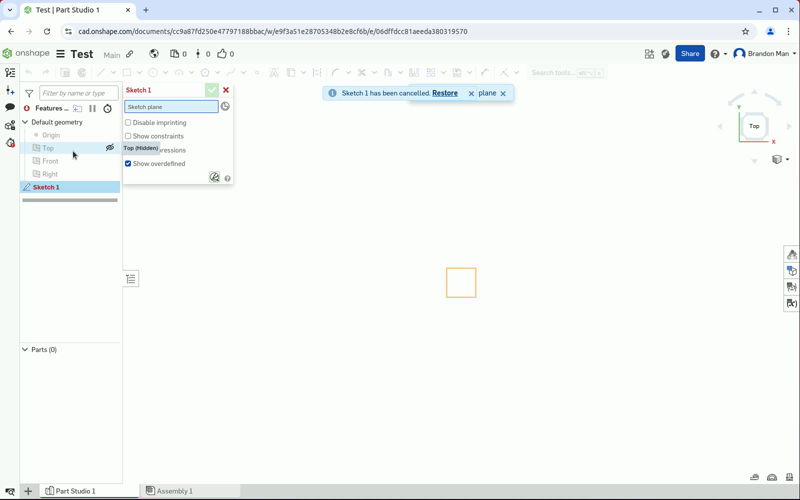
click(73, 150)
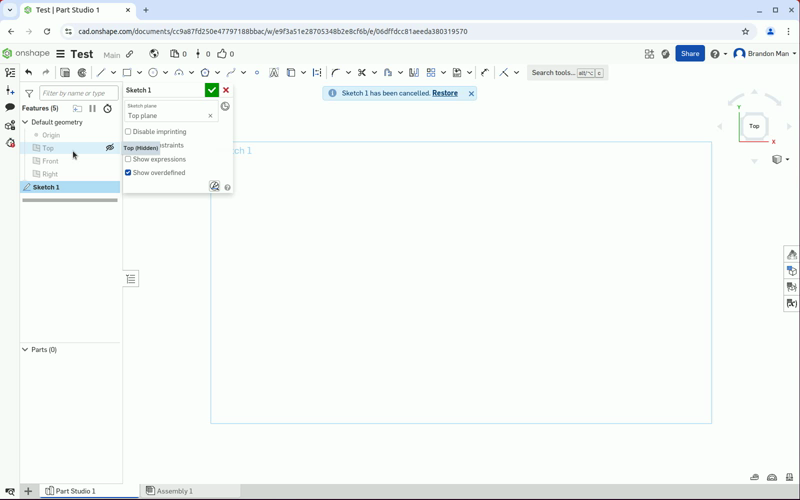
mouse_move(73, 352)
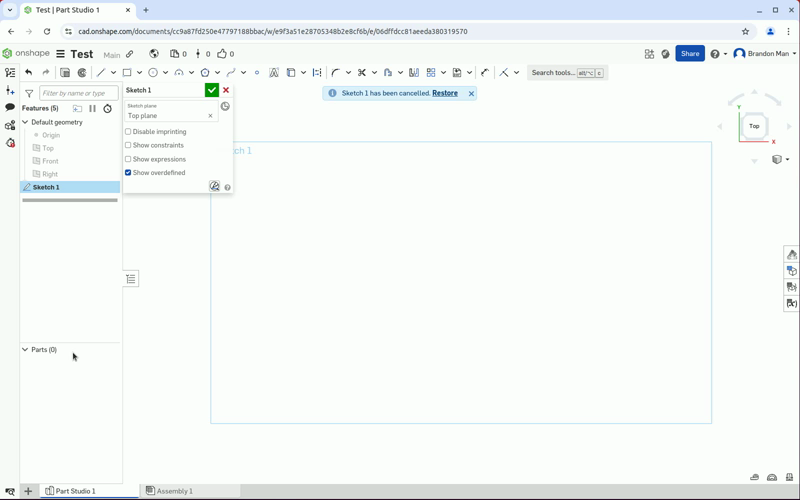
key(y)
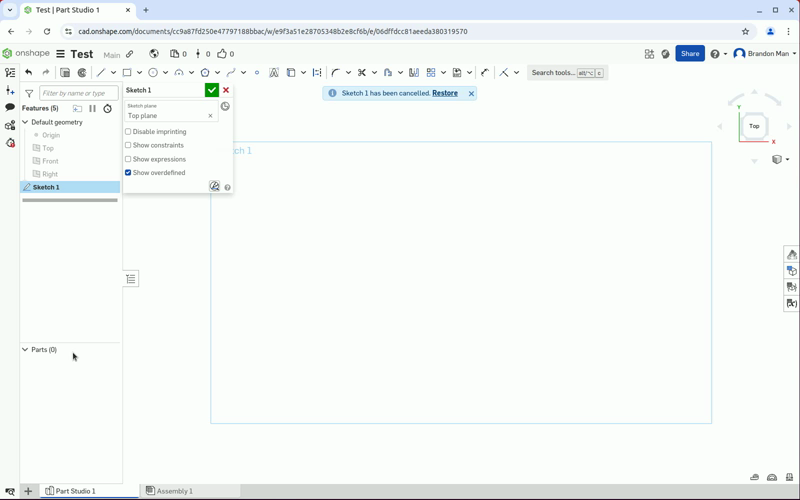
key(c)
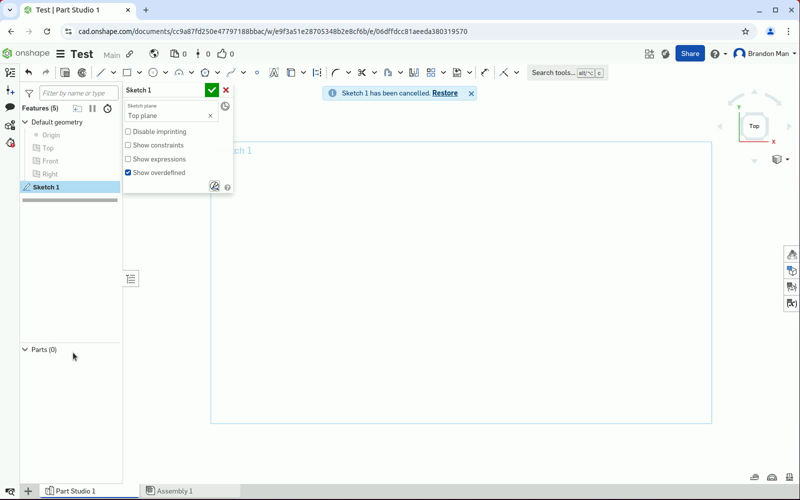
key_down(shift)
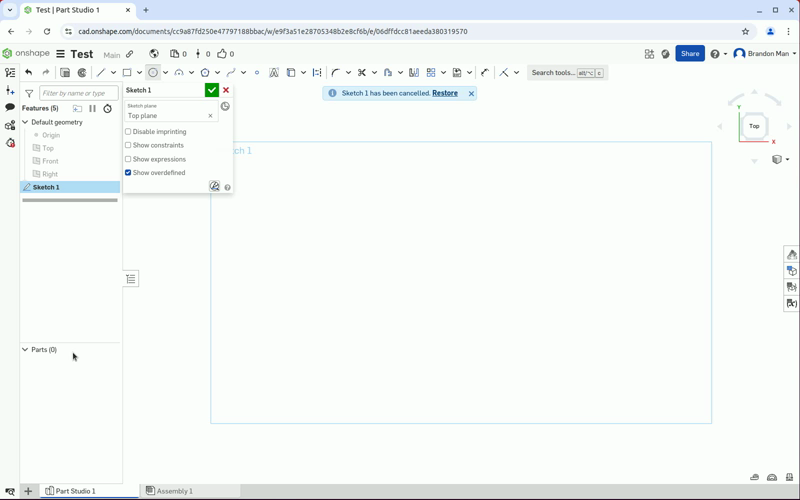
mouse_move(460, 282)
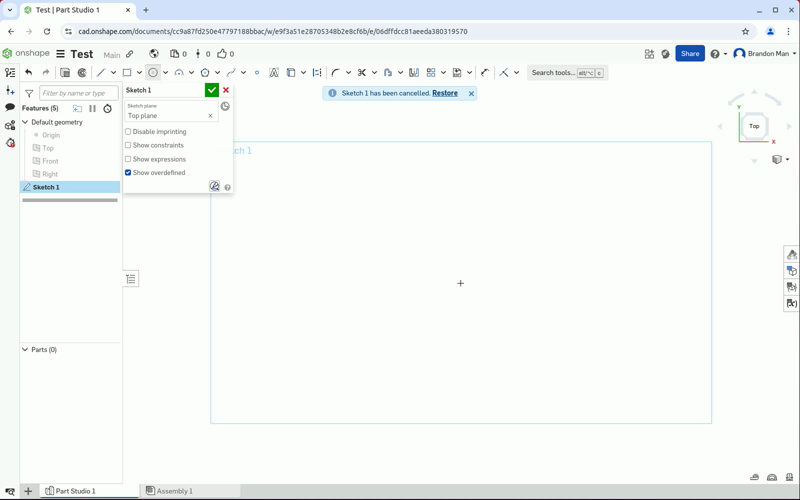
click(460, 282)
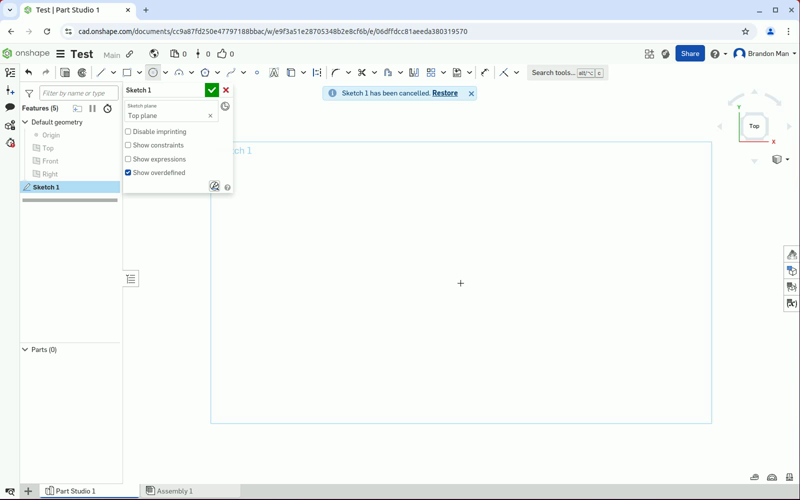
key_up(shift)
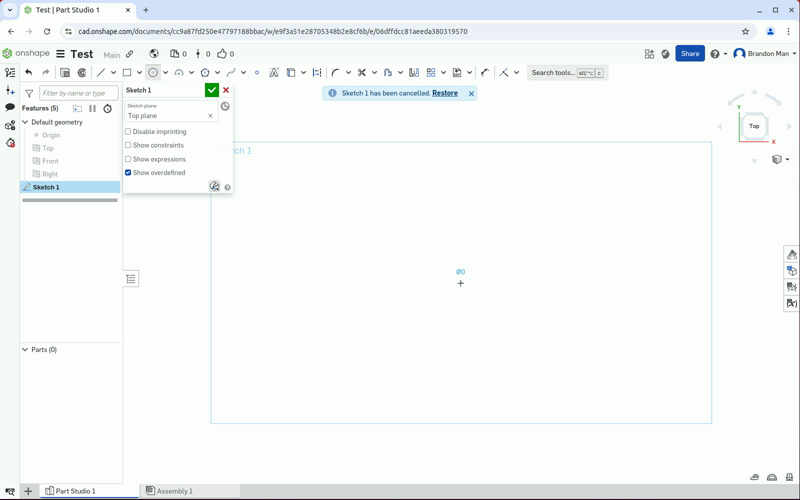
mouse_move(465, 282)
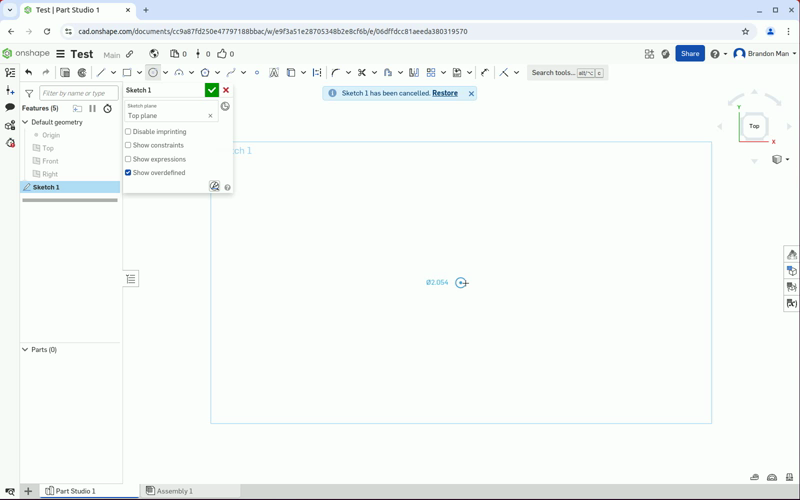
click(465, 282)
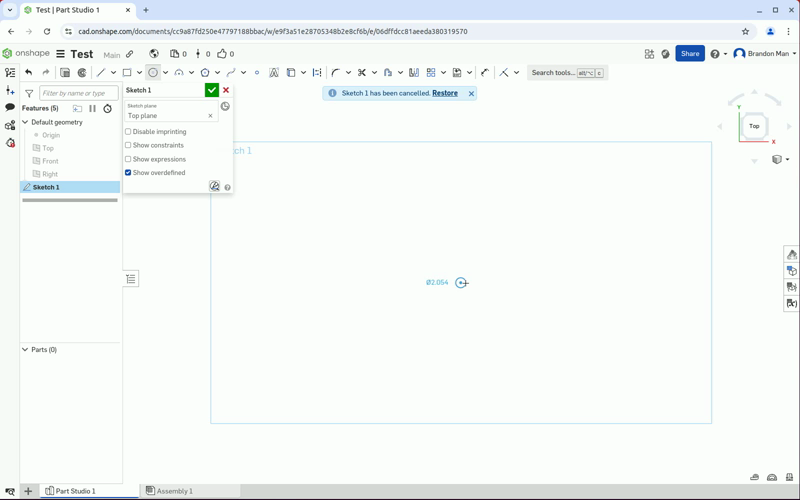
key(esc)
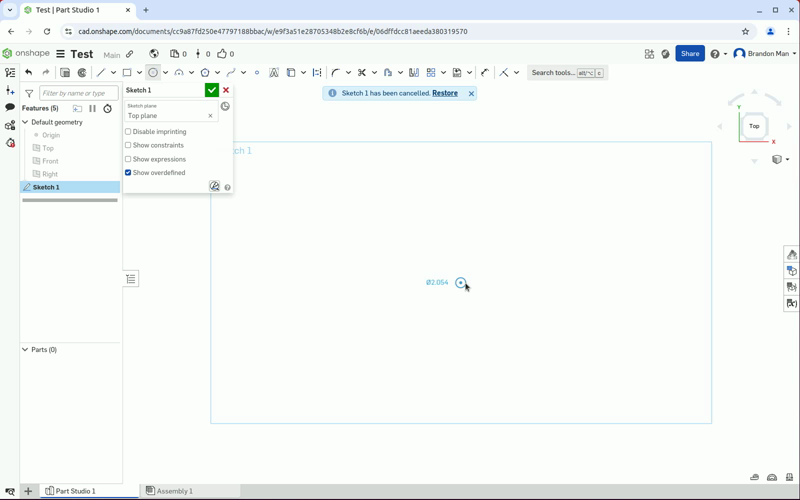
mouse_move(460, 285)
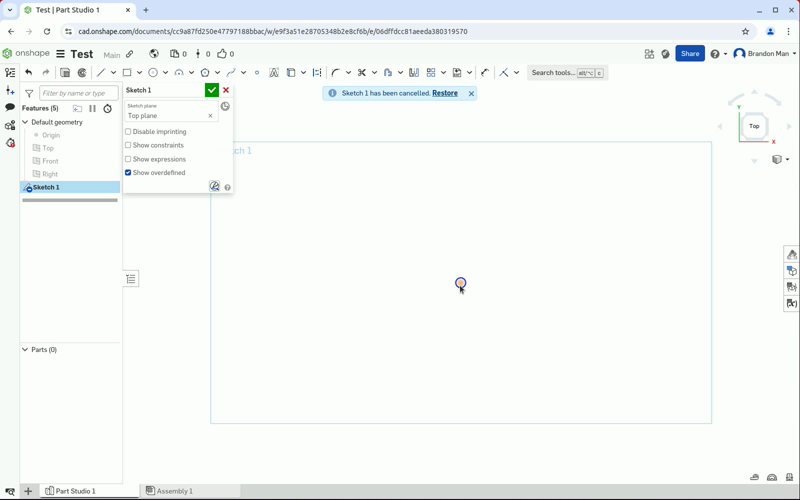
scroll(6)
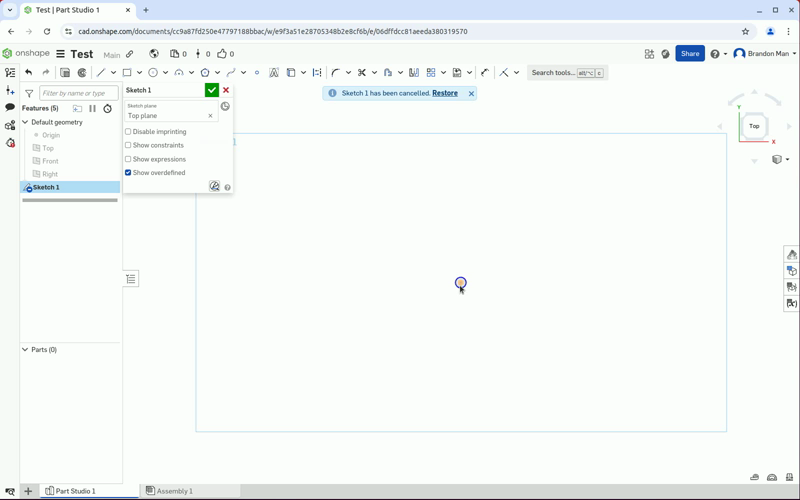
scroll(6)
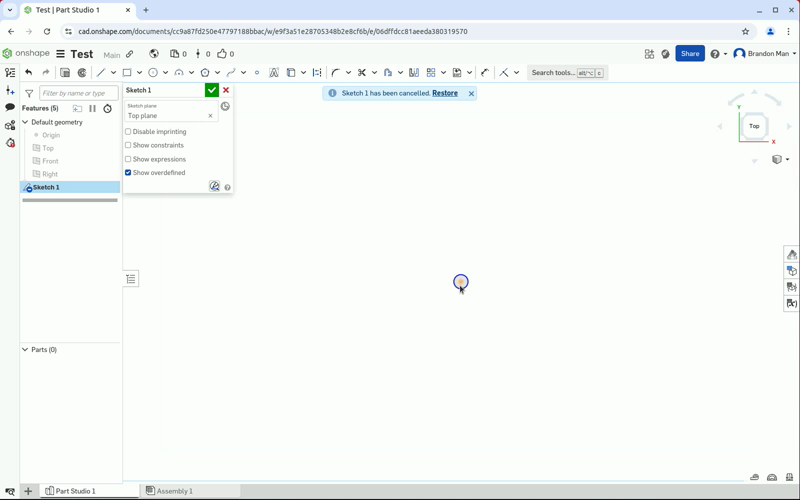
scroll(6)
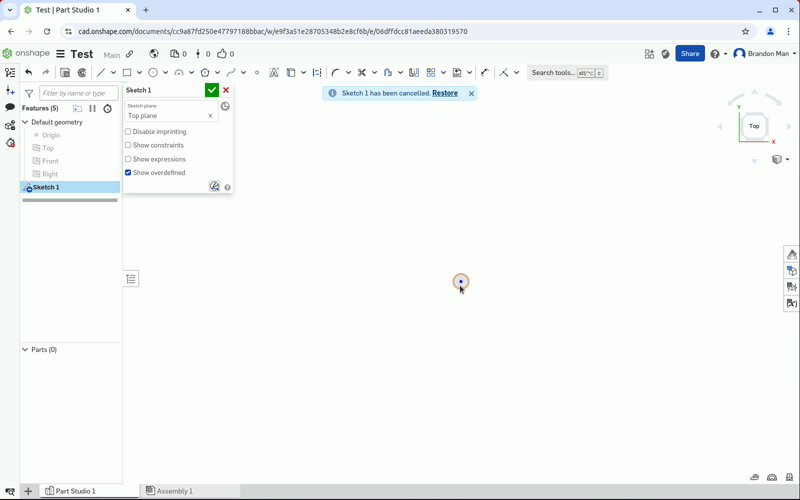
scroll(6)
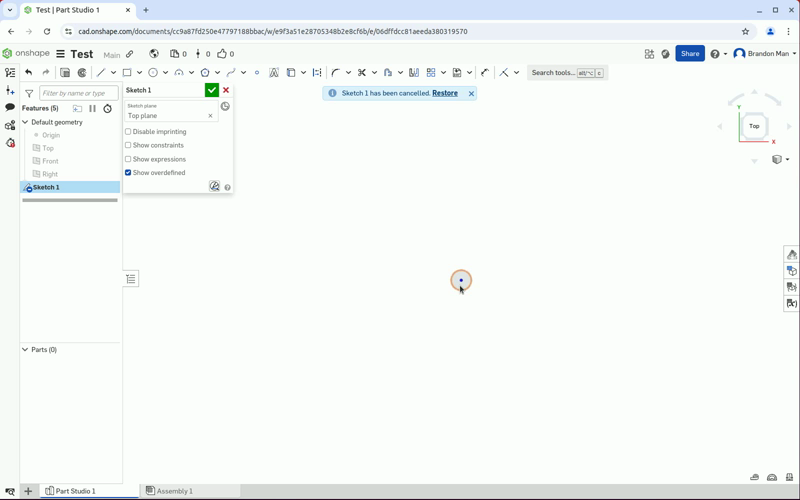
scroll(6)
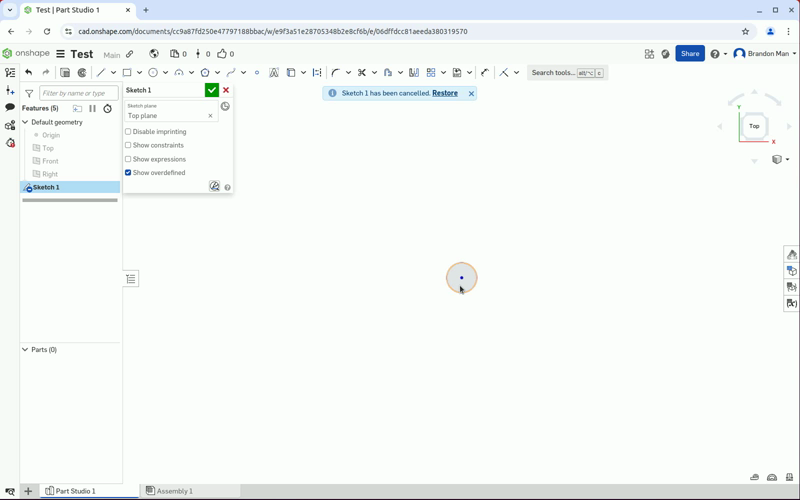
scroll(6)
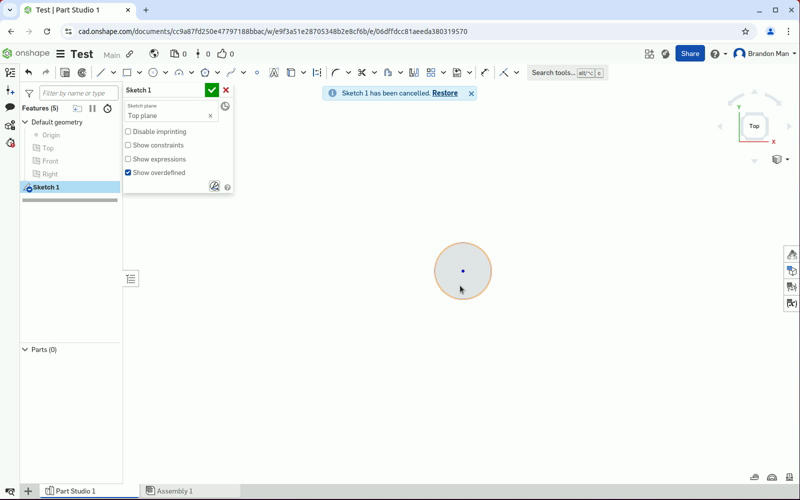
scroll(6)
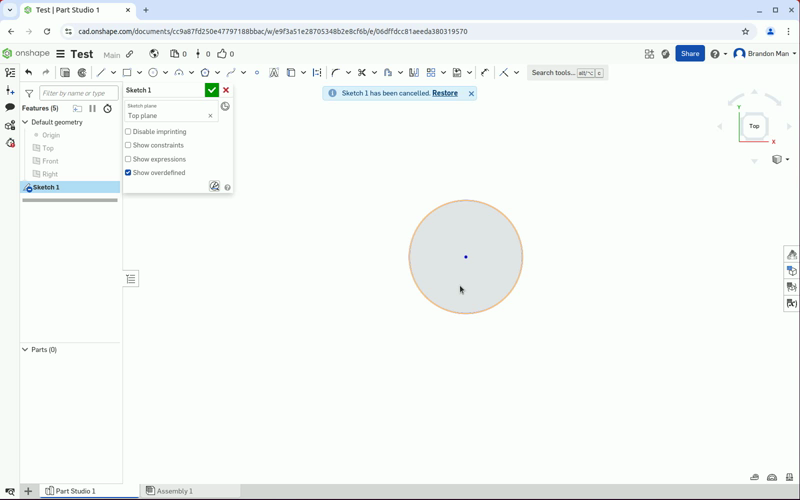
click(460, 285)
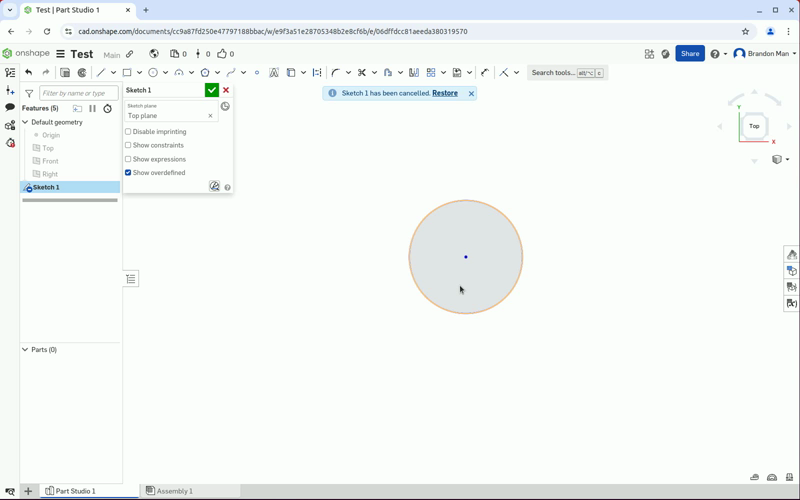
scroll(-6)
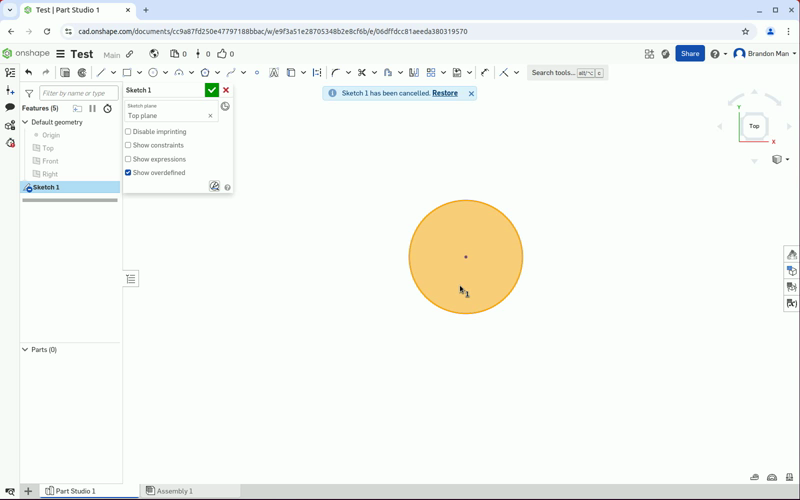
scroll(-6)
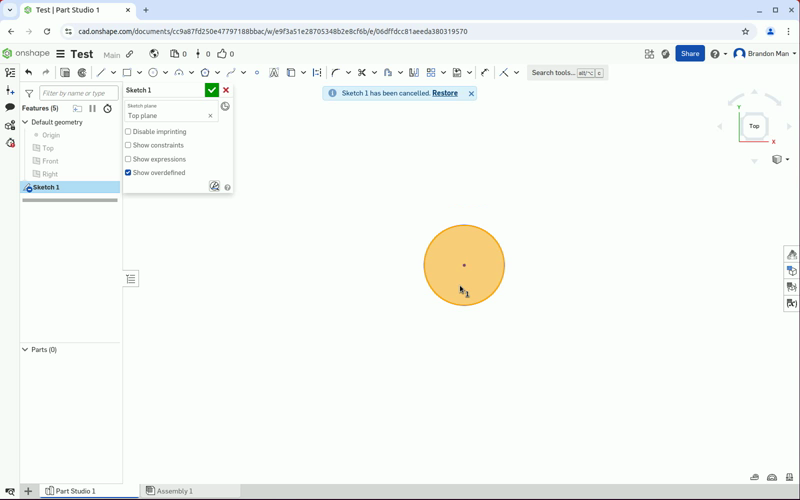
scroll(-6)
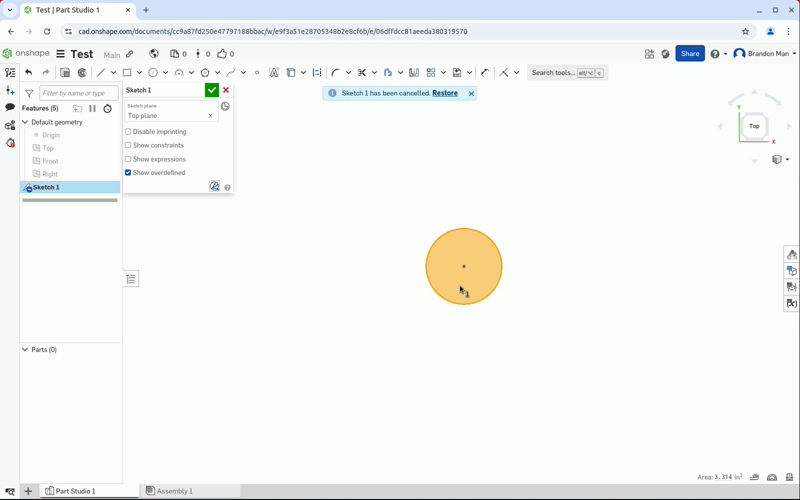
scroll(-6)
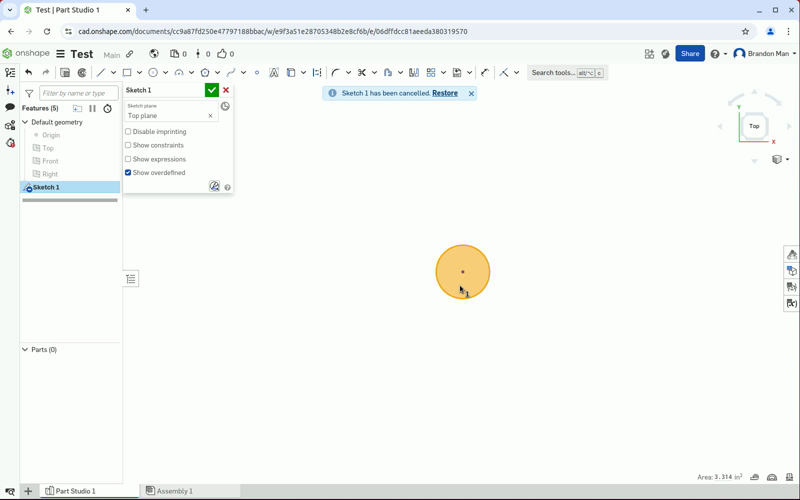
scroll(-6)
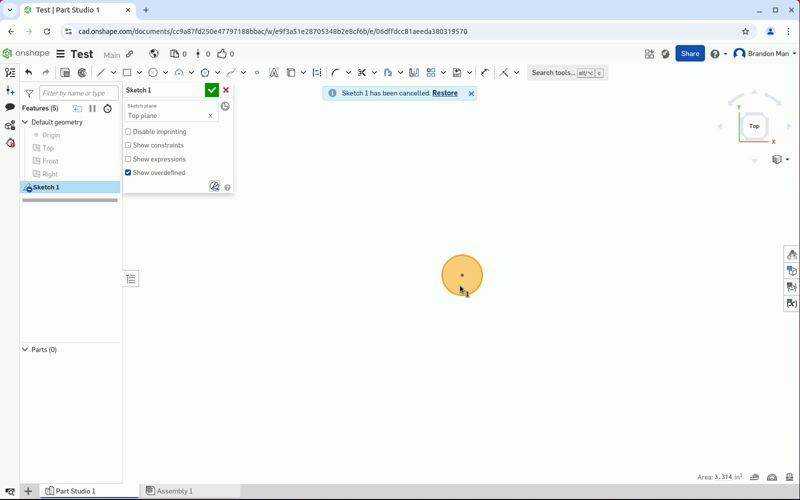
scroll(-6)
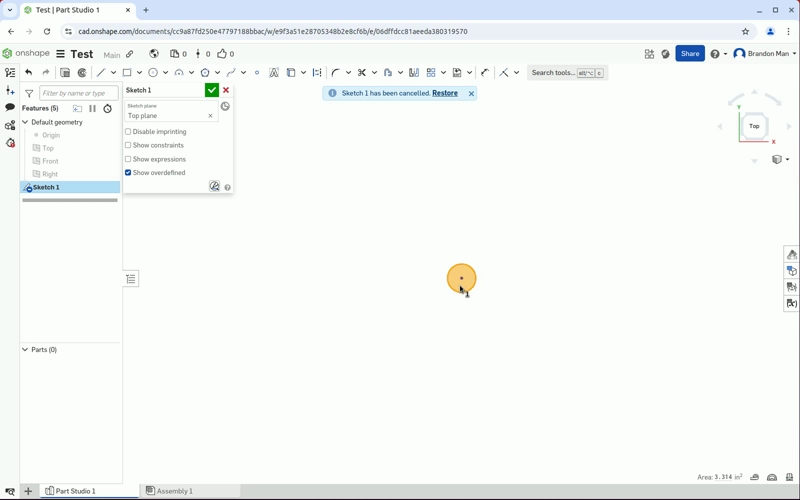
scroll(-6)
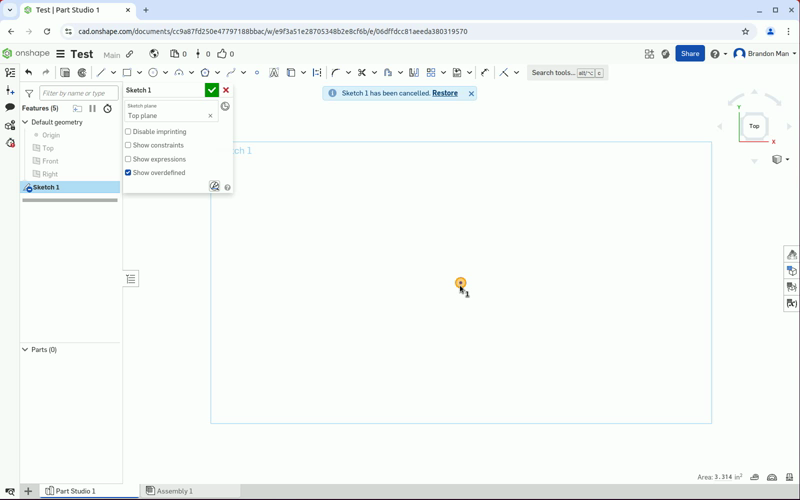
mouse_move(73, 352)
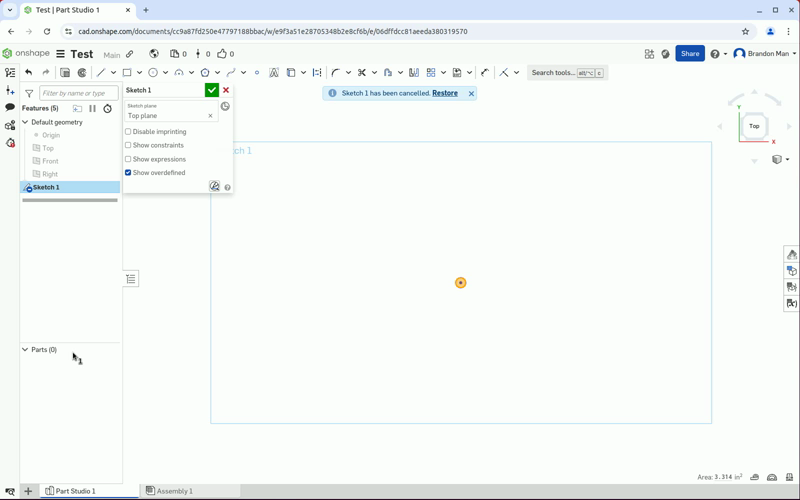
key(shift+y)
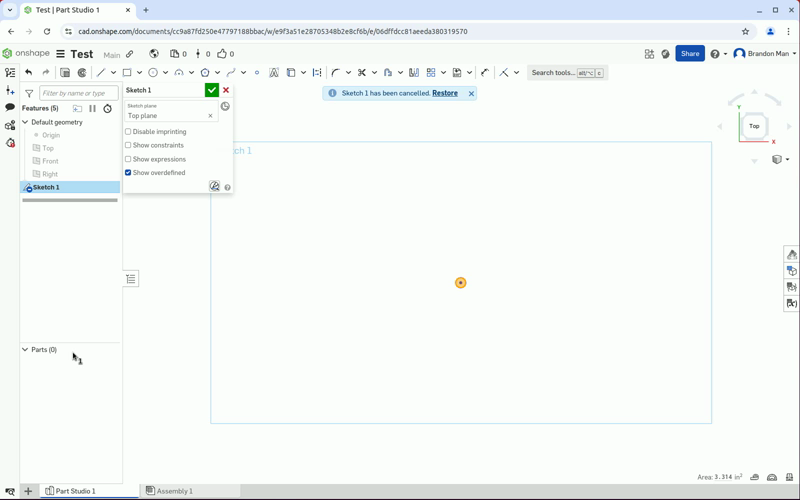
key(shift+e)
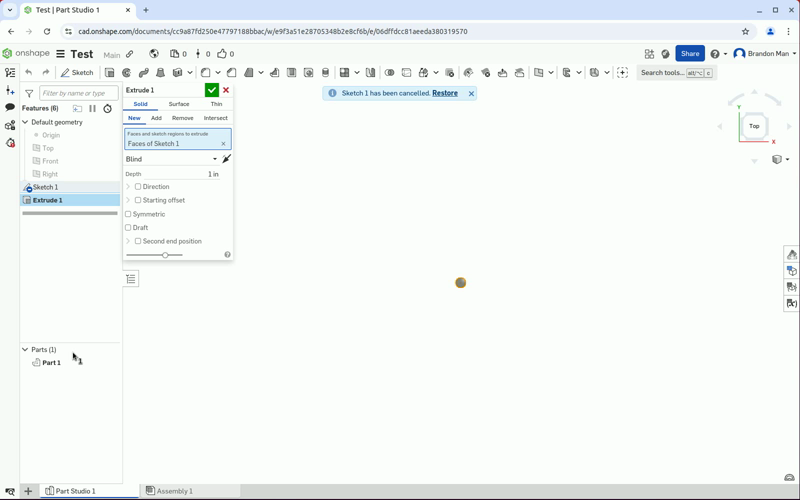
mouse_move(143, 106)
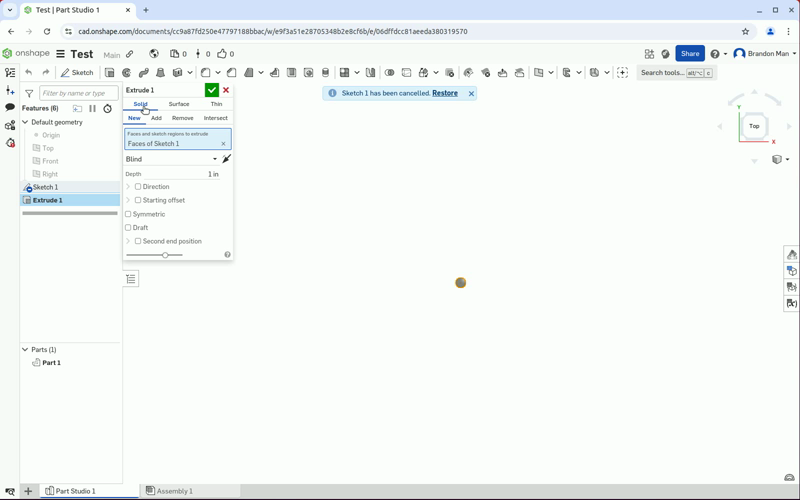
click(143, 106)
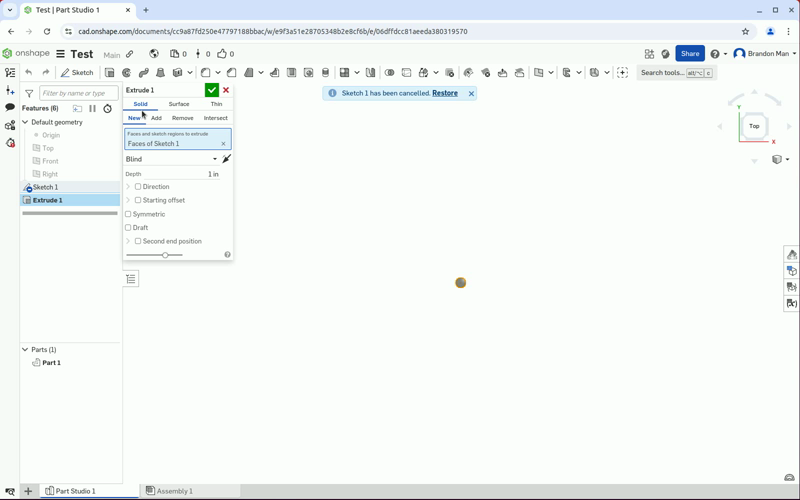
mouse_move(137, 120)
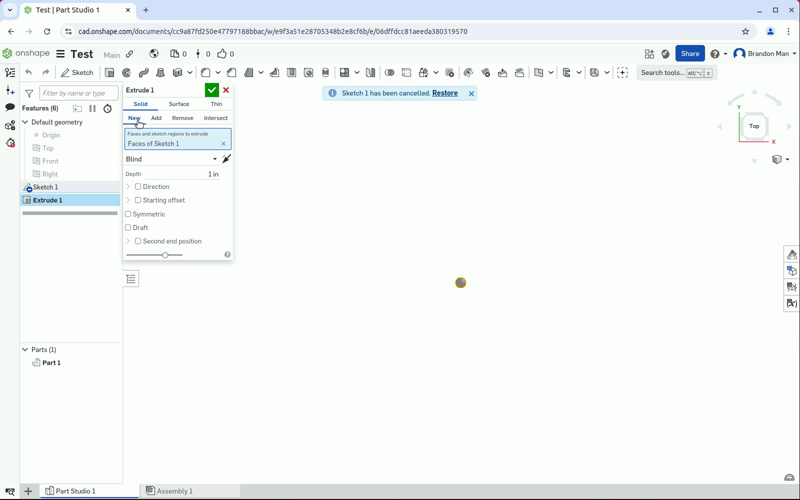
click(137, 120)
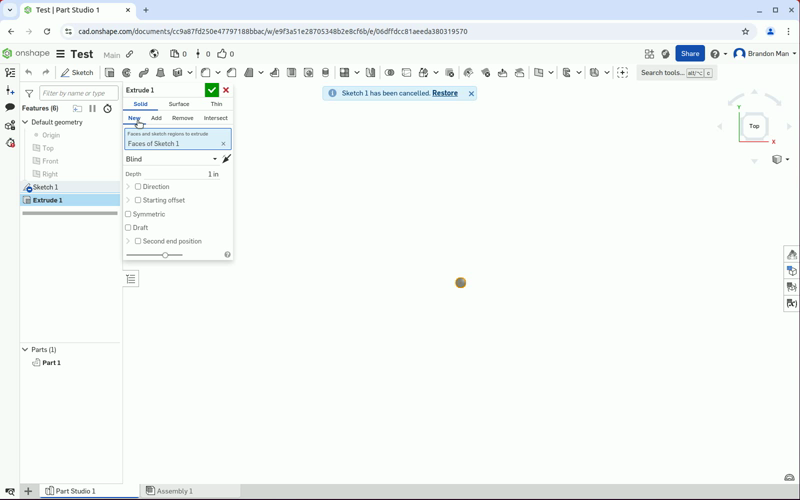
key(tab, 4)
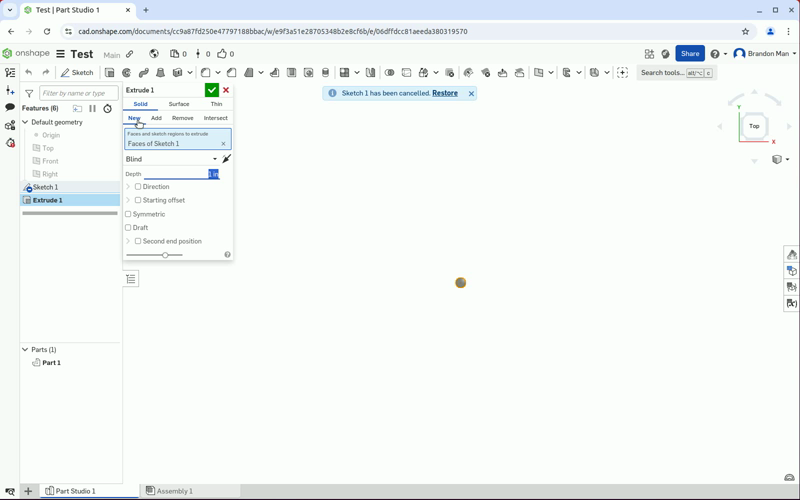
text(21.664)
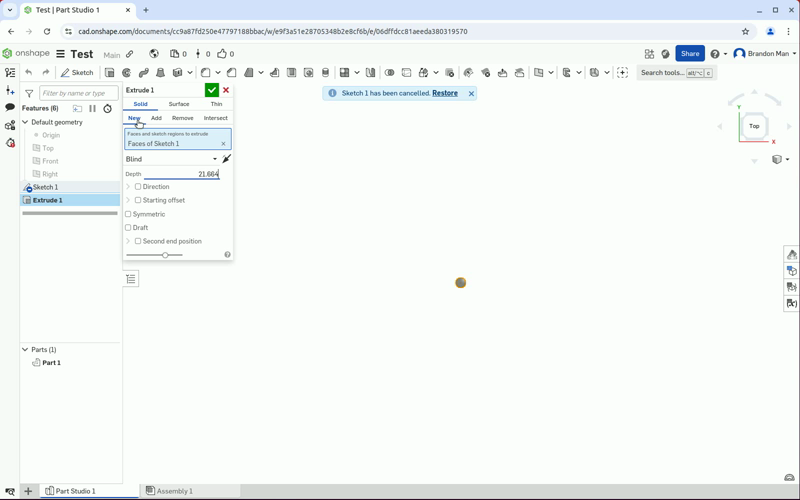
key(enter)
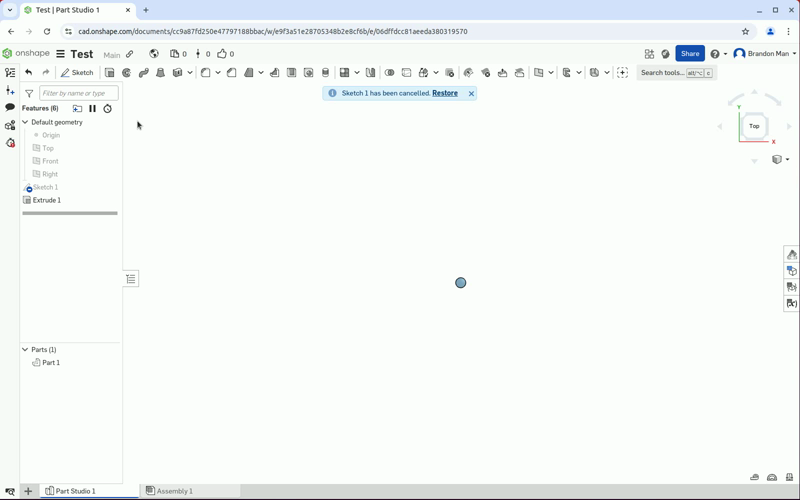
key(shift+h)
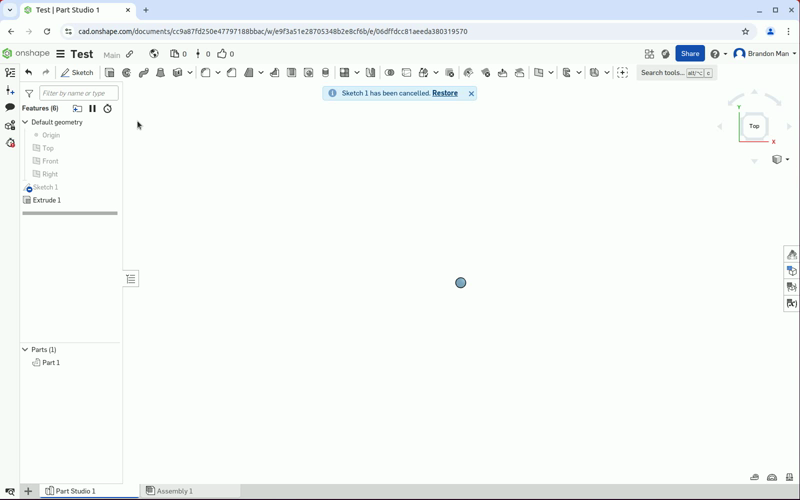
key(shift+h)
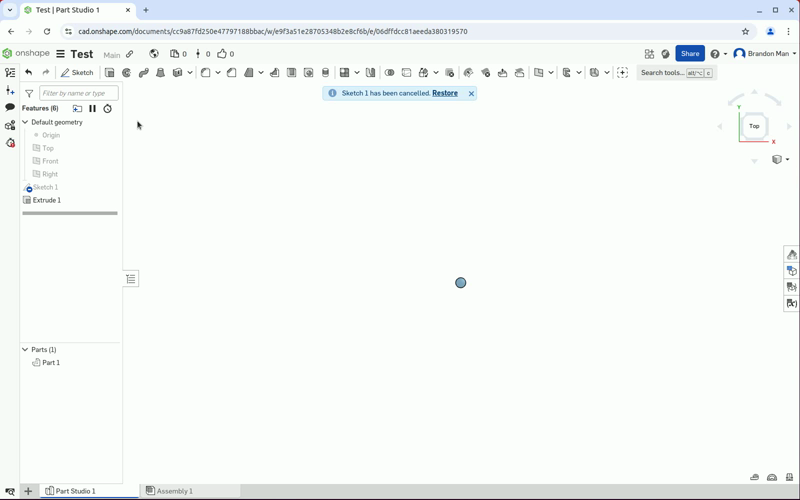
mouse_move(73, 189)
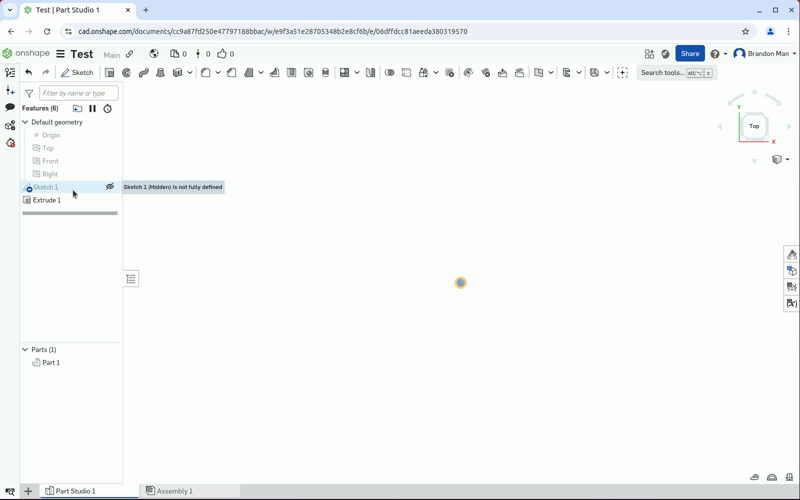
click(73, 189)
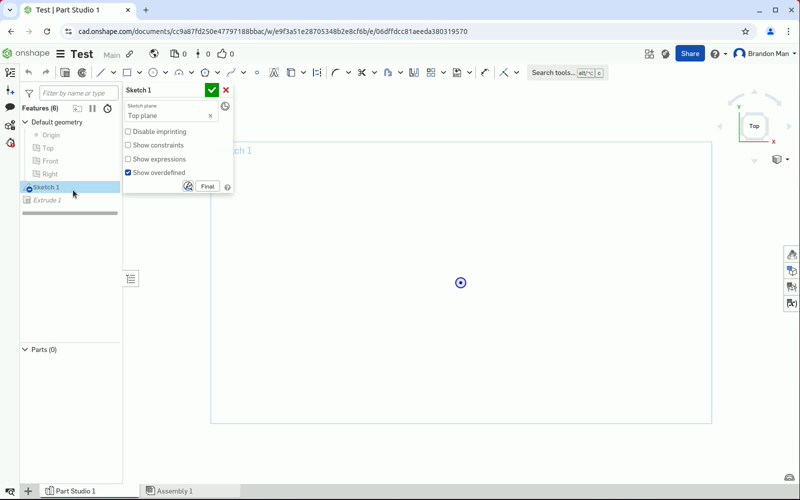
mouse_move(229, 92)
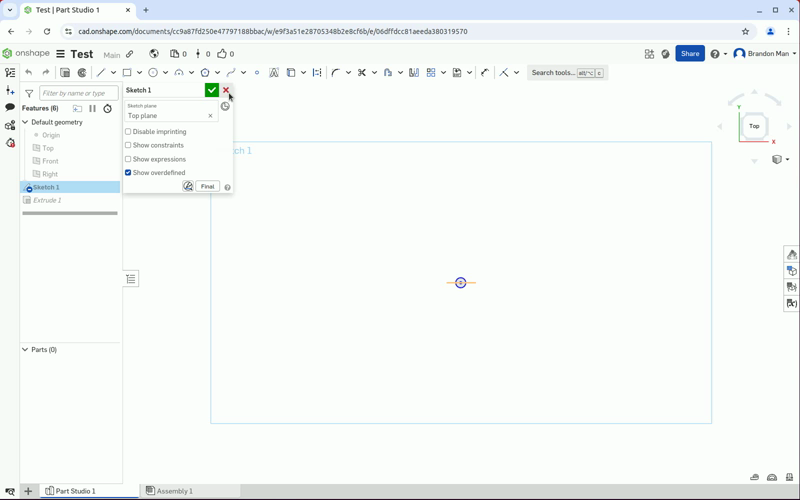
click(229, 92)
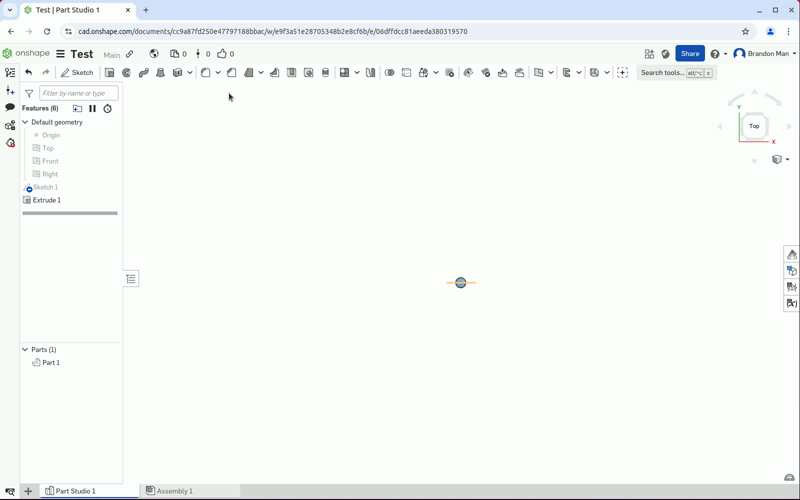
mouse_move(73, 352)
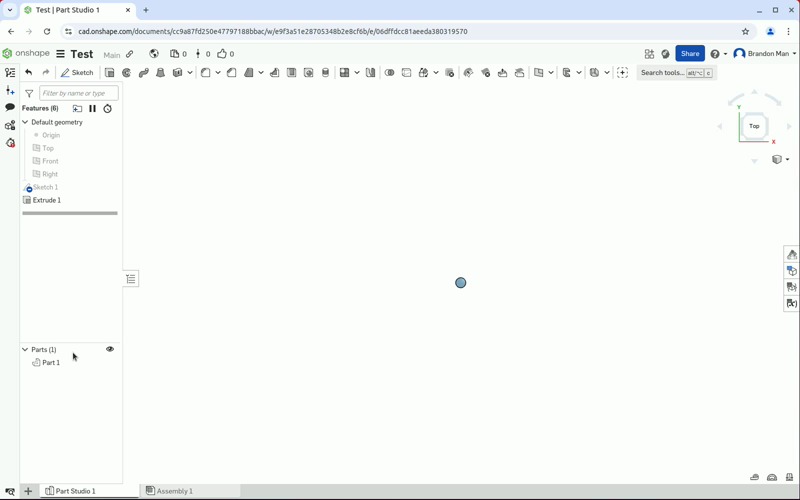
key(y)
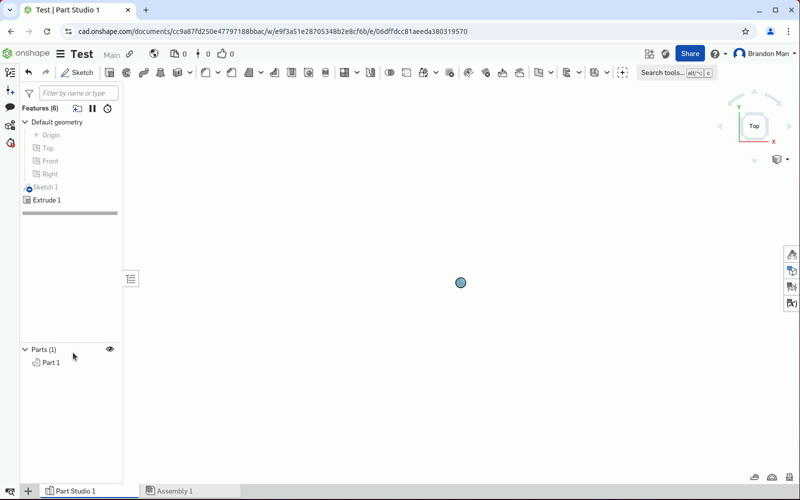
key(shift+p)
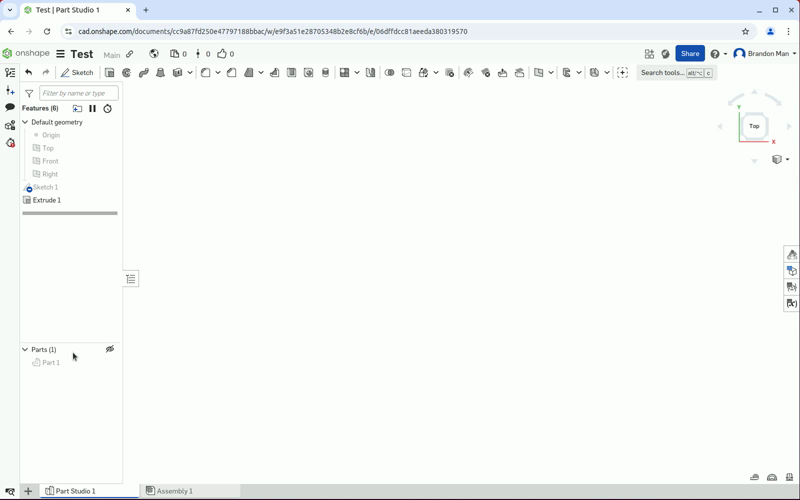
key(space)
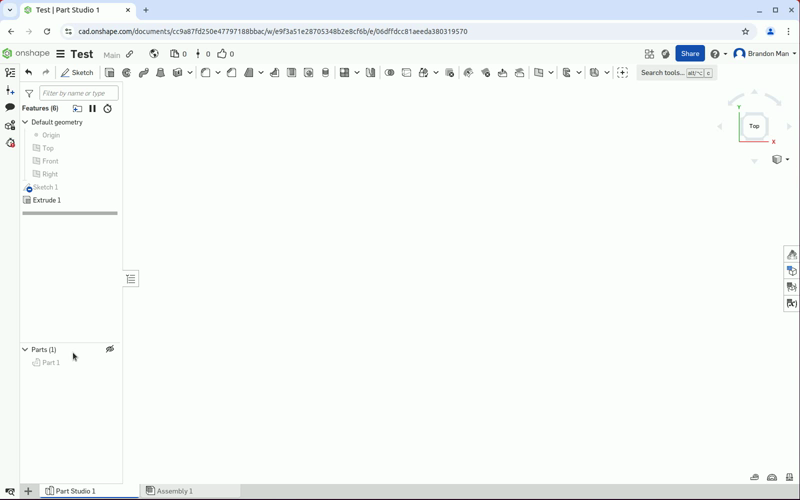
key_down(shift)
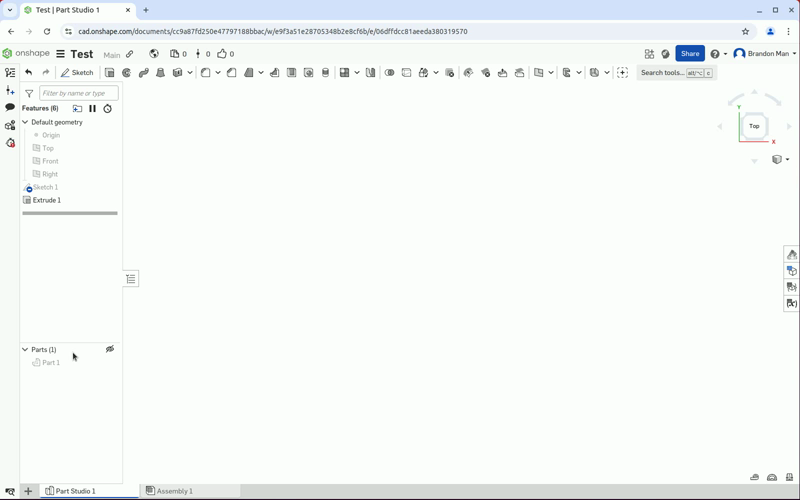
key(up)
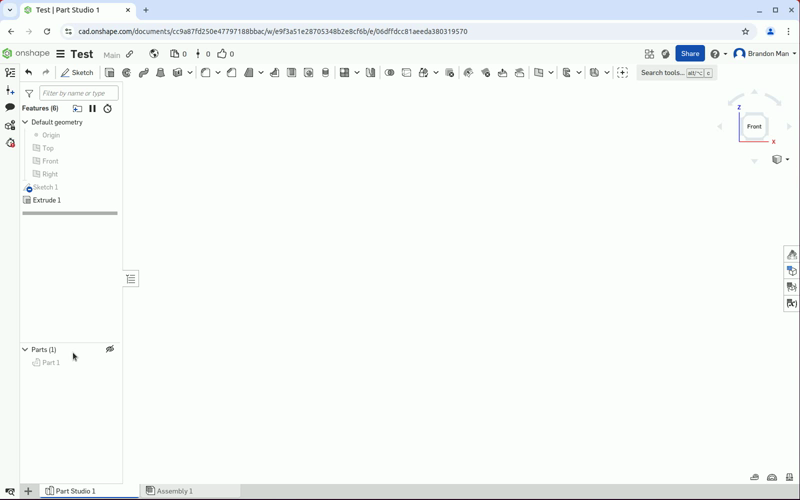
key_up(shift)
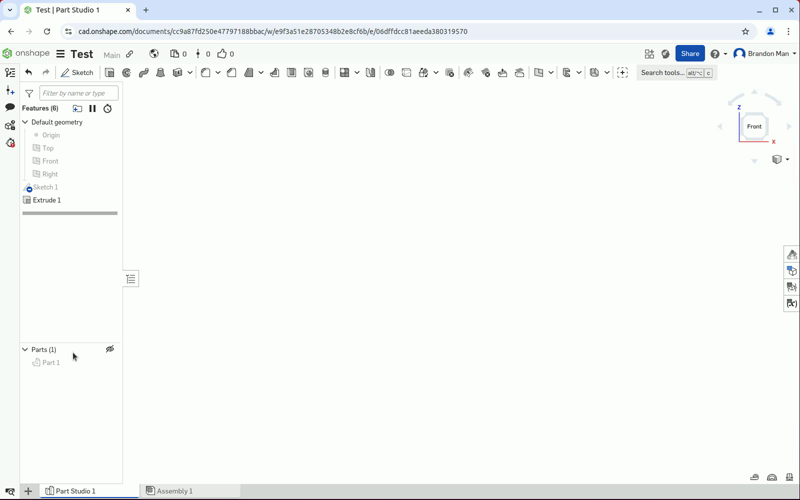
mouse_move(73, 352)
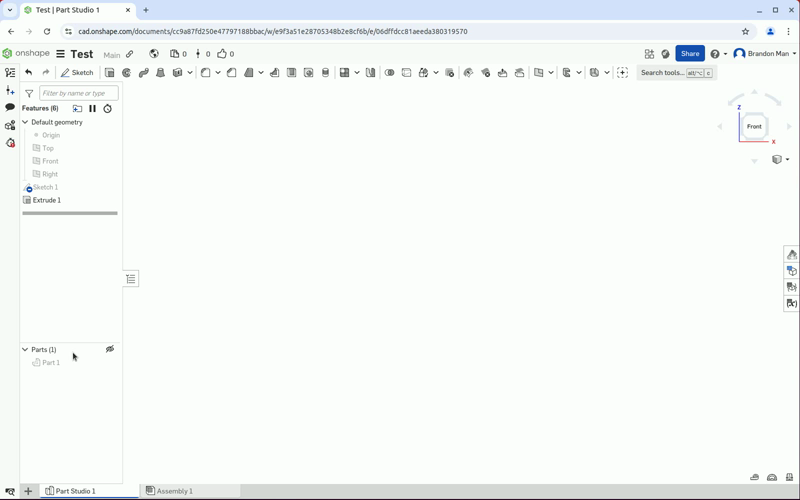
key(shift+y)
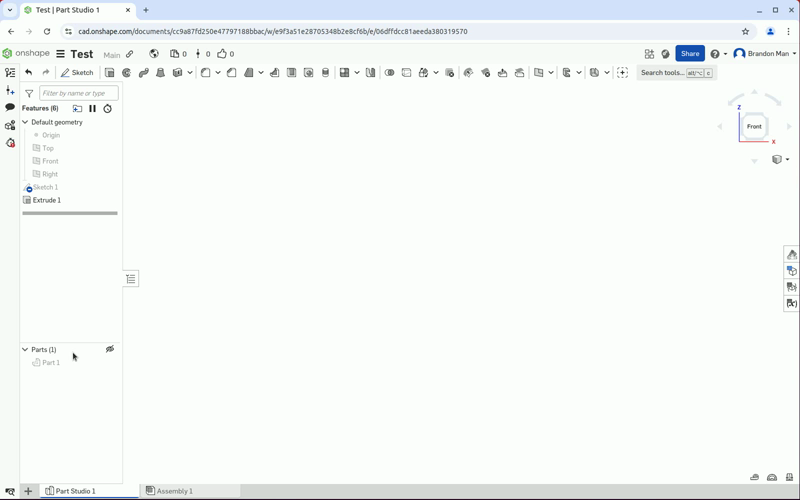
key(shift+s)
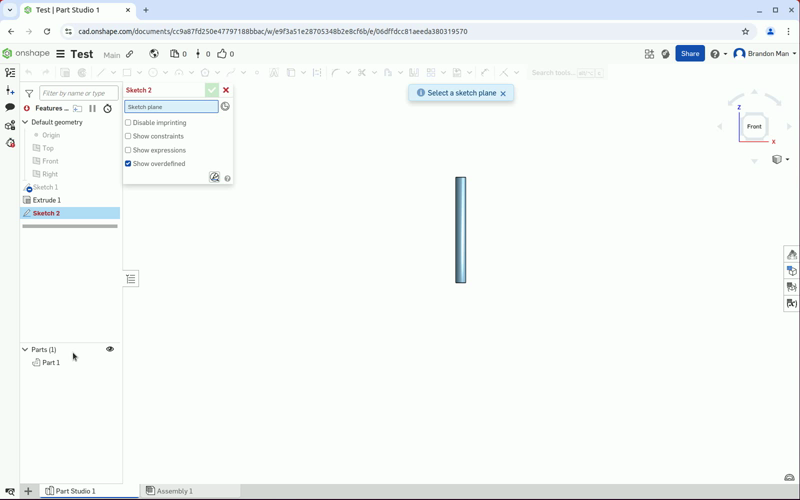
mouse_move(73, 163)
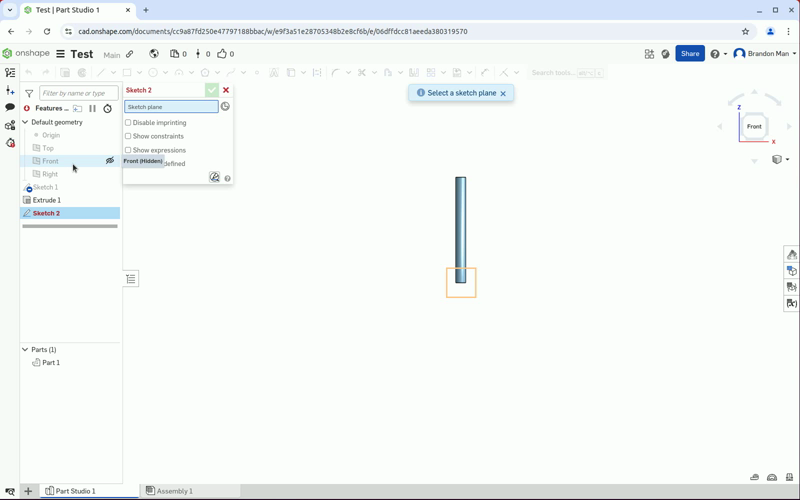
click(73, 163)
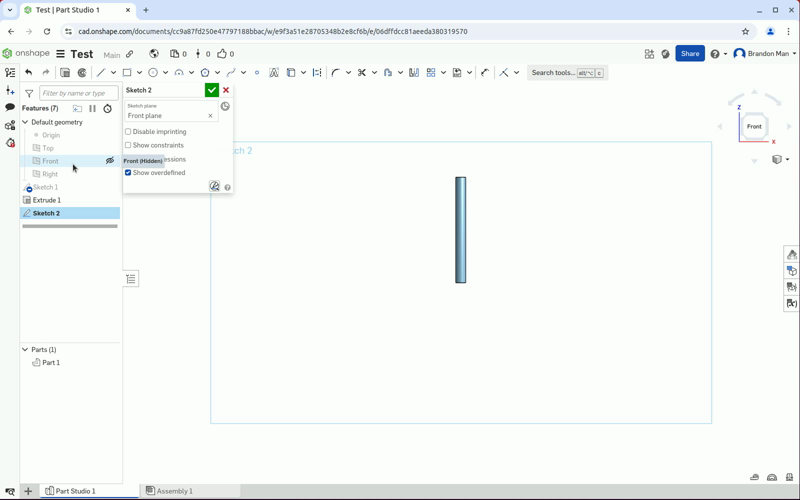
mouse_move(73, 352)
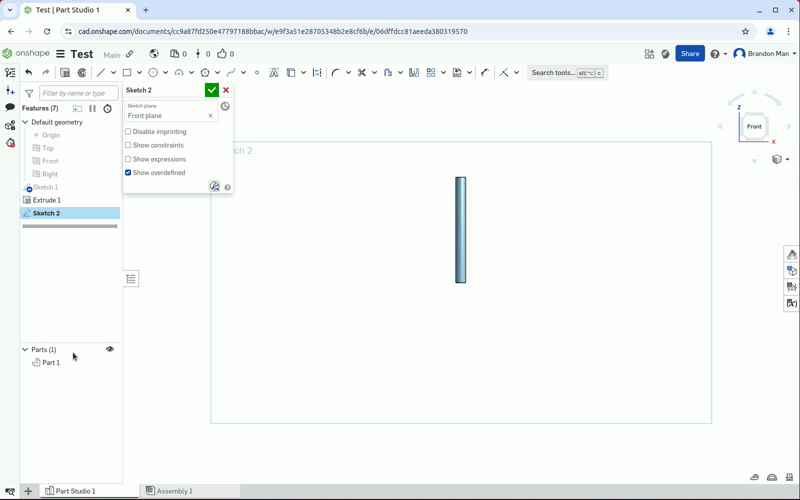
key(y)
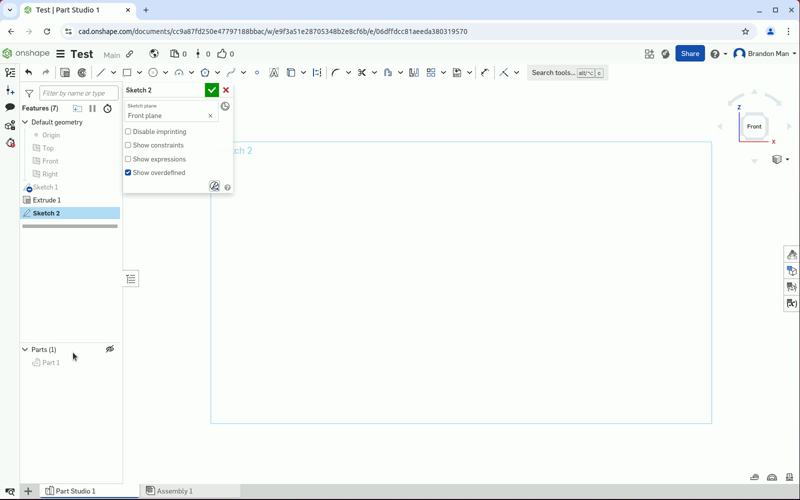
key(l)
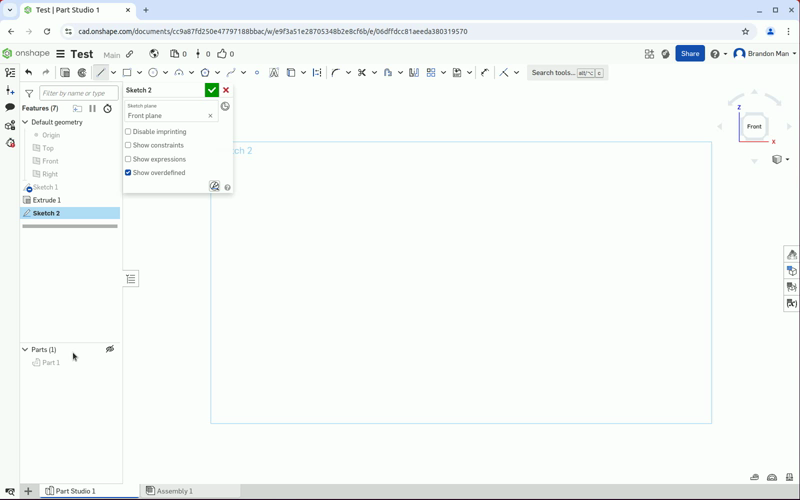
key_down(shift)
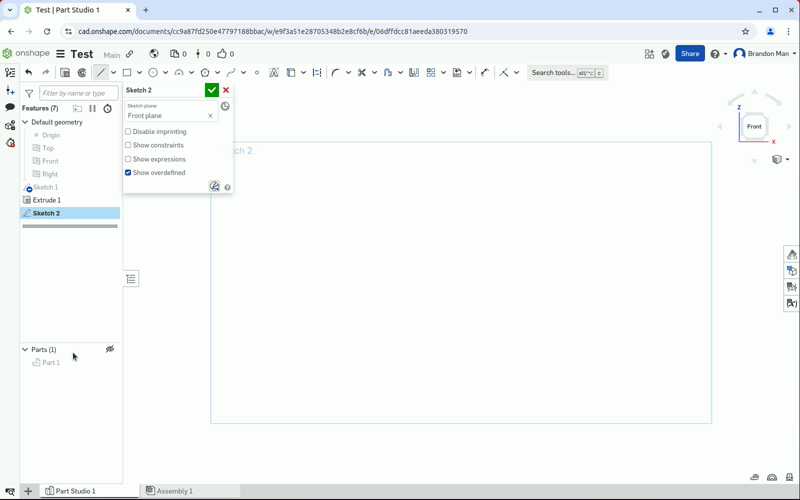
mouse_move(450, 185)
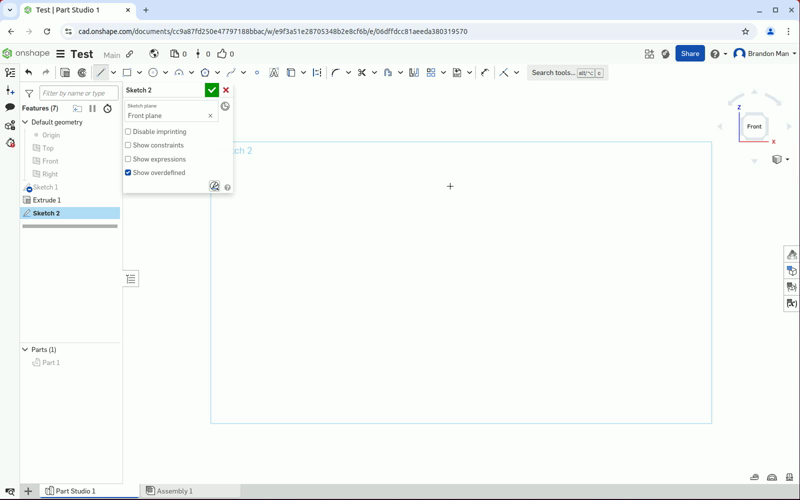
click(450, 185)
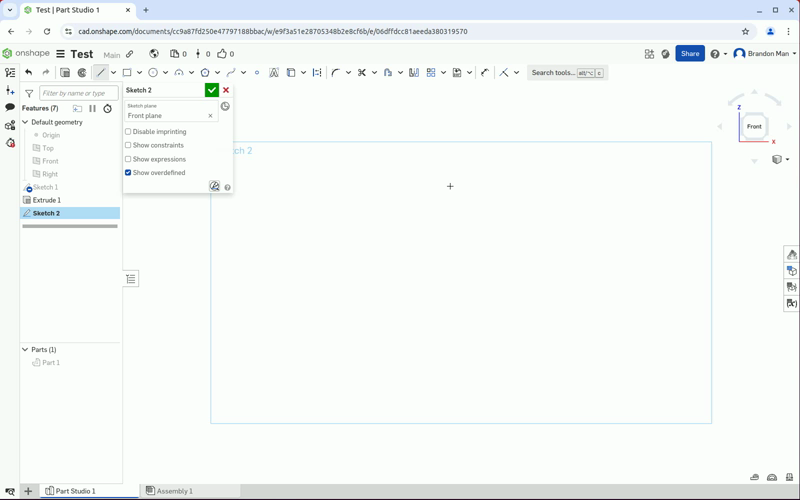
key_up(shift)
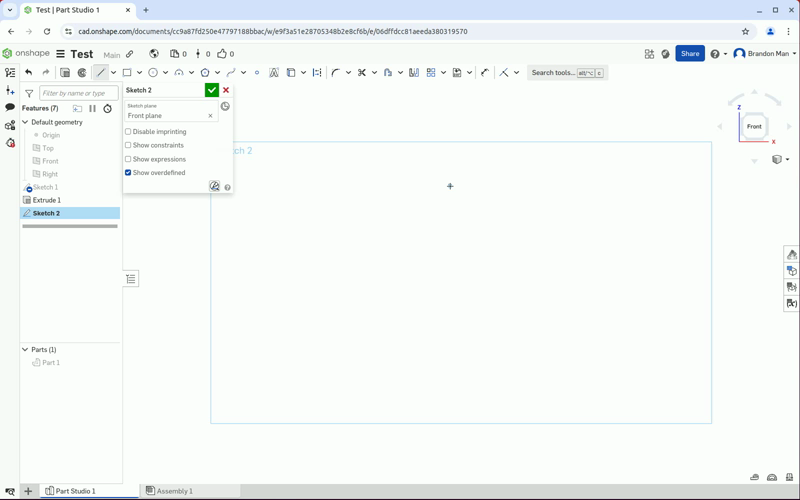
key_down(shift)
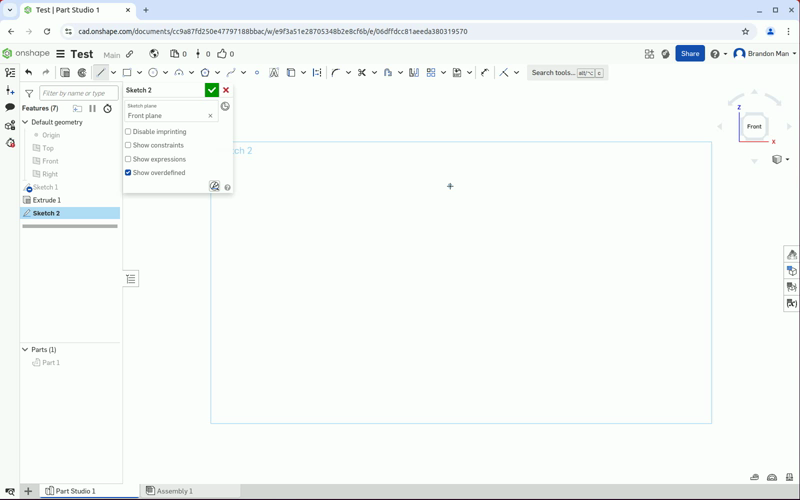
mouse_move(480, 185)
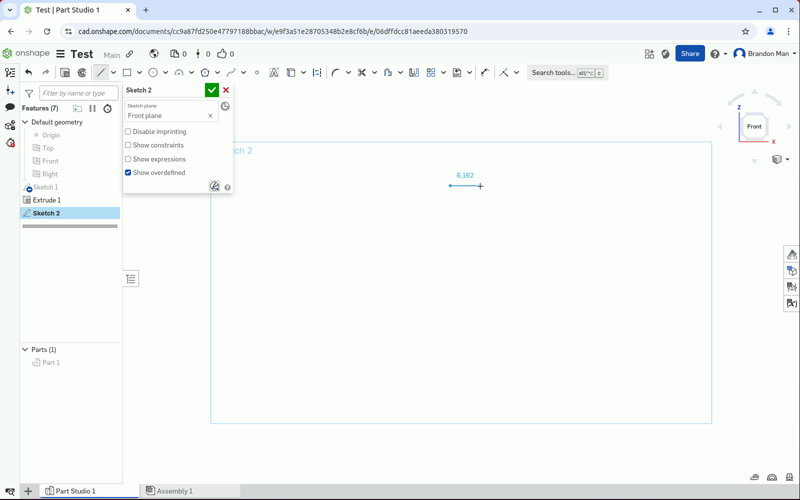
mouse_move(474, 185)
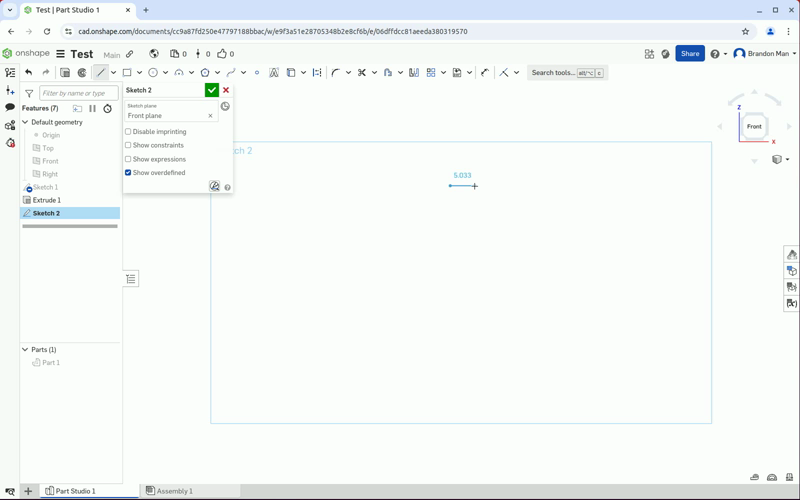
click(474, 185)
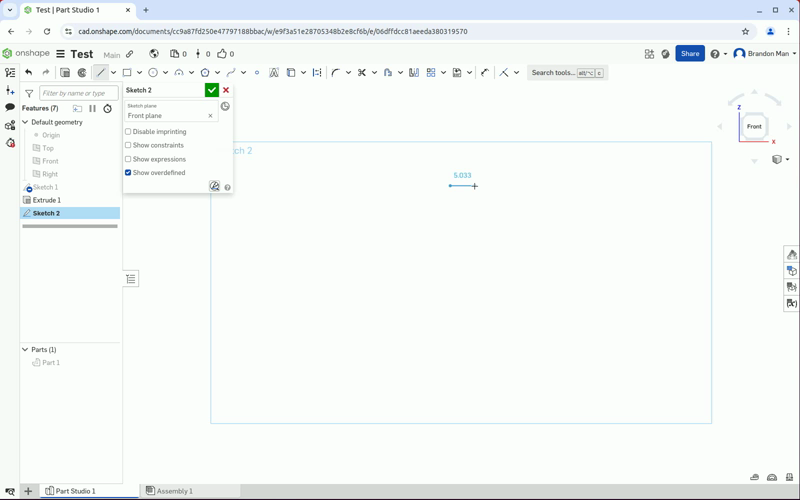
key_up(shift)
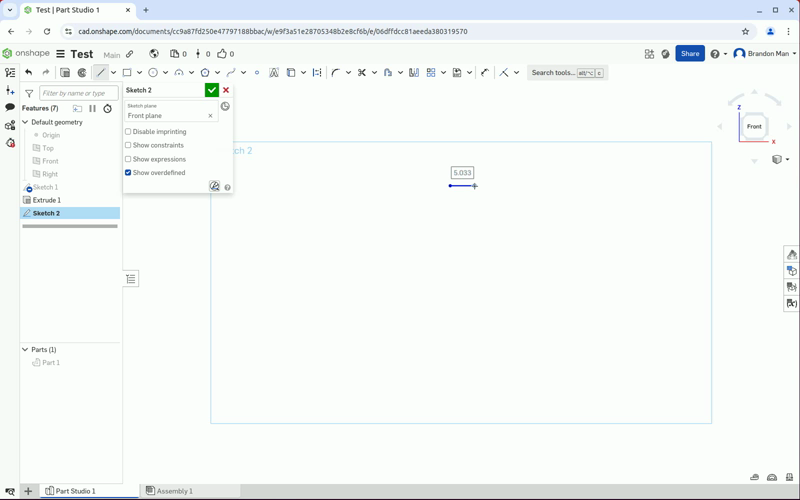
key_down(shift)
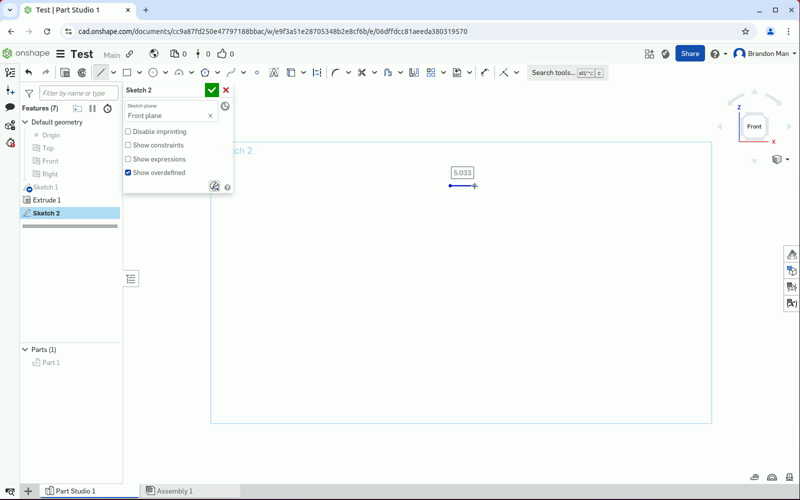
mouse_move(504, 185)
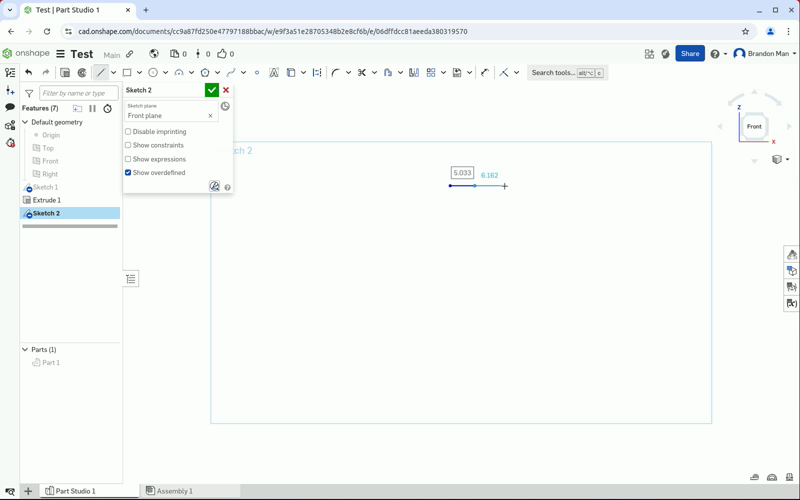
mouse_move(474, 169)
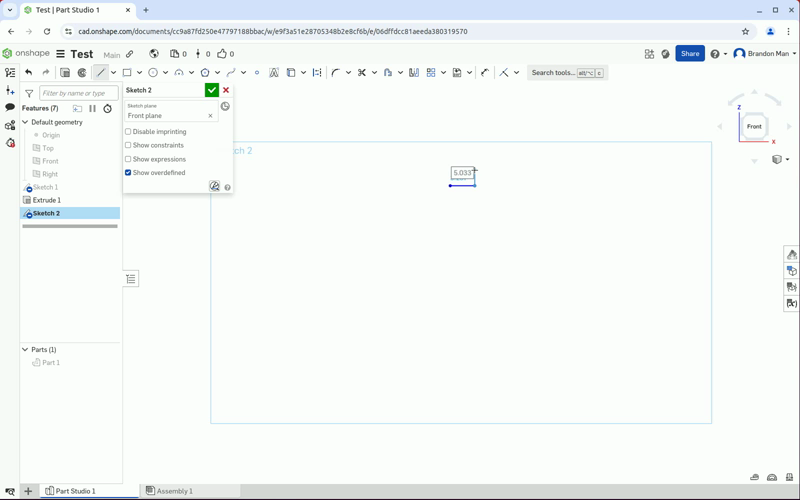
click(474, 169)
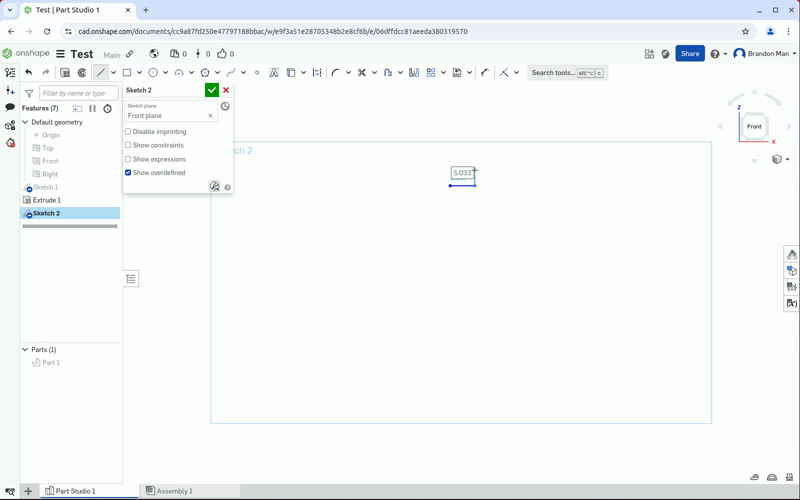
key_up(shift)
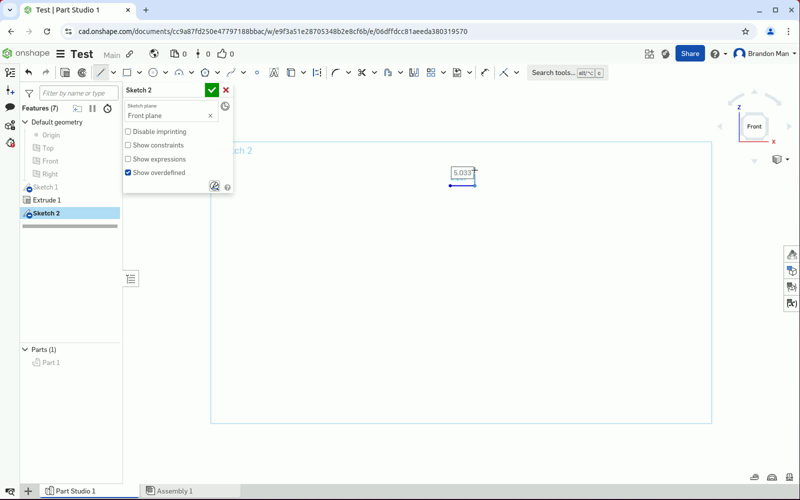
key_down(shift)
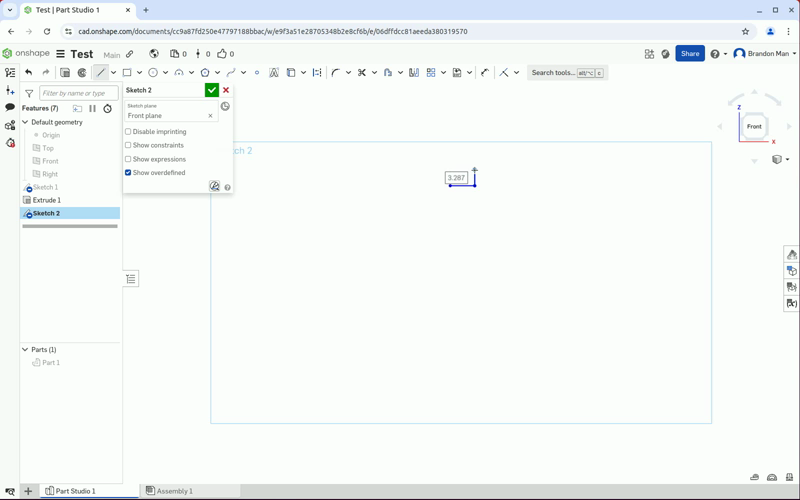
mouse_move(504, 169)
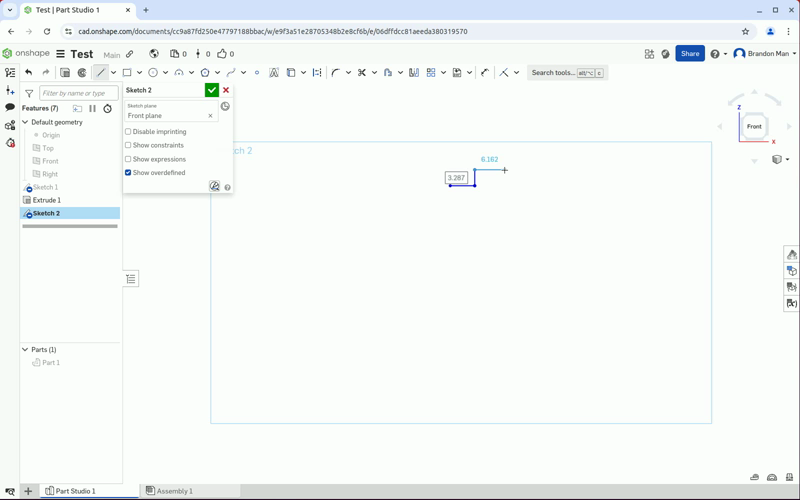
mouse_move(450, 169)
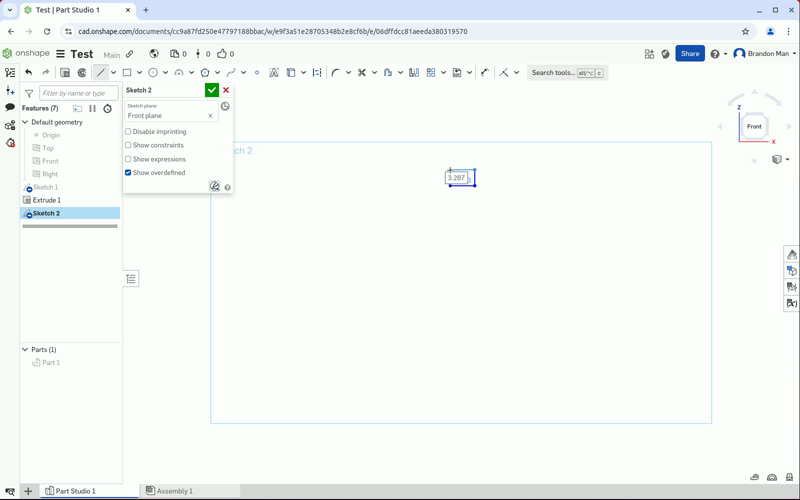
click(450, 169)
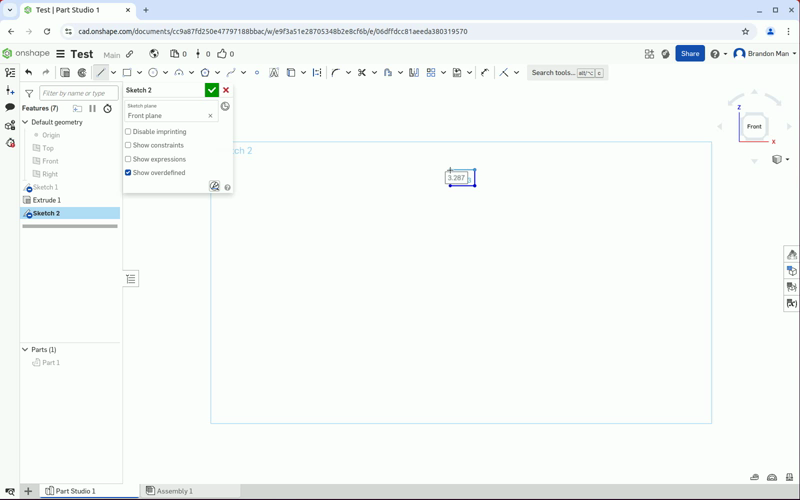
key_up(shift)
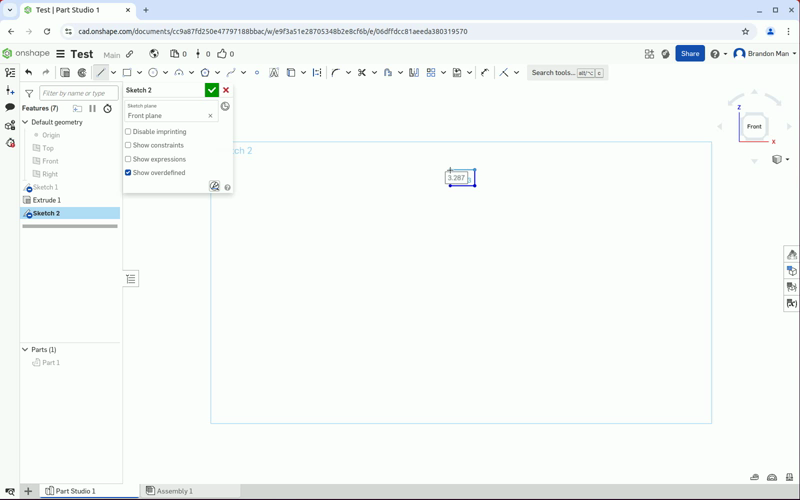
mouse_move(480, 169)
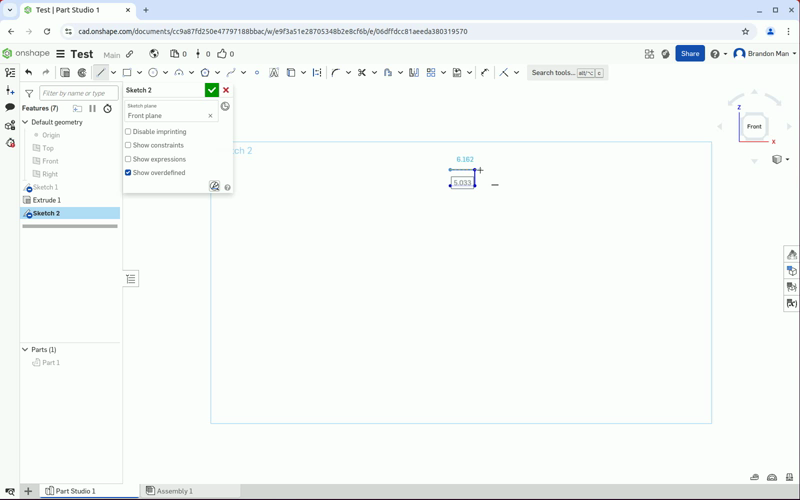
key_down(shift)
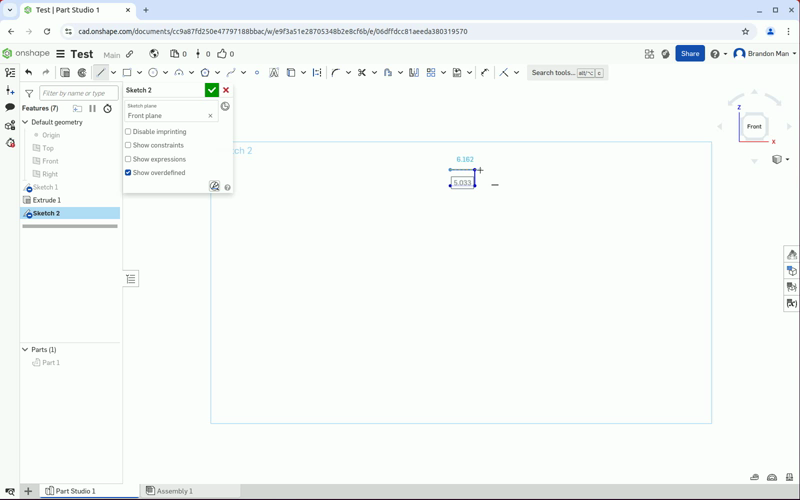
mouse_move(450, 185)
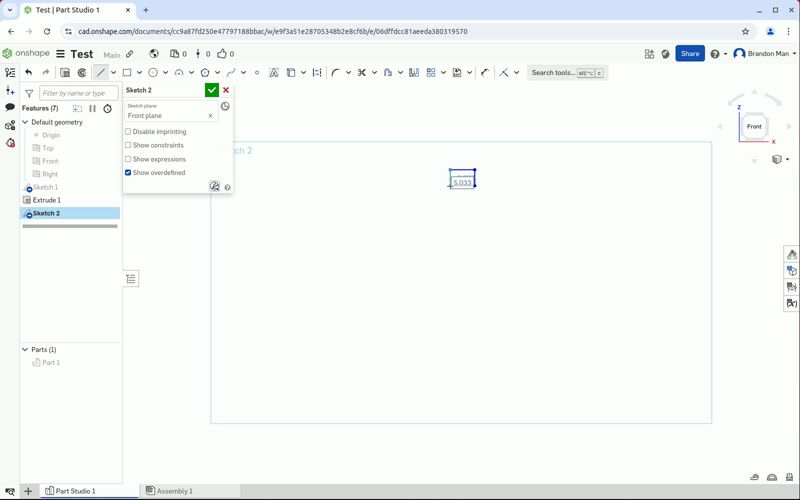
key_up(shift)
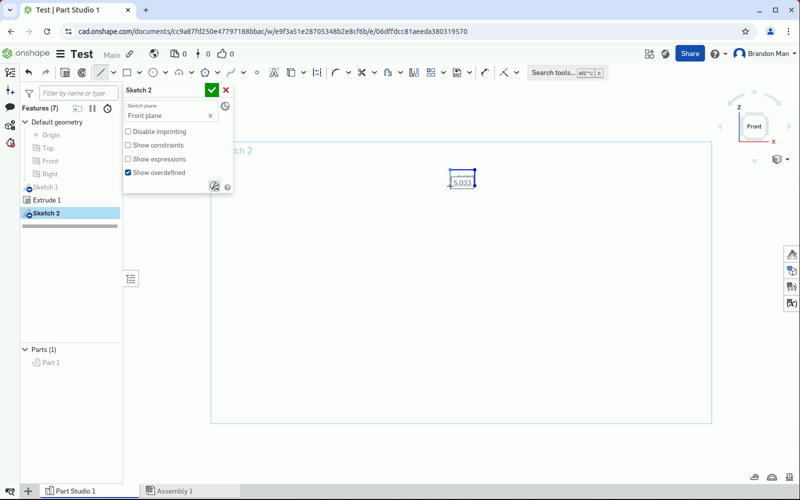
click(450, 185)
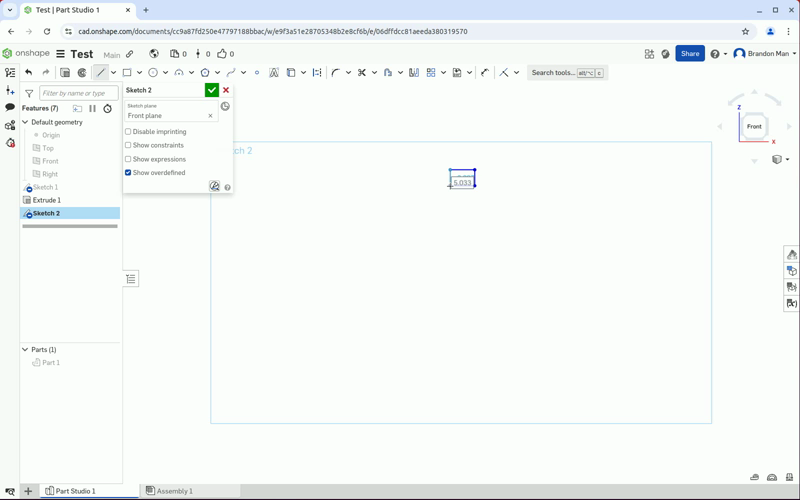
key(esc)
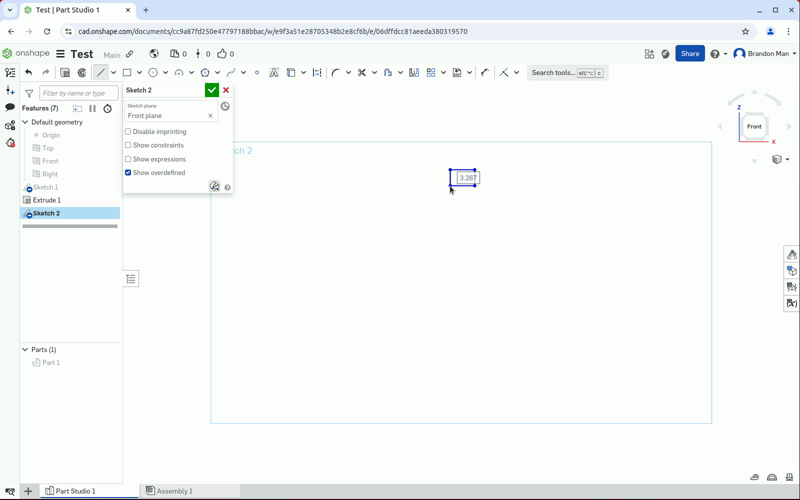
mouse_move(460, 172)
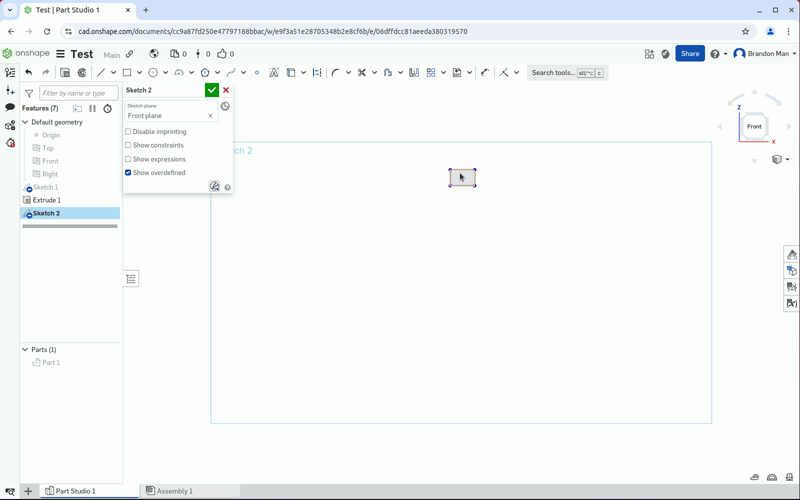
scroll(6)
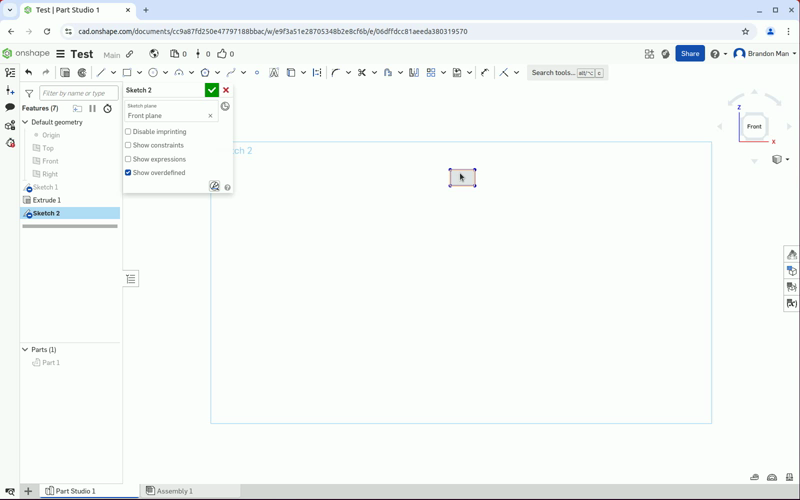
scroll(6)
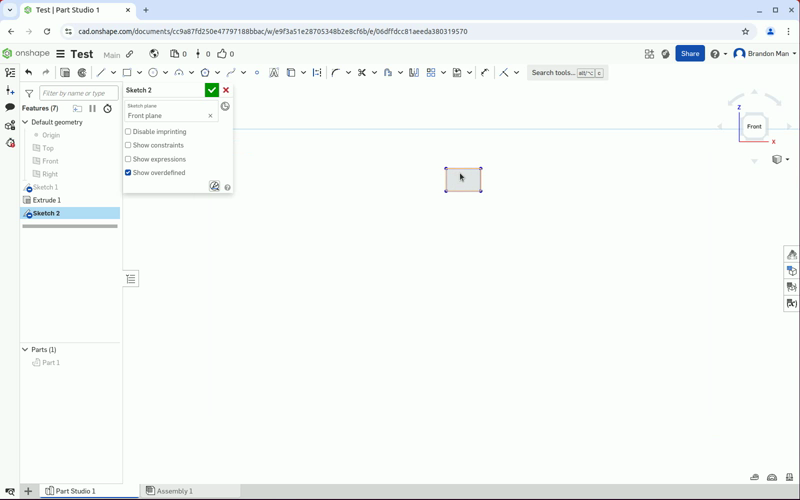
scroll(6)
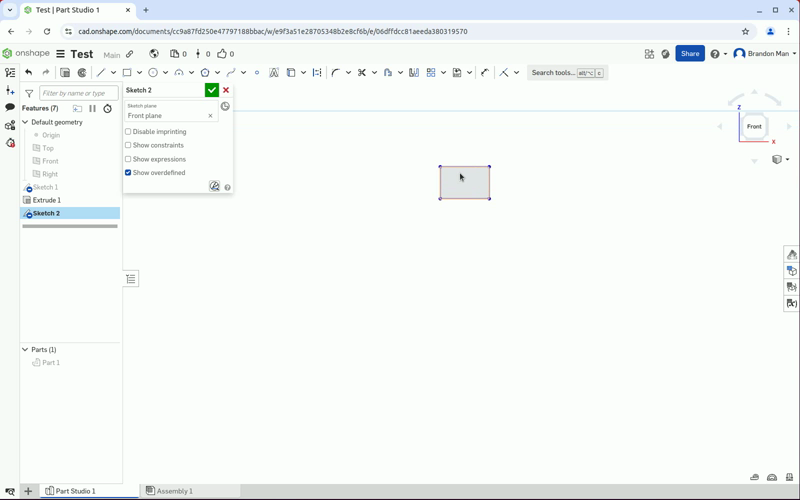
scroll(6)
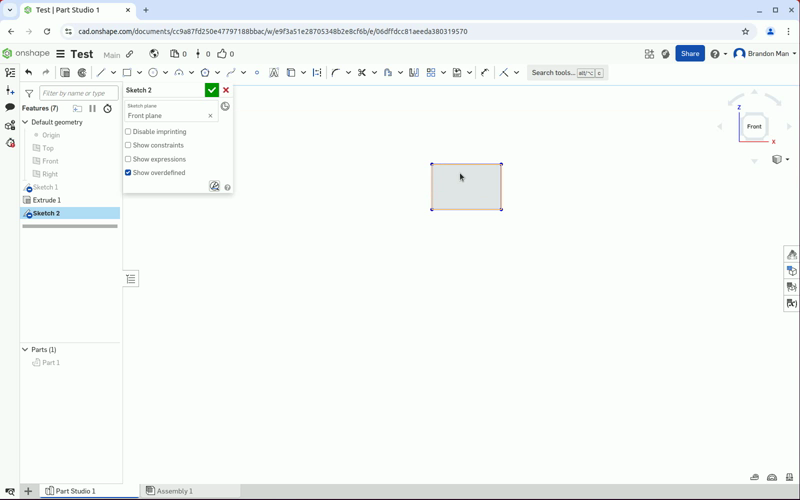
scroll(6)
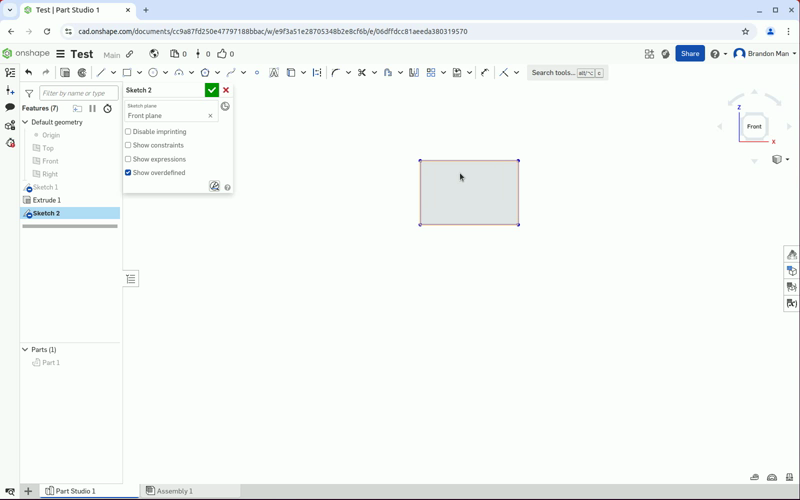
scroll(6)
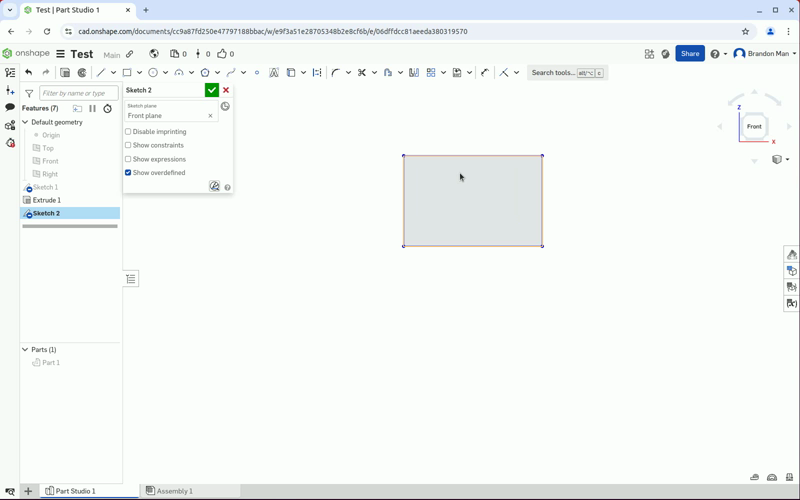
scroll(6)
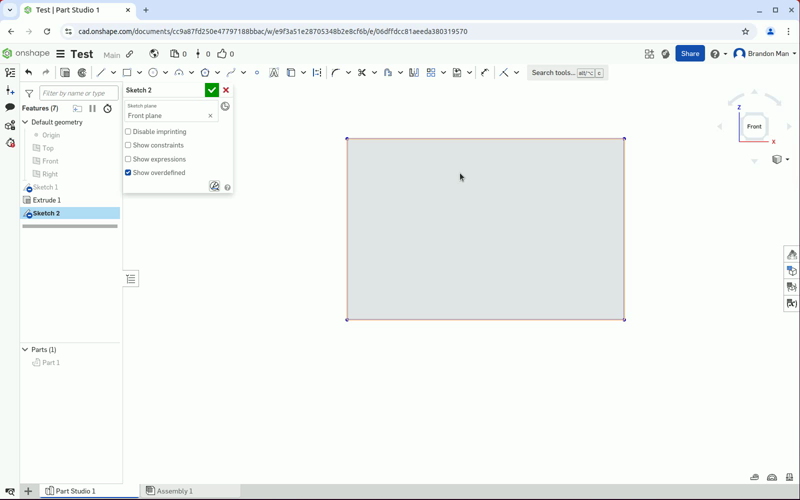
click(460, 172)
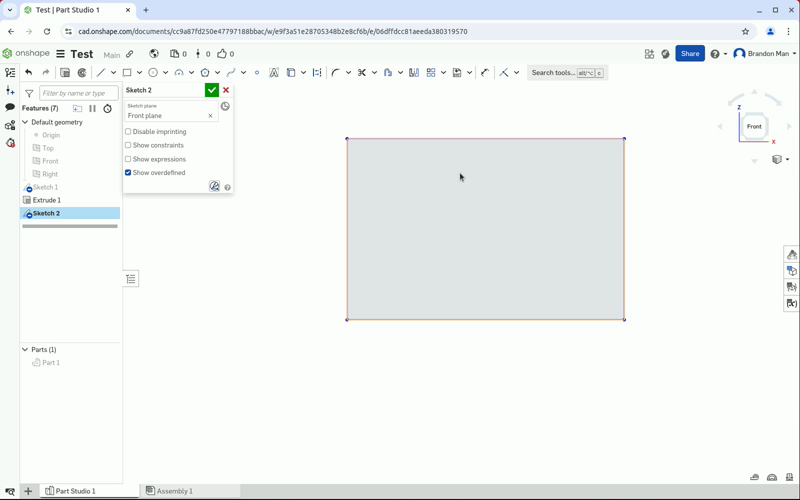
scroll(-6)
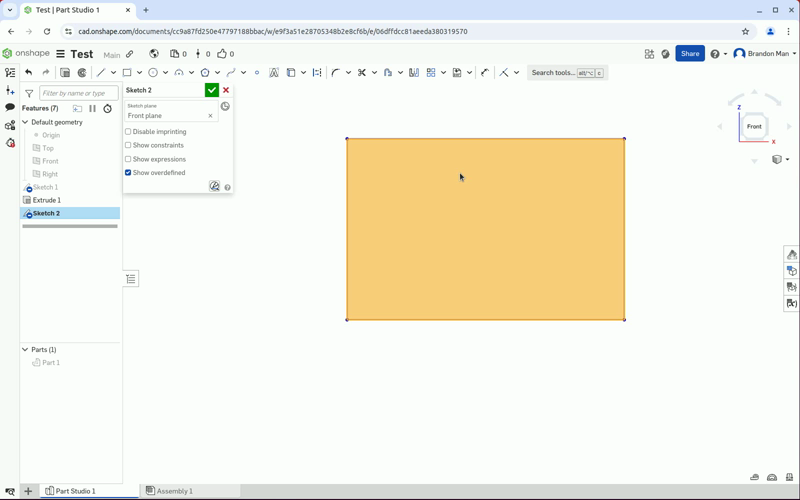
scroll(-6)
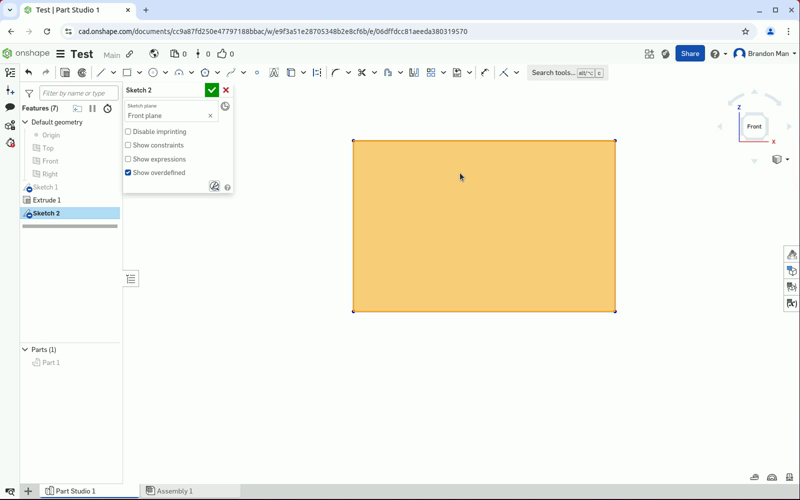
scroll(-6)
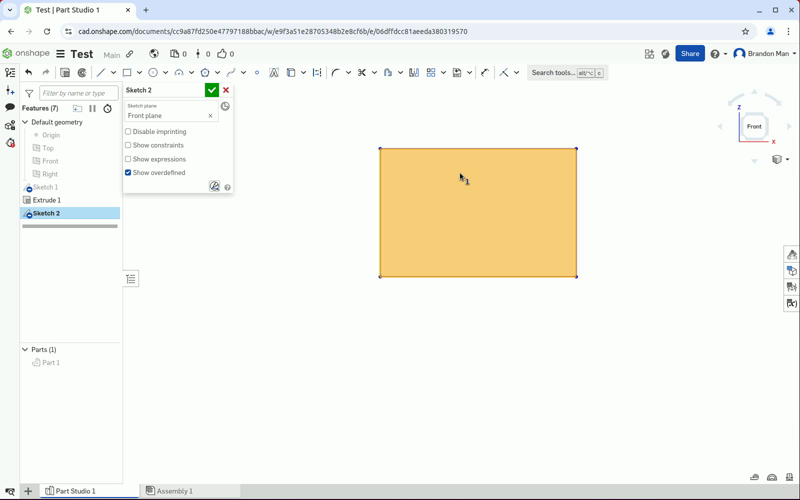
scroll(-6)
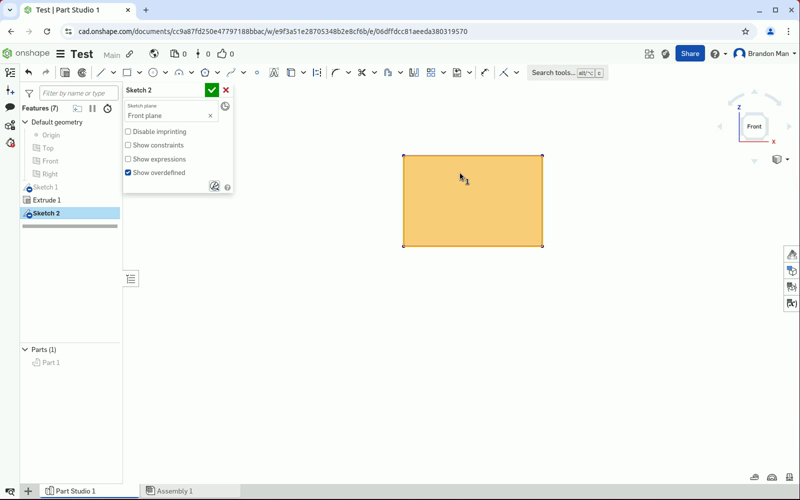
scroll(-6)
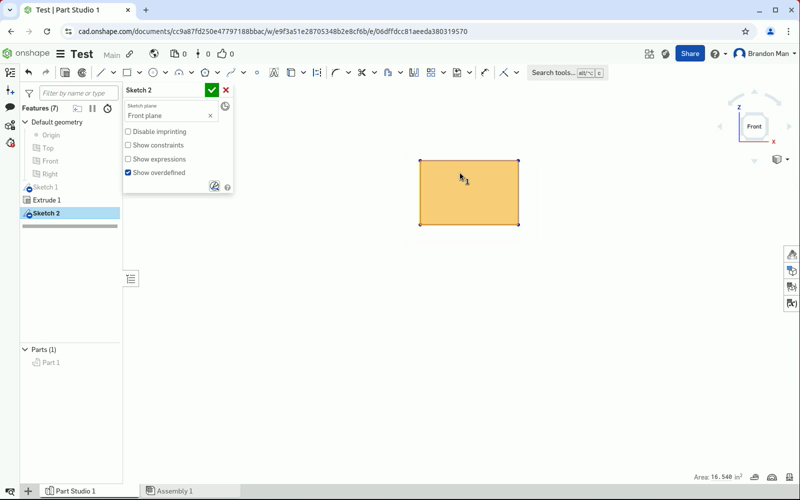
scroll(-6)
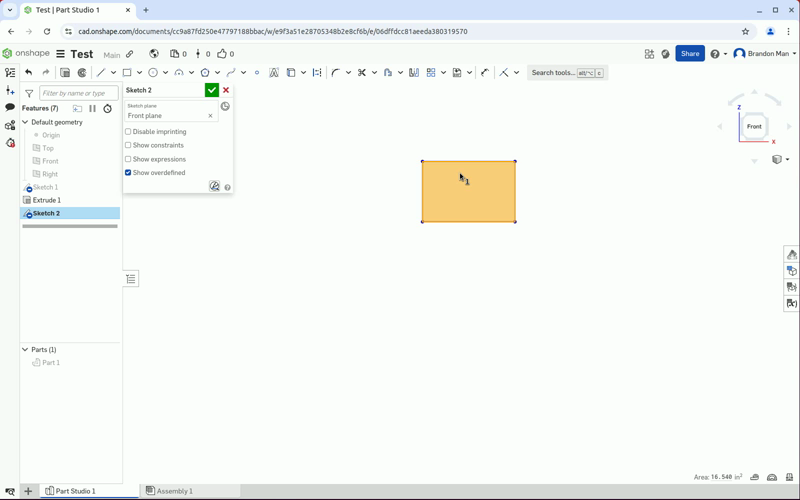
scroll(-6)
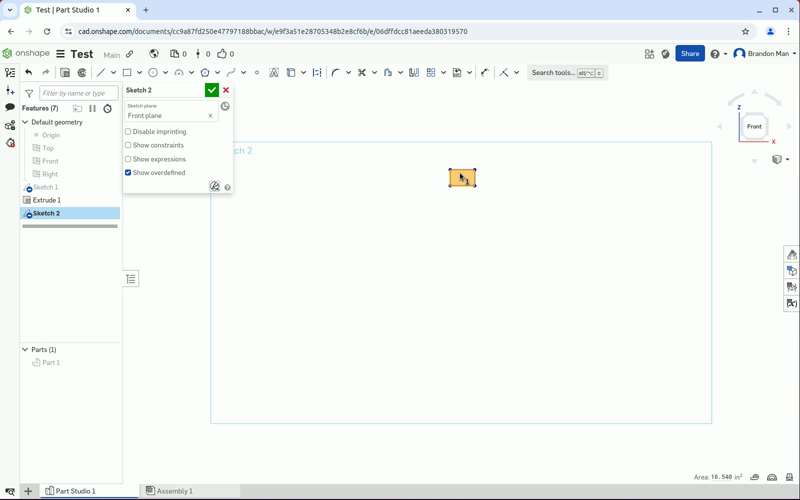
mouse_move(73, 352)
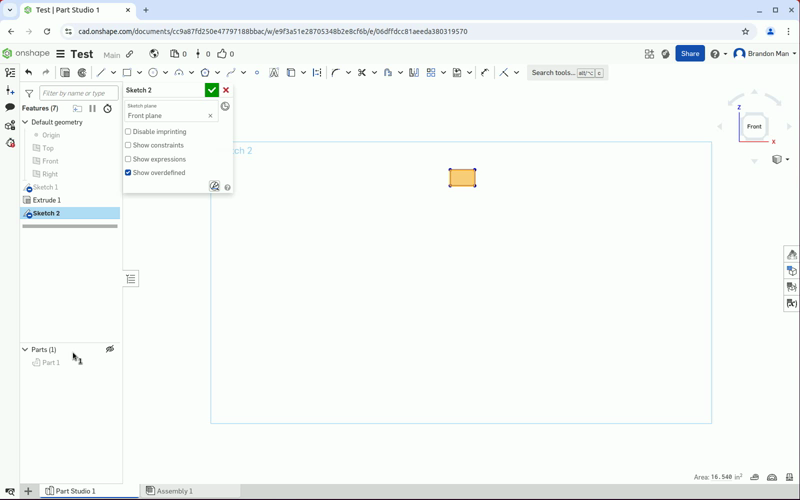
key(shift+y)
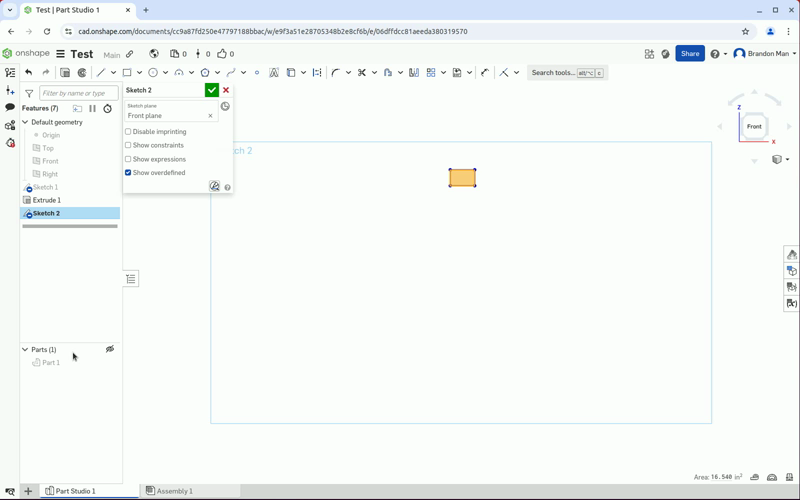
key(shift+e)
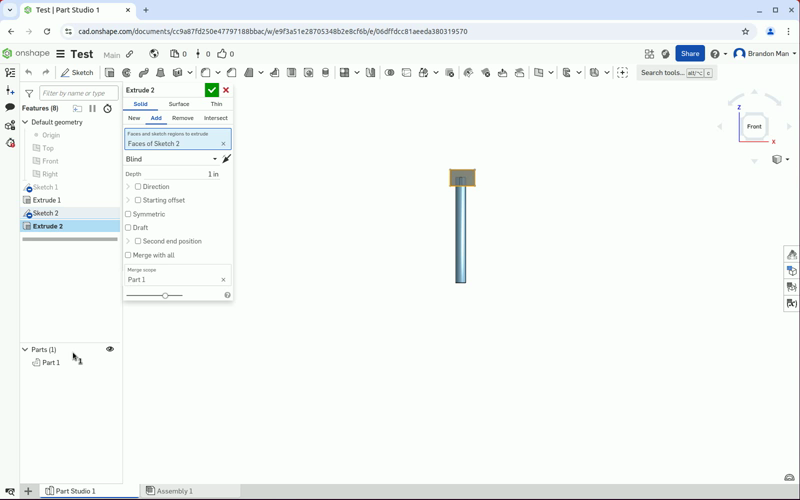
mouse_move(143, 106)
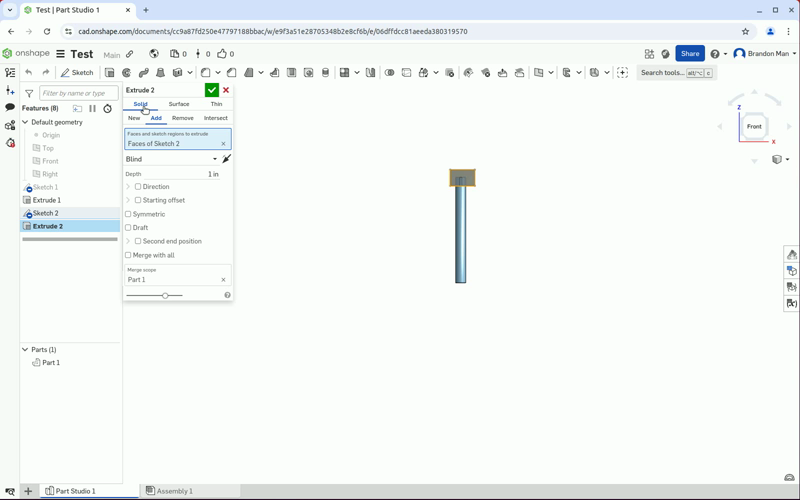
click(143, 106)
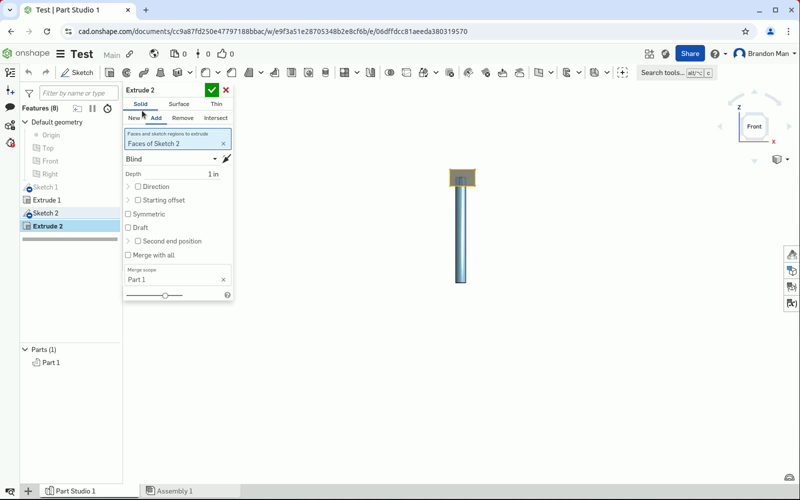
mouse_move(137, 120)
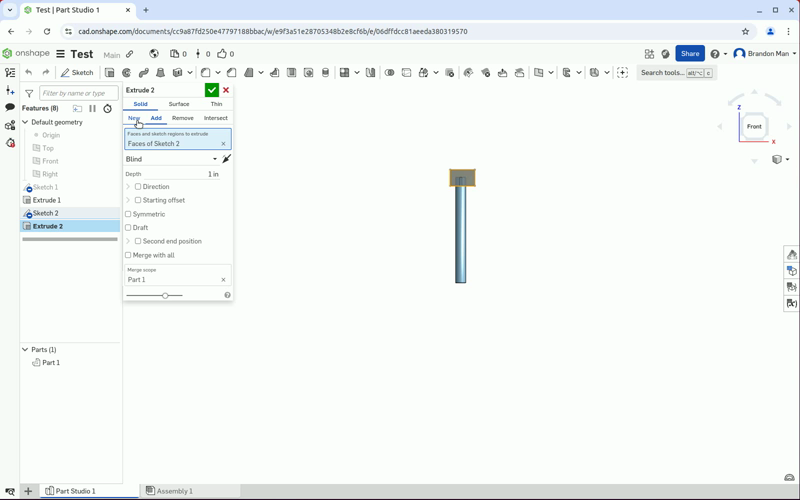
click(137, 120)
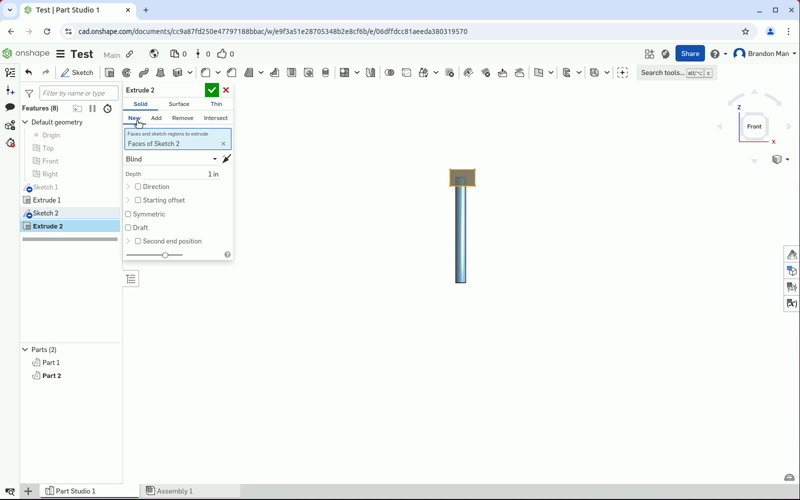
key(tab, 4)
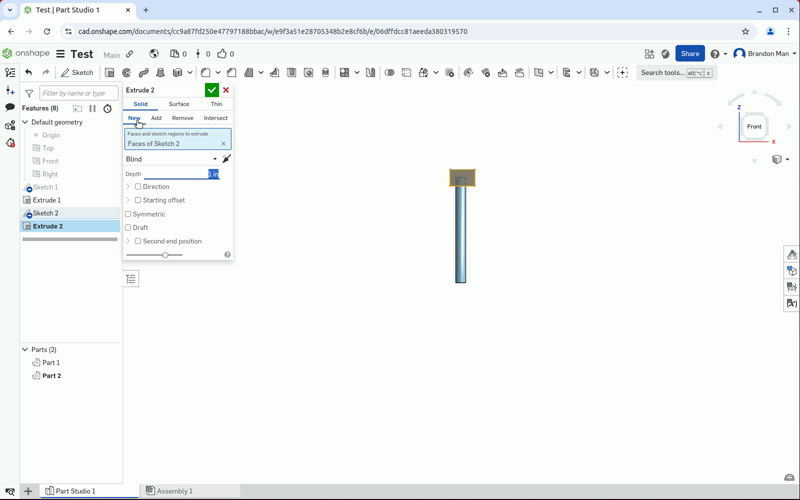
text(5.777)
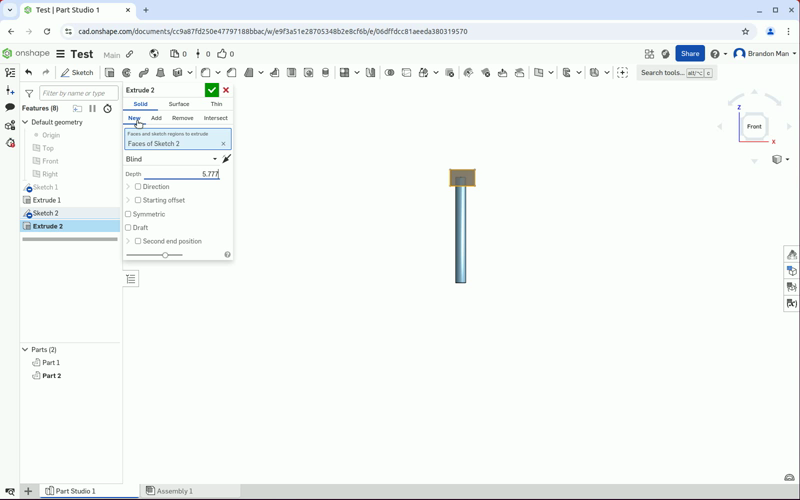
key(enter)
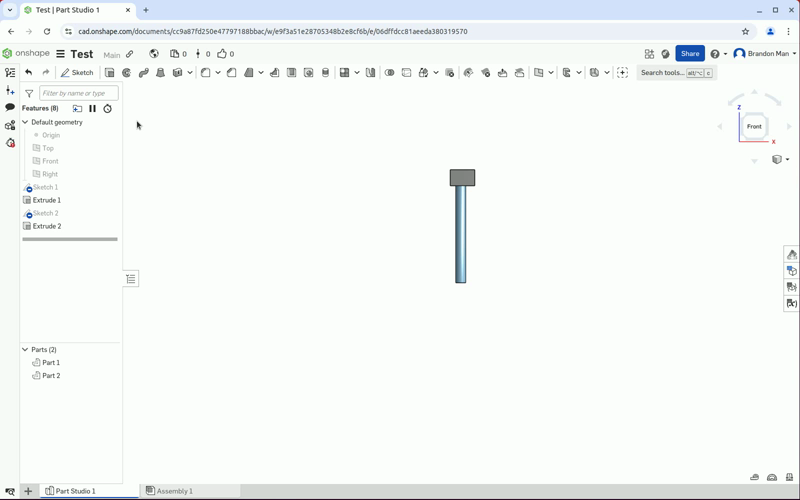
key(shift+h)
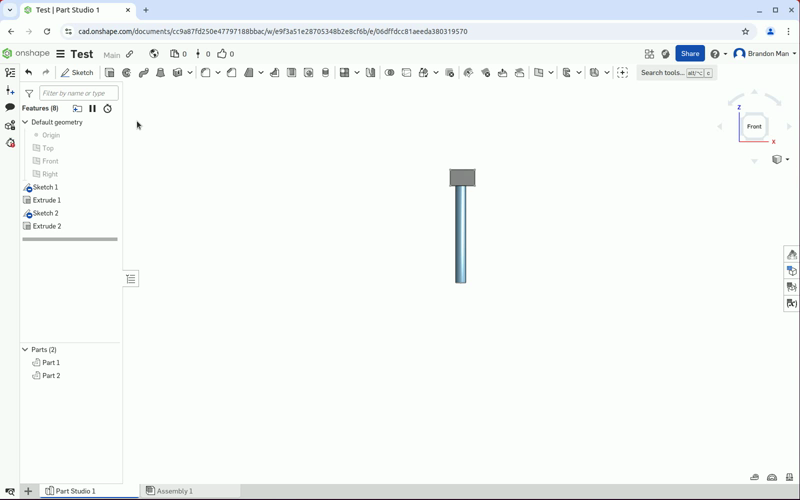
key(shift+h)
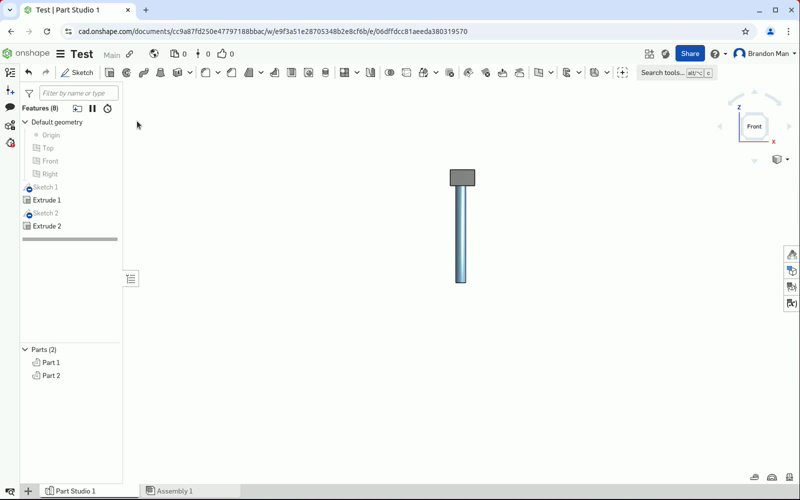
mouse_move(73, 189)
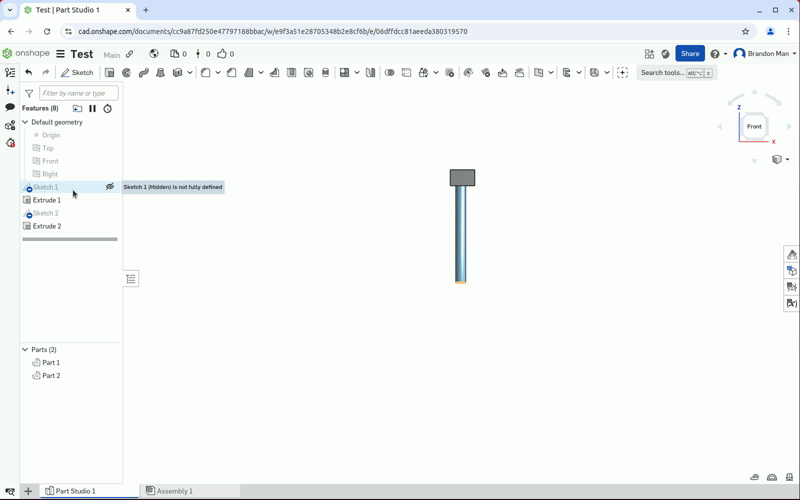
click(73, 189)
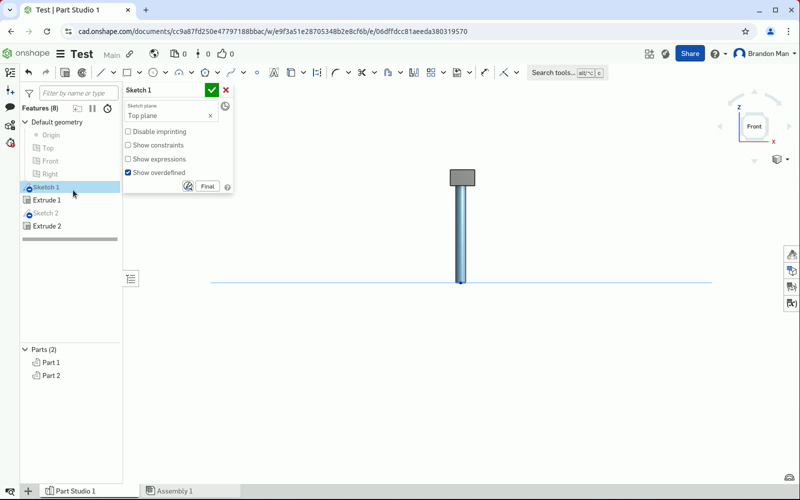
mouse_move(229, 92)
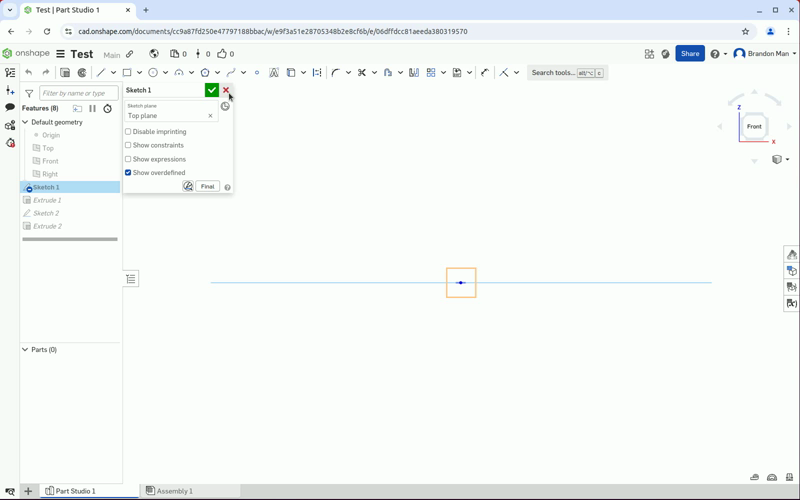
click(229, 92)
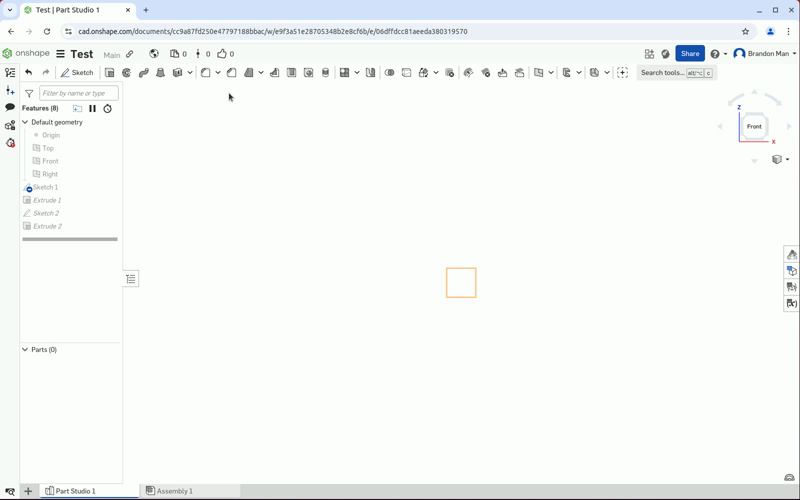
mouse_move(73, 352)
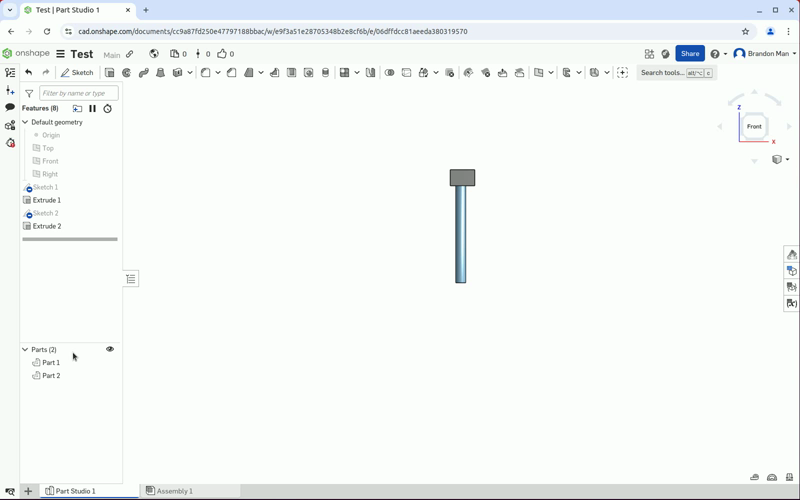
key(y)
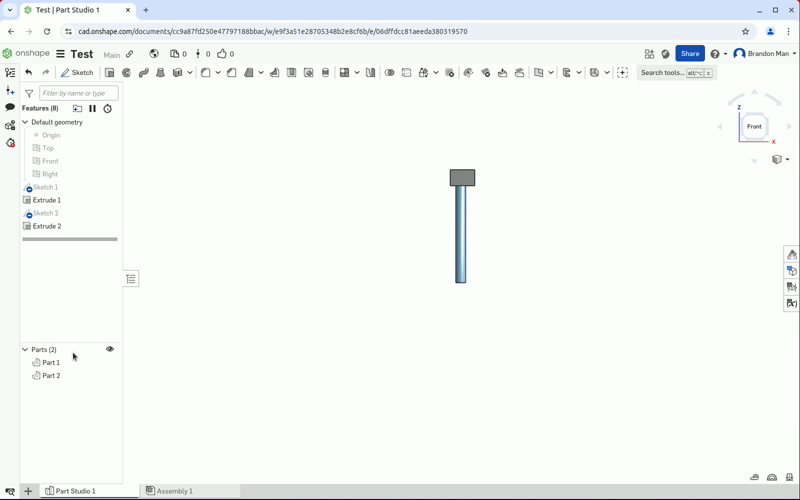
key(shift+p)
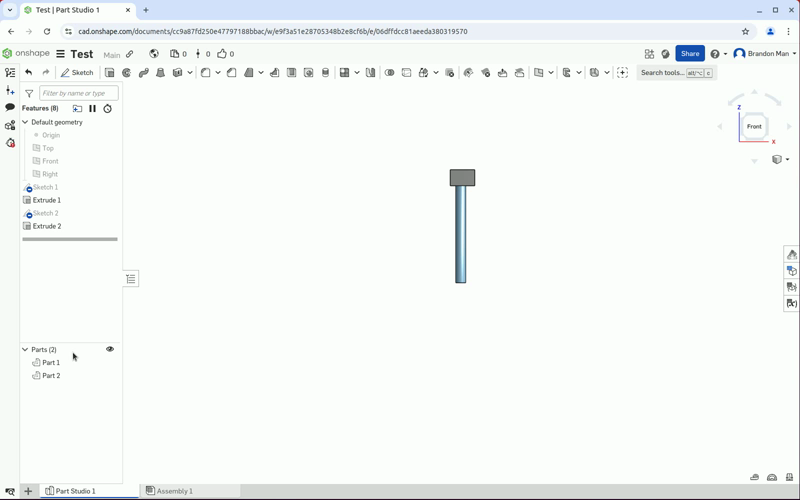
key(space)
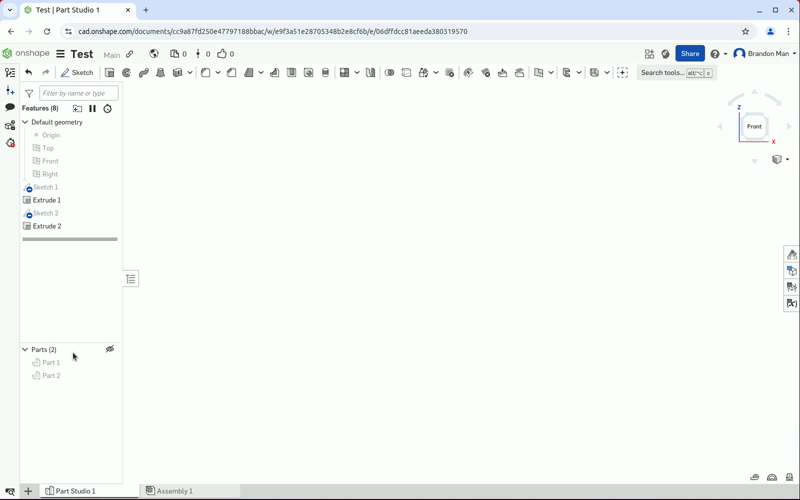
key_down(shift)
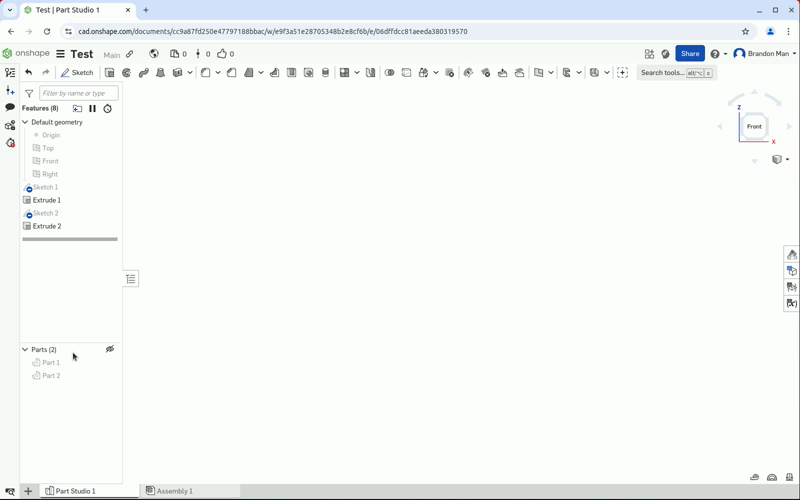
key(down)
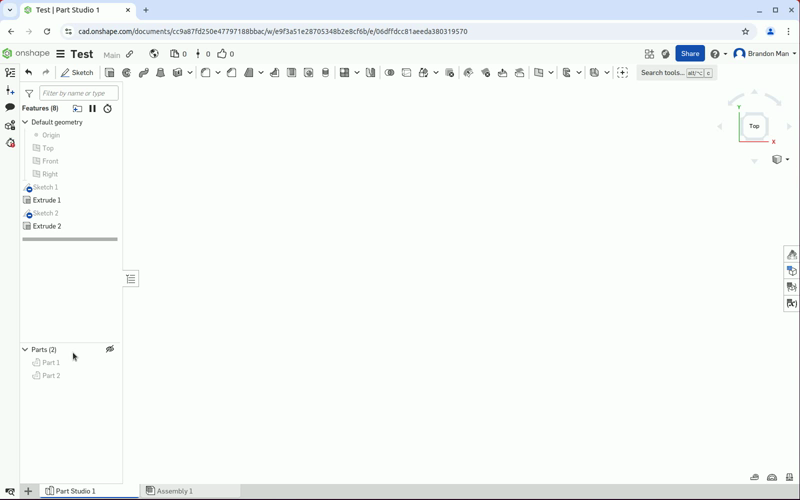
key_up(shift)
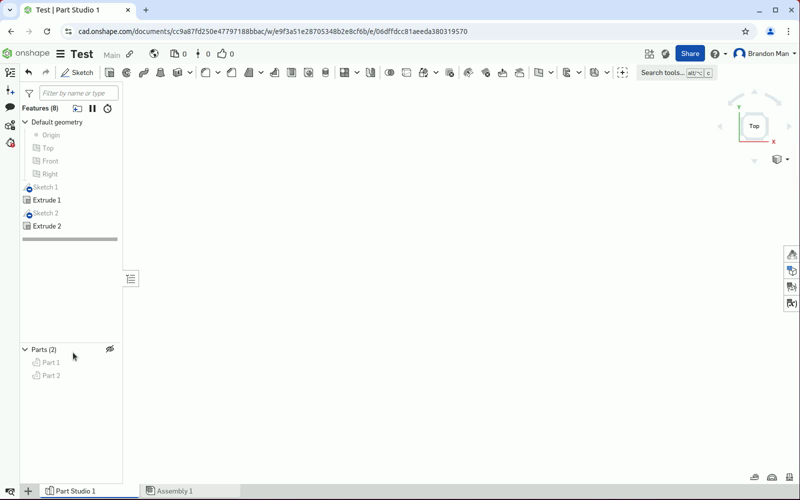
mouse_move(73, 352)
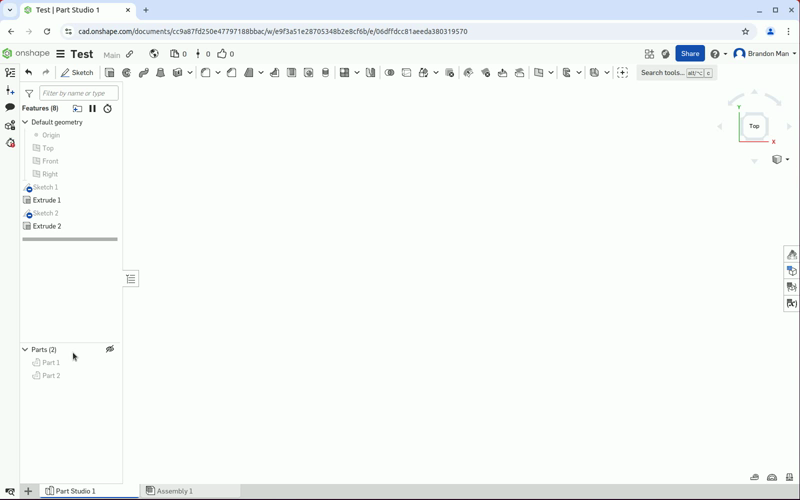
key(shift+y)
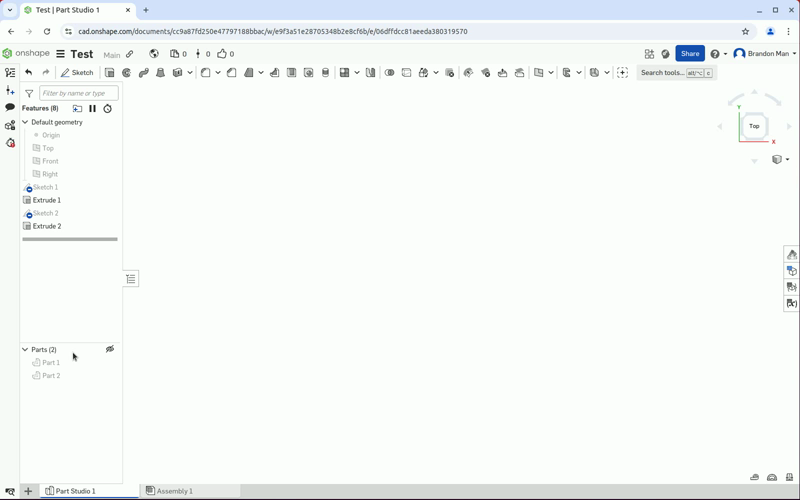
key(shift+s)
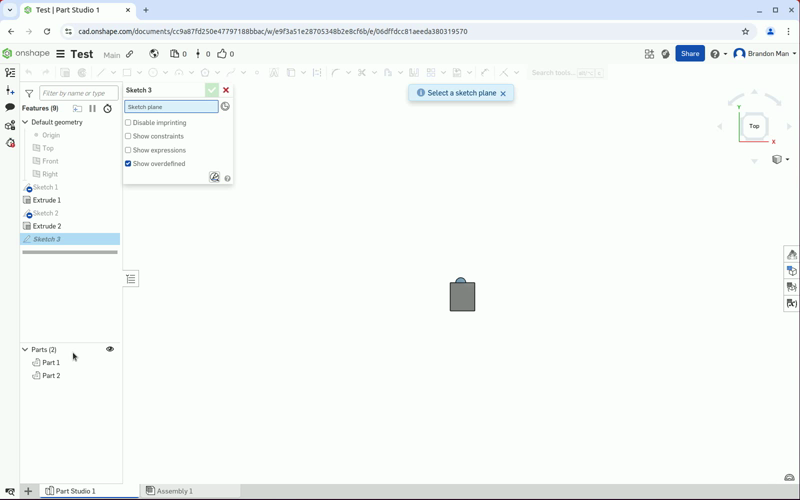
mouse_move(73, 150)
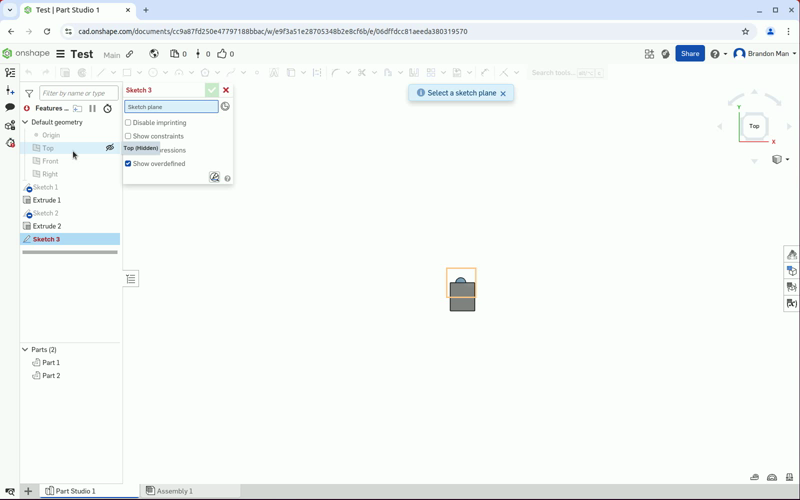
click(73, 150)
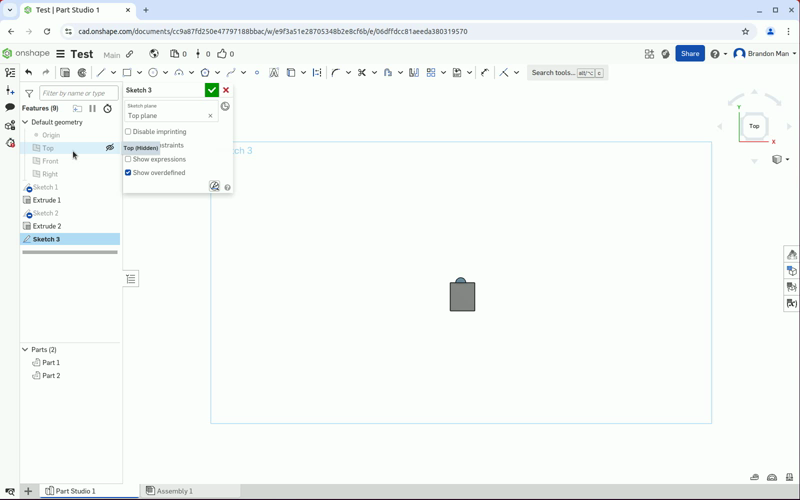
mouse_move(73, 352)
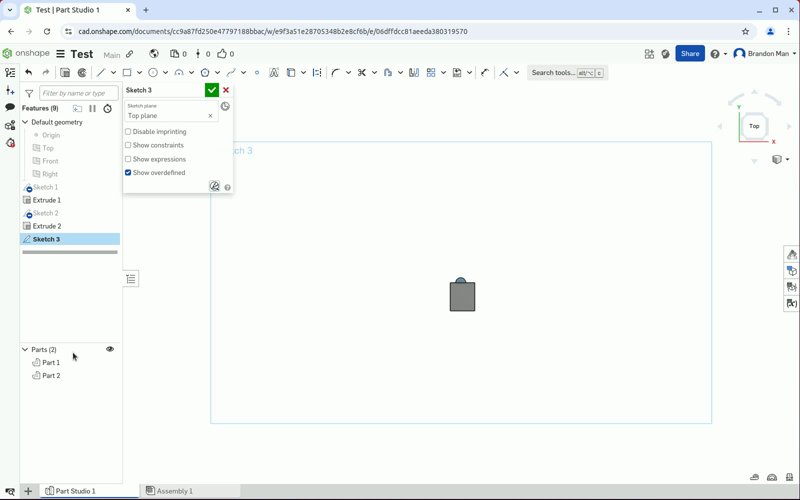
key(y)
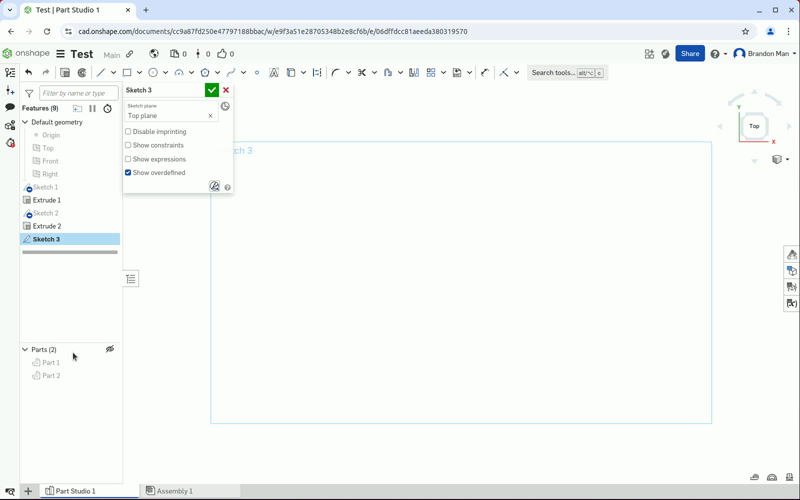
key(l)
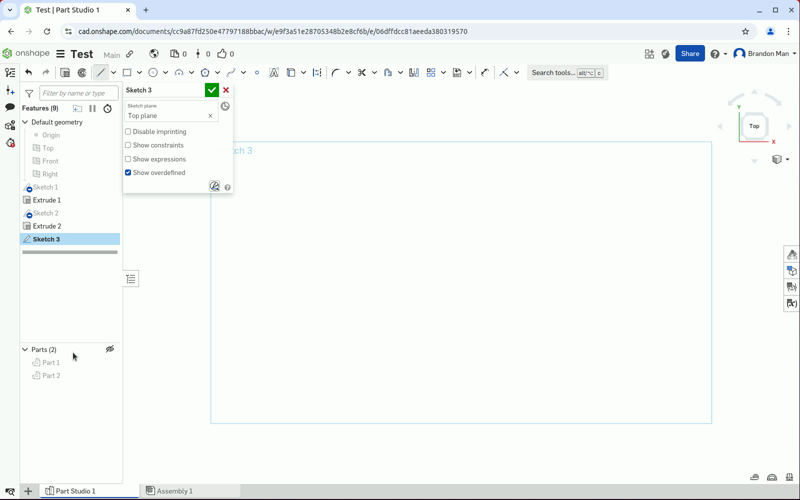
key_down(shift)
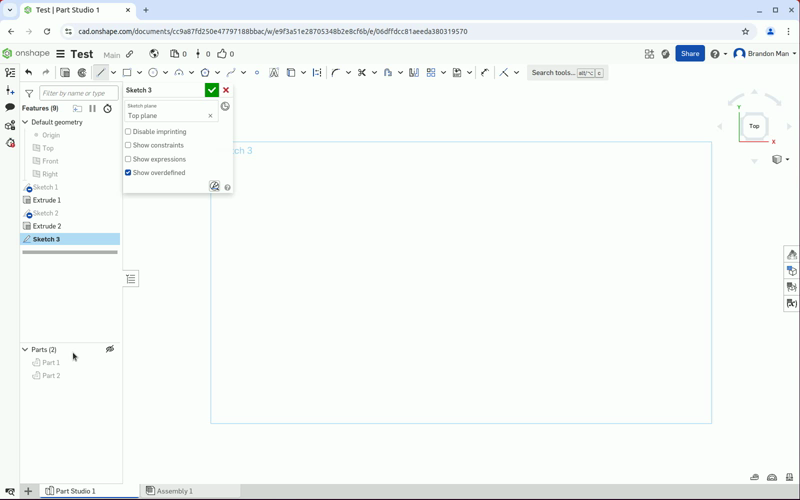
mouse_move(426, 336)
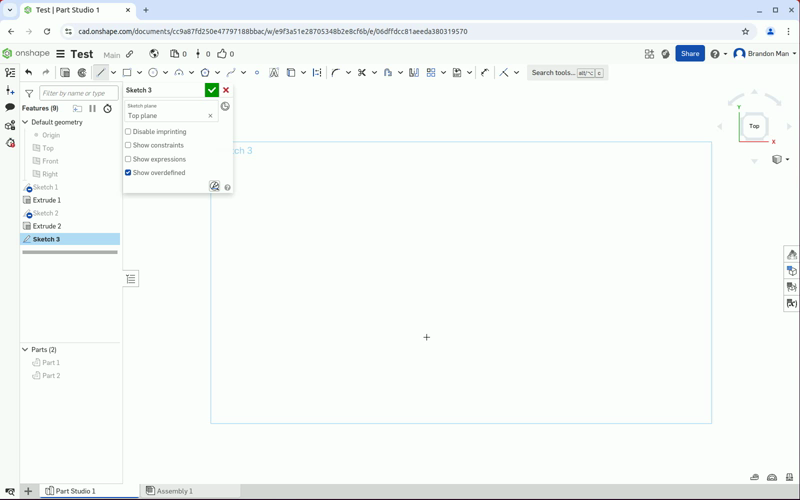
click(426, 336)
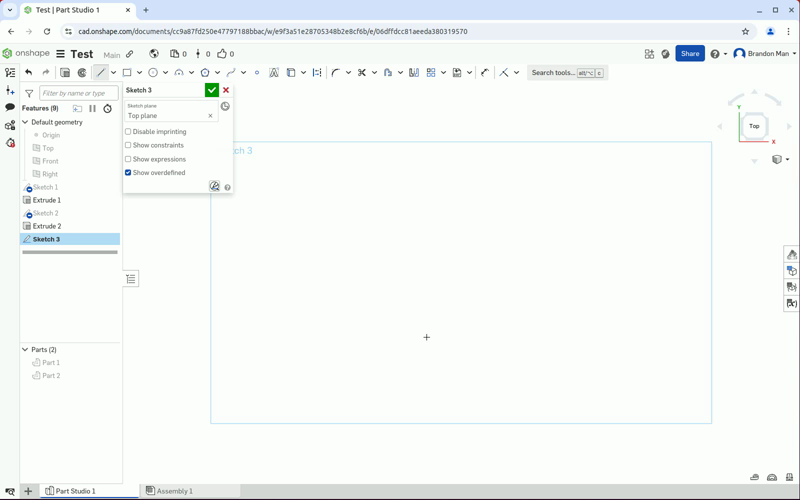
key_up(shift)
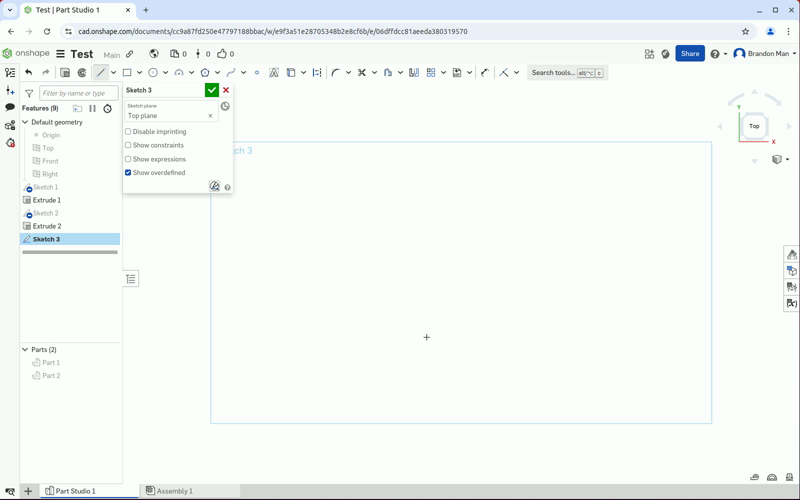
key_down(shift)
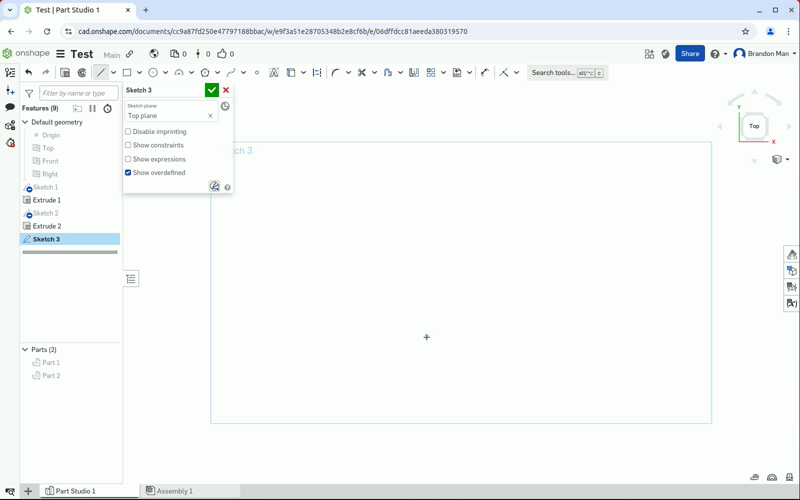
mouse_move(492, 336)
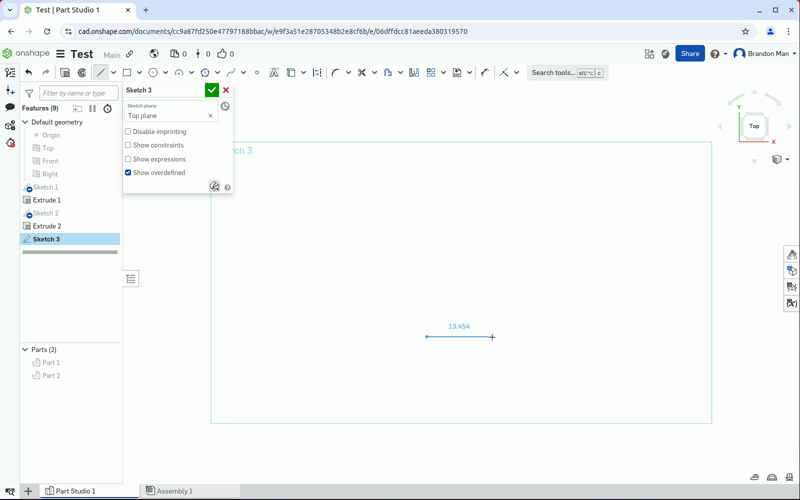
click(492, 336)
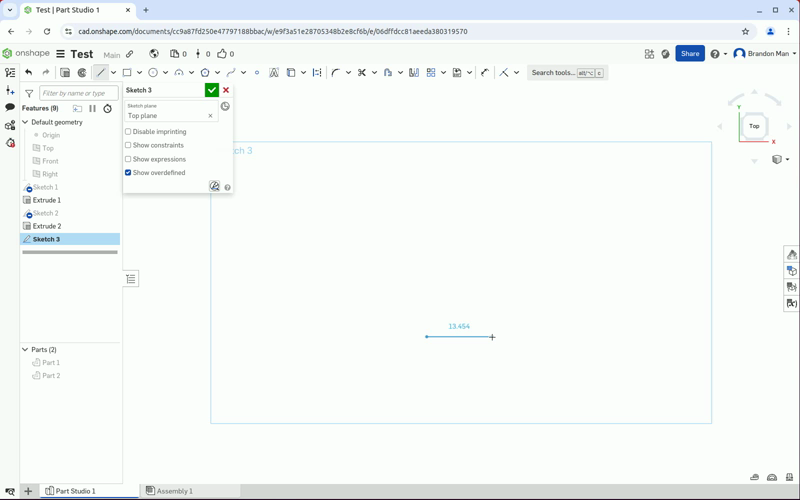
key_up(shift)
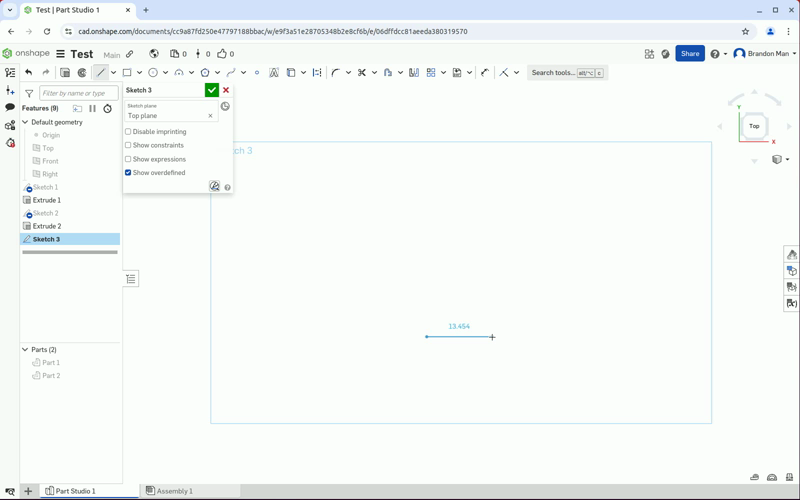
key_down(shift)
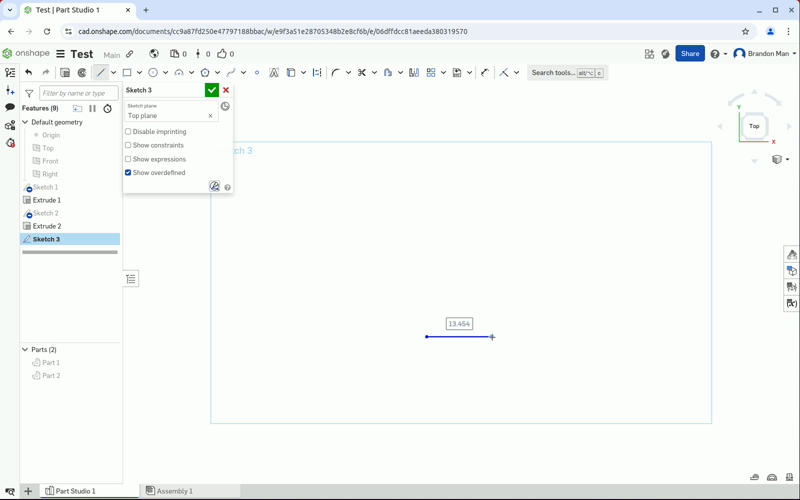
mouse_move(492, 227)
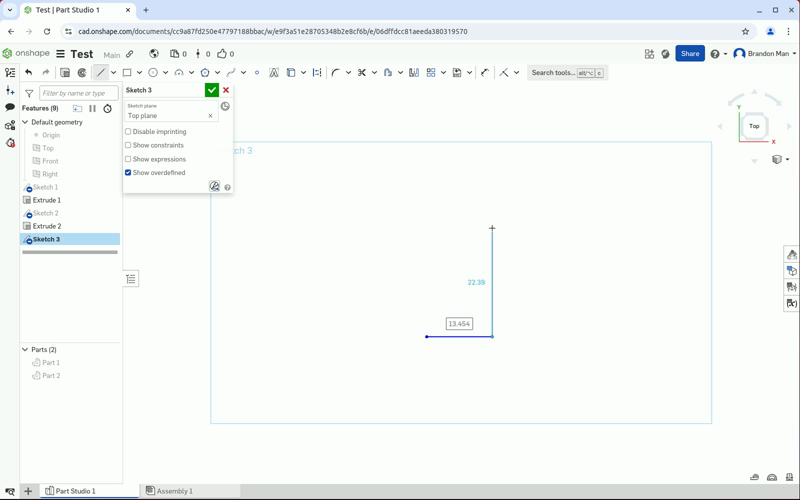
click(492, 227)
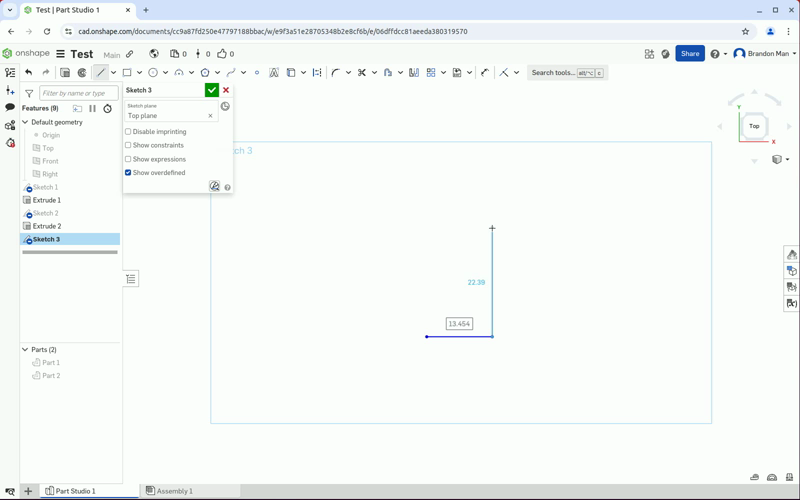
key_up(shift)
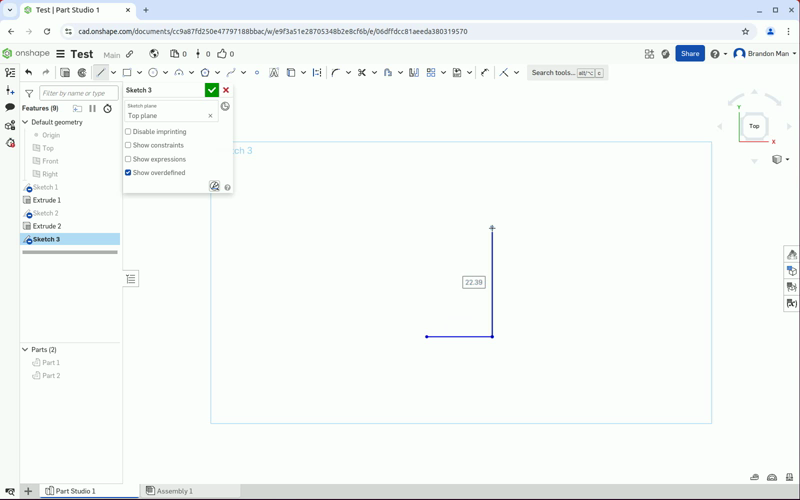
key_down(shift)
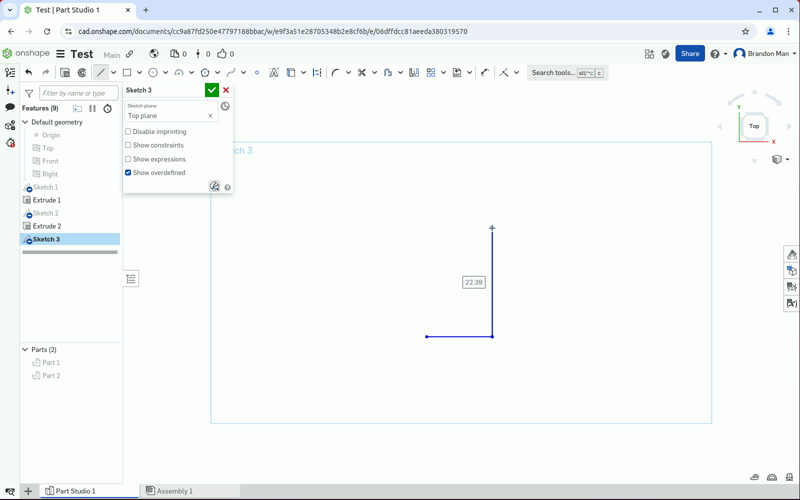
mouse_move(426, 227)
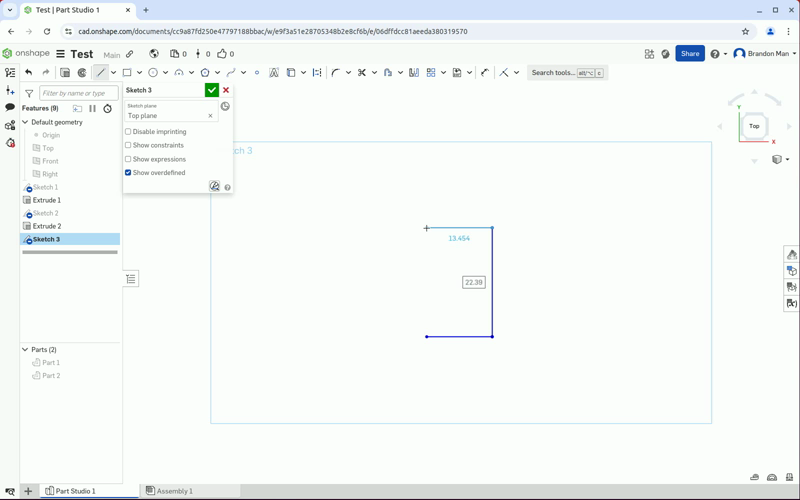
click(426, 227)
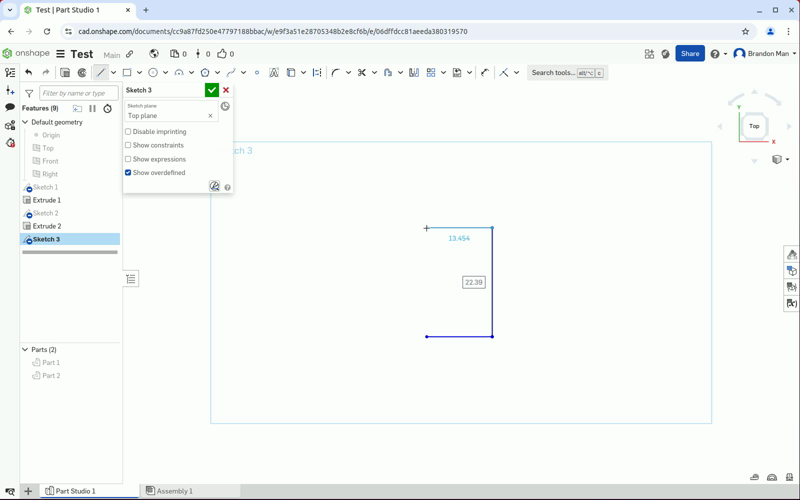
key_up(shift)
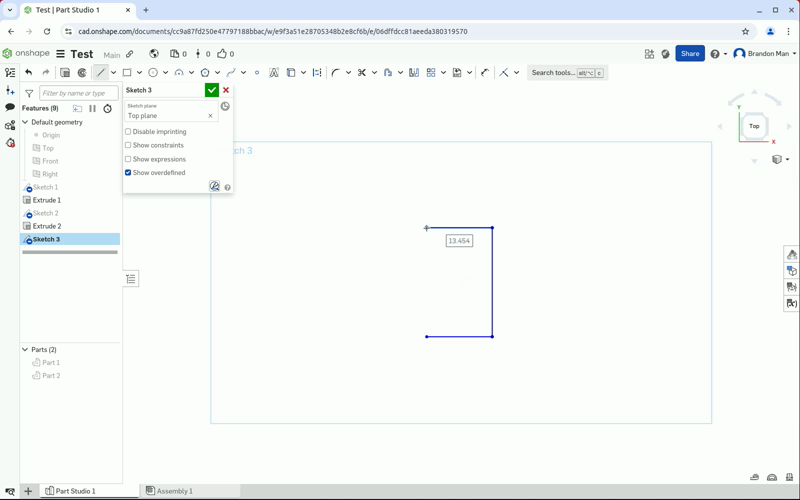
key_down(shift)
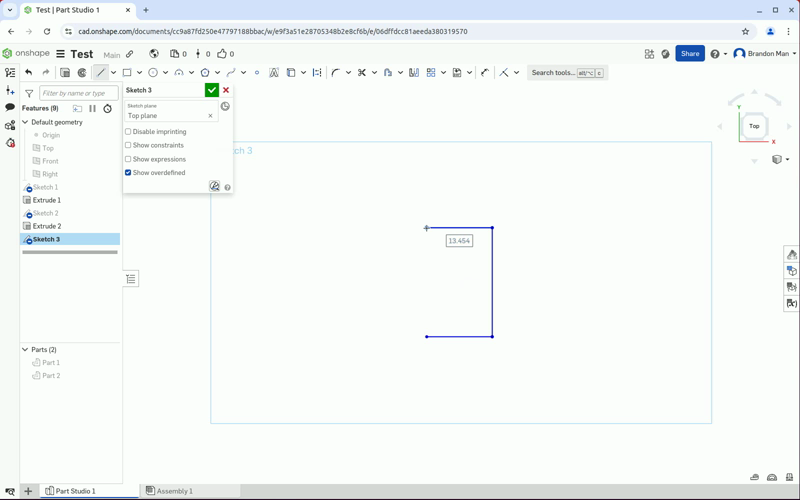
mouse_move(426, 336)
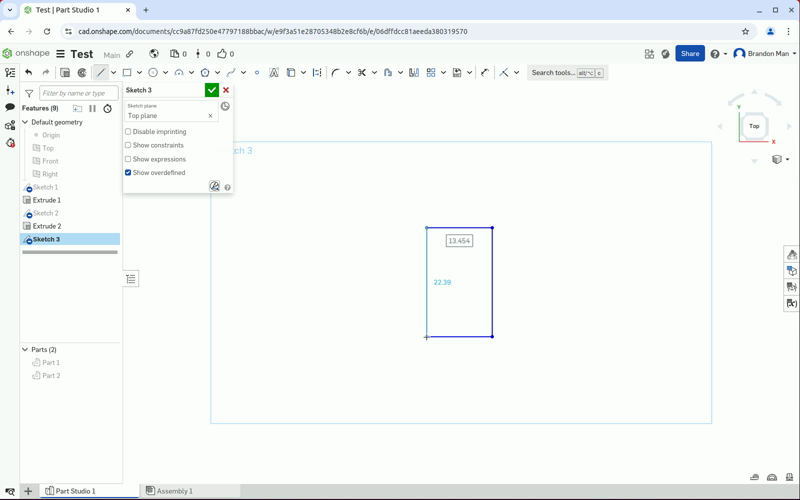
key_up(shift)
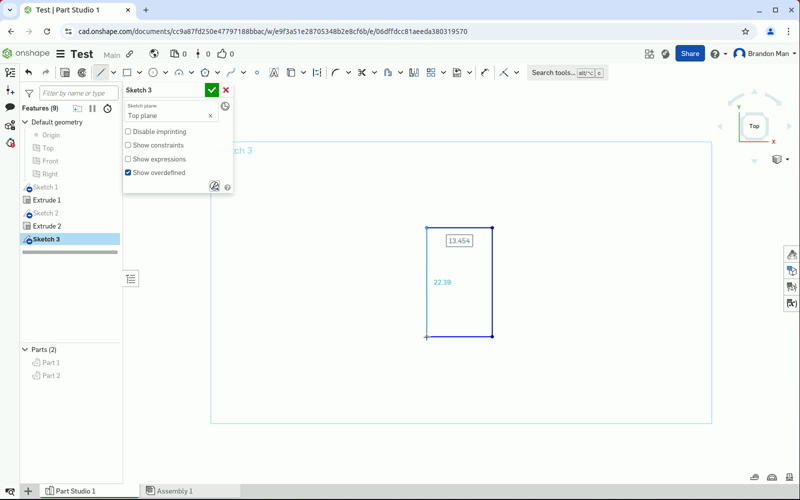
click(426, 336)
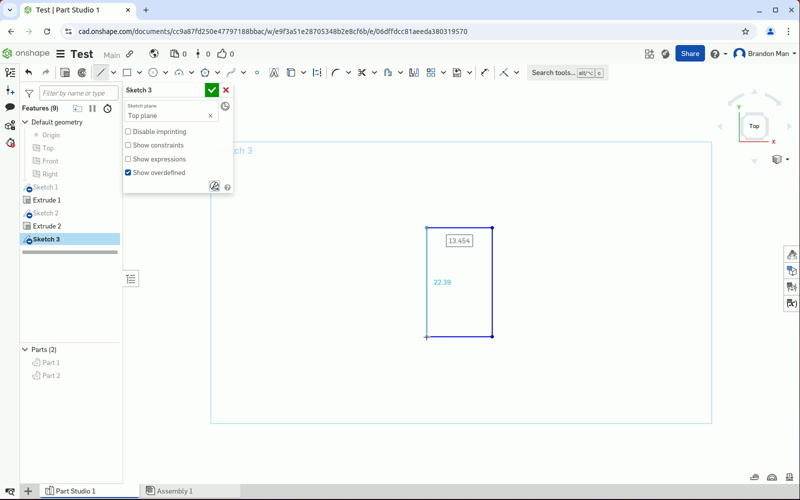
key(esc)
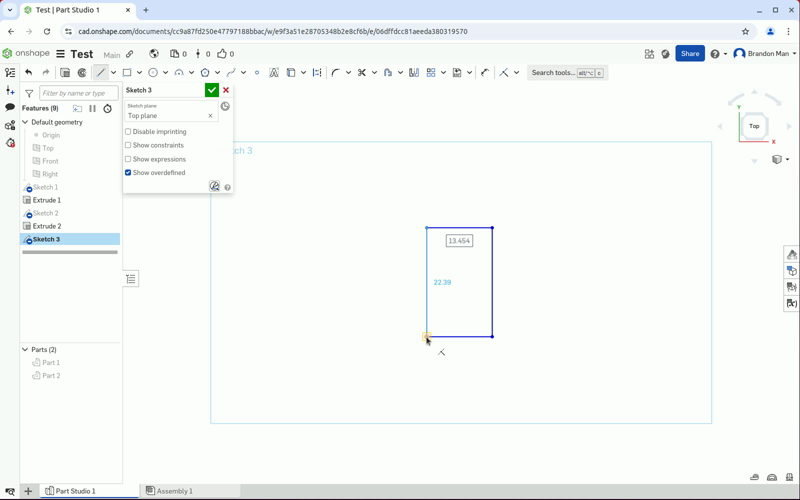
mouse_move(442, 323)
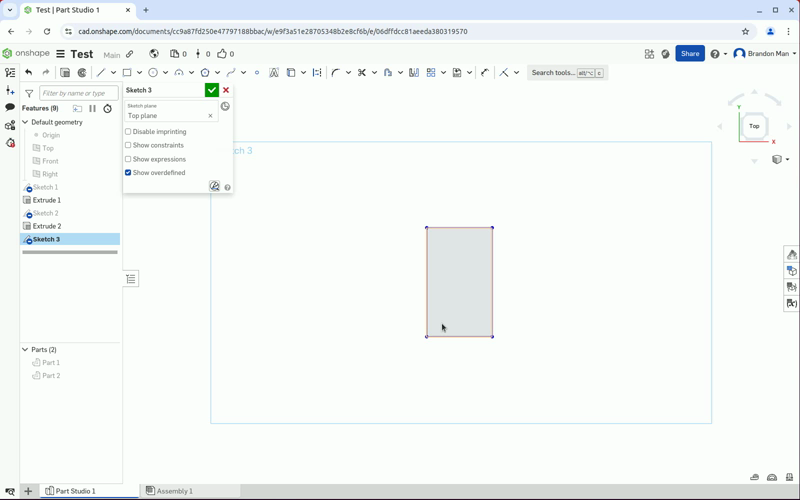
click(442, 323)
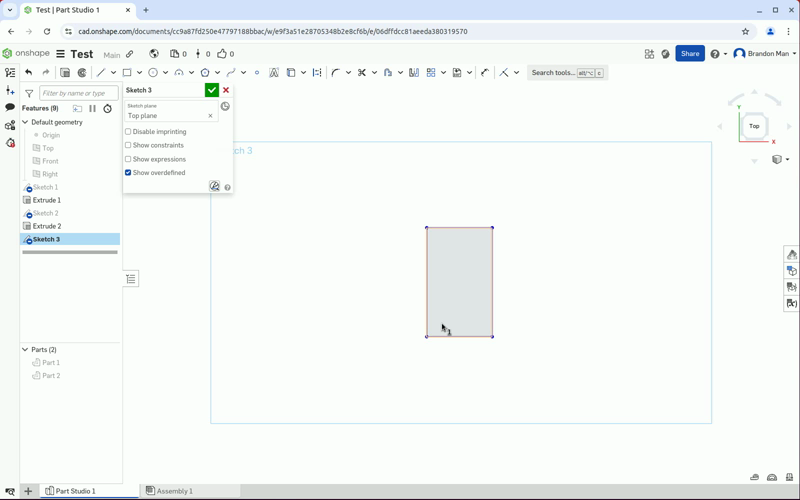
mouse_move(73, 352)
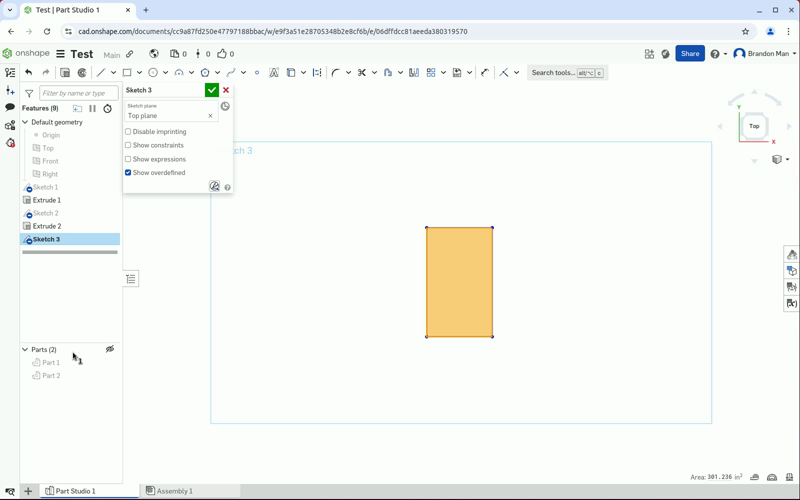
key(shift+y)
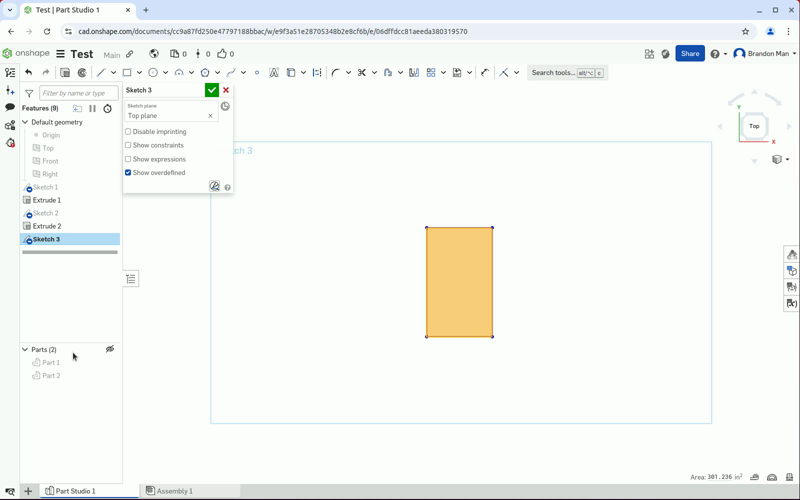
key(shift+e)
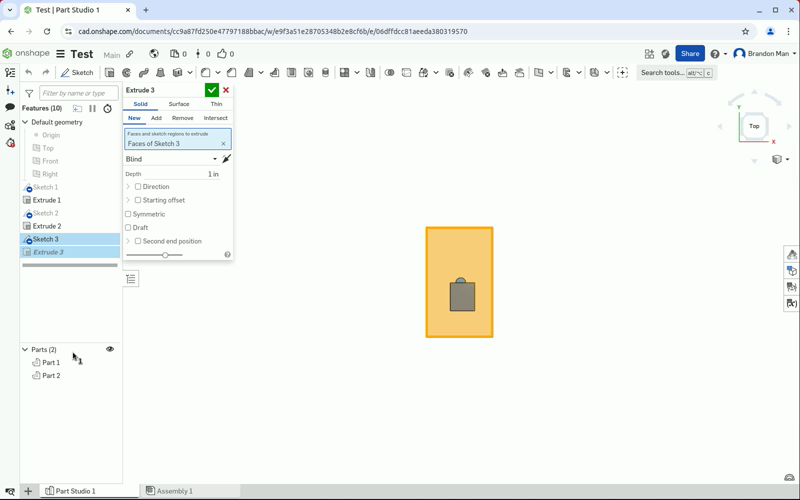
mouse_move(143, 106)
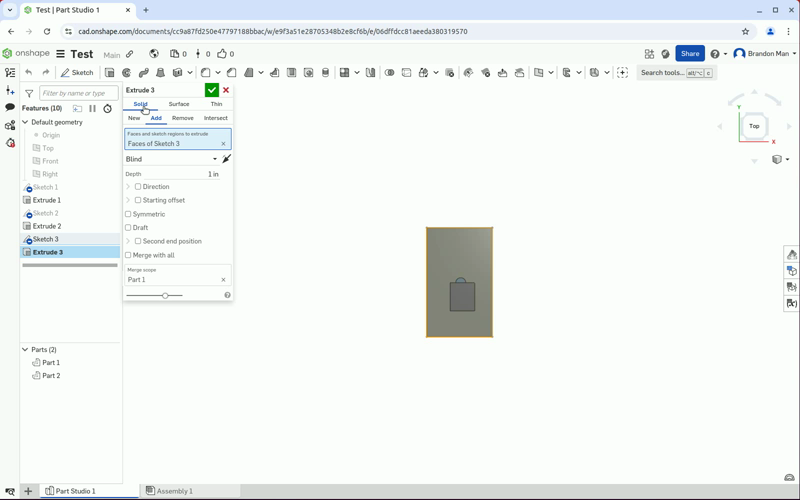
click(143, 106)
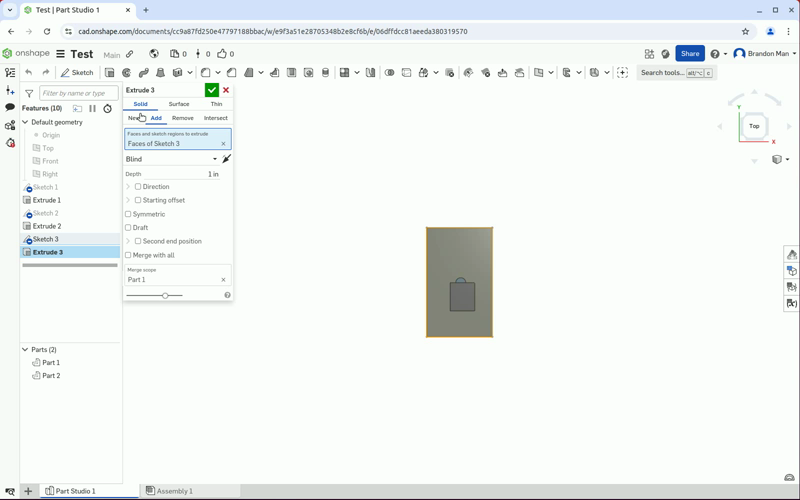
mouse_move(137, 120)
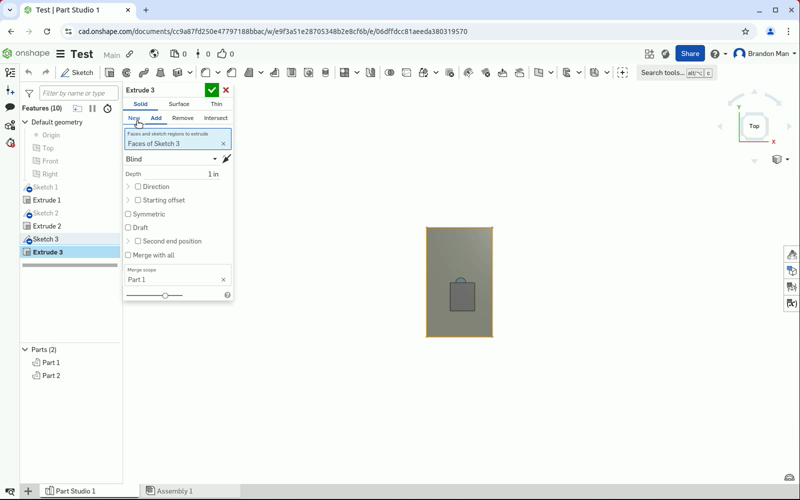
click(137, 120)
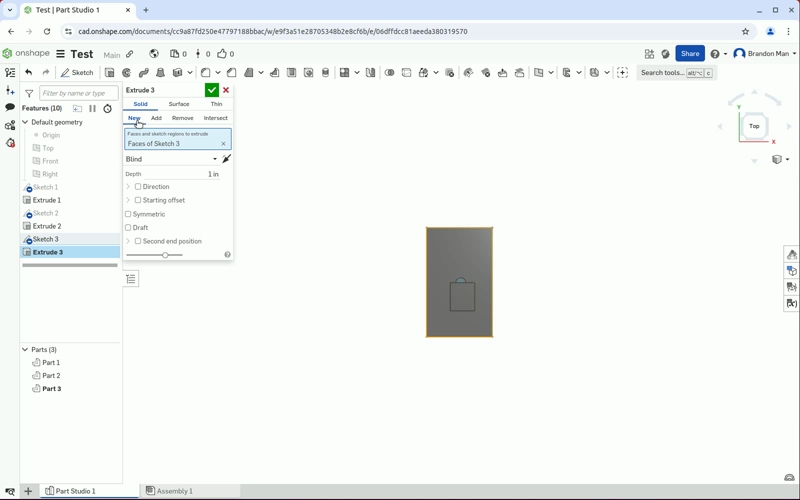
key(tab, 4)
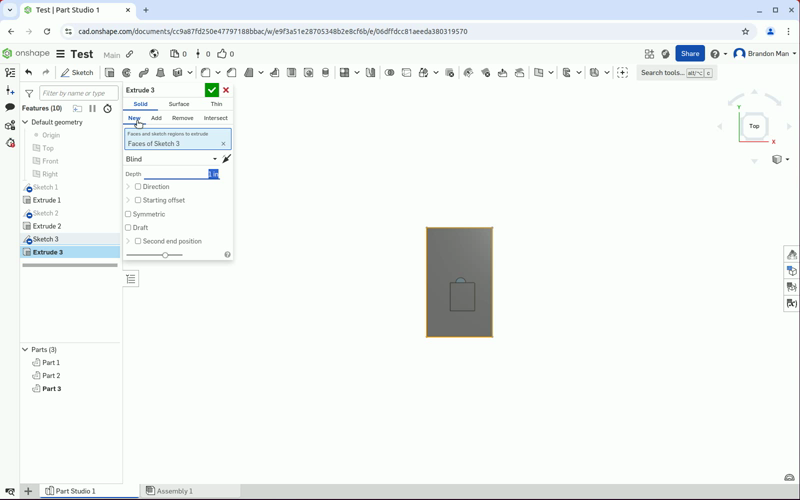
text(1.444)
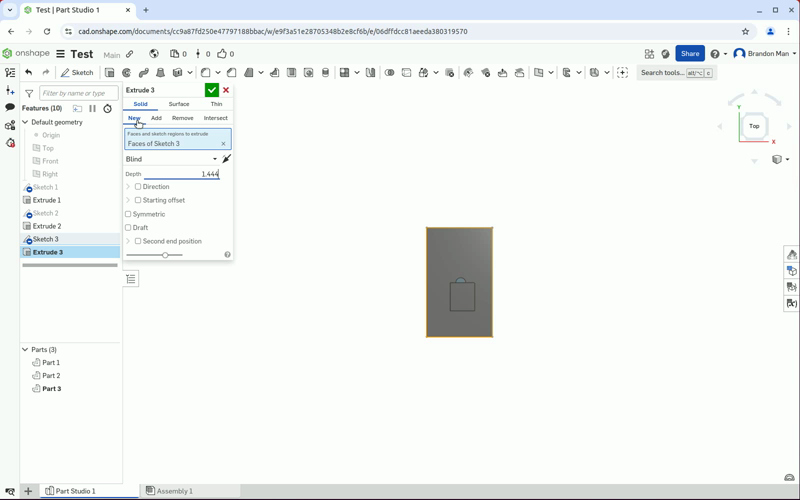
key(enter)
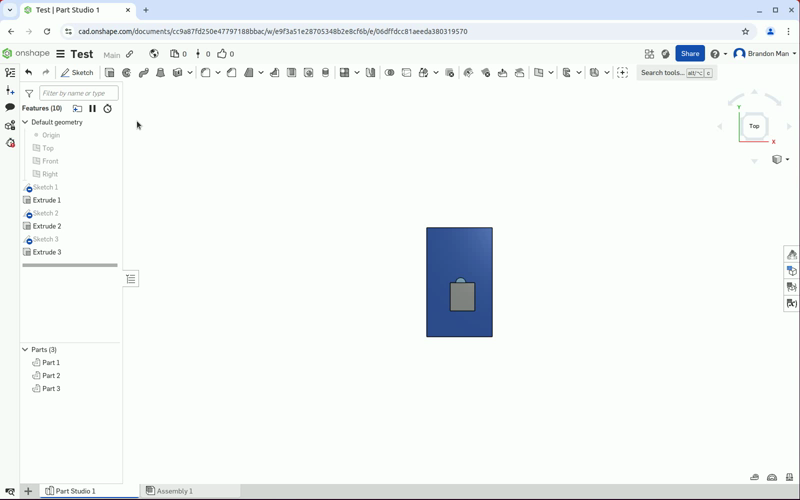
key(shift+h)
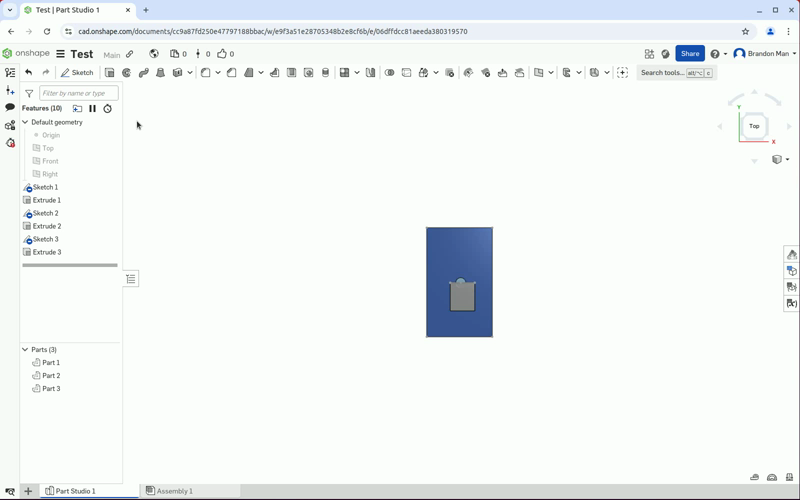
key(shift+h)
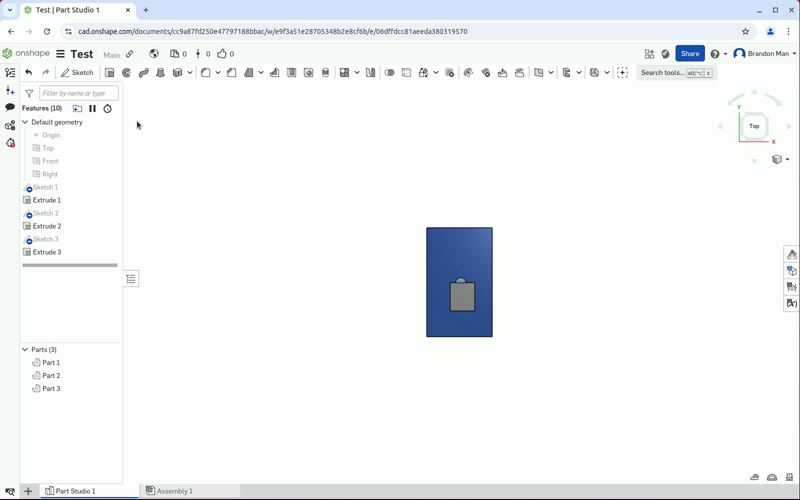
mouse_move(73, 189)
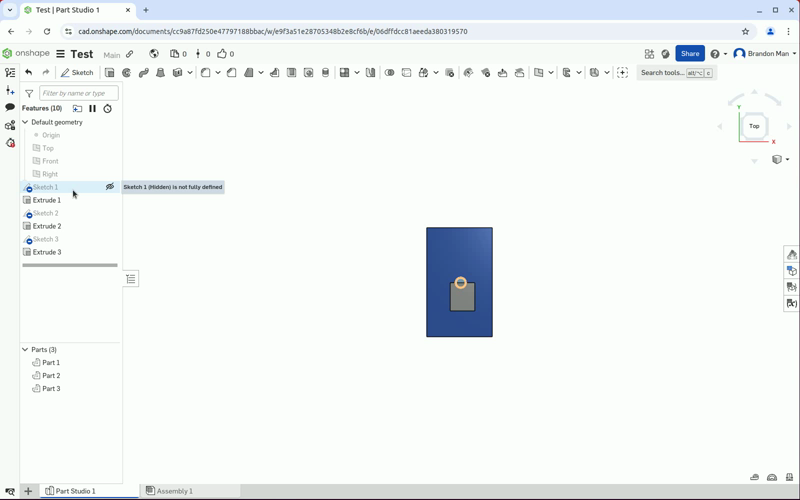
click(73, 189)
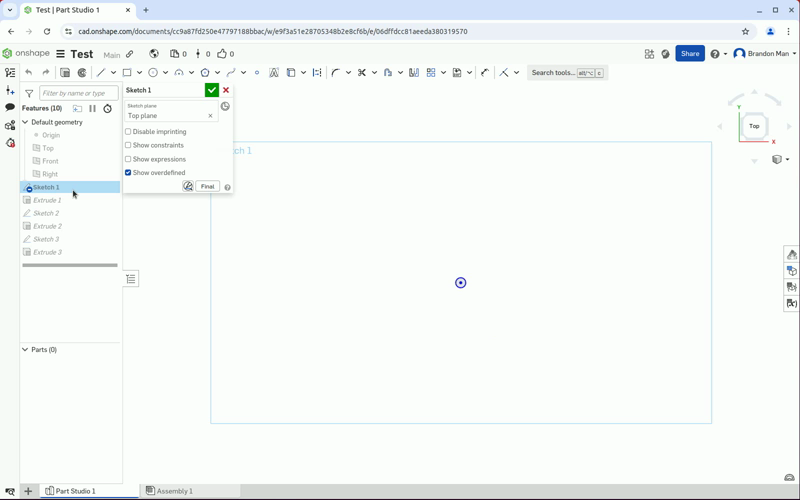
mouse_move(229, 92)
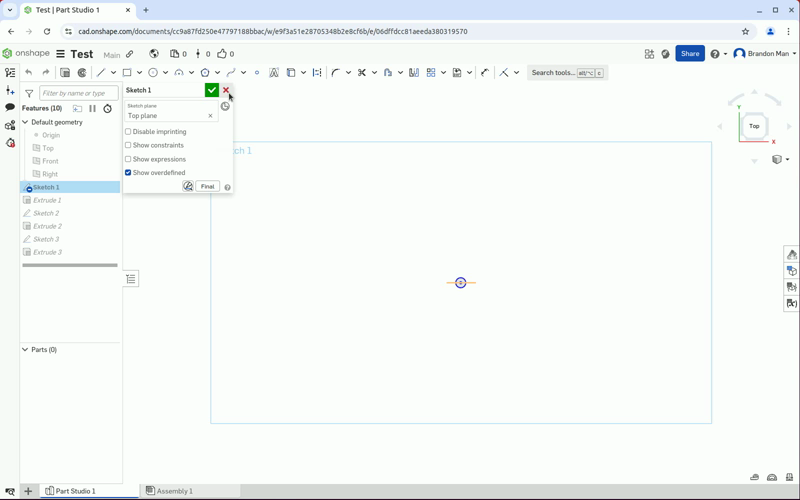
click(229, 92)
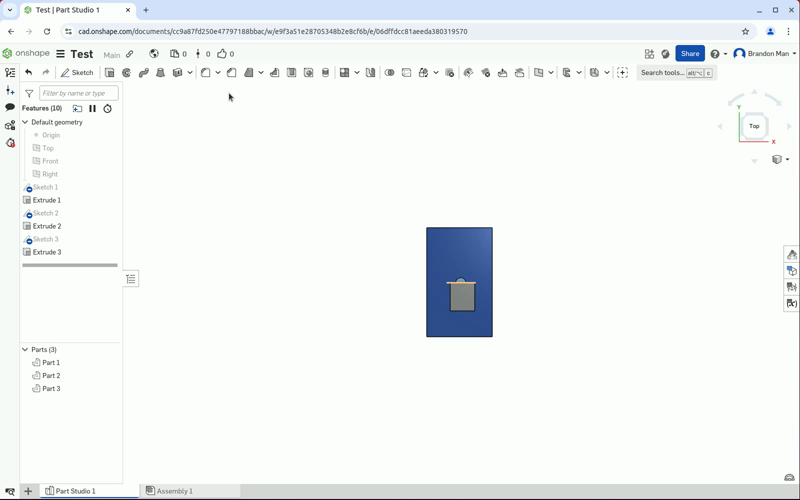
mouse_move(73, 352)
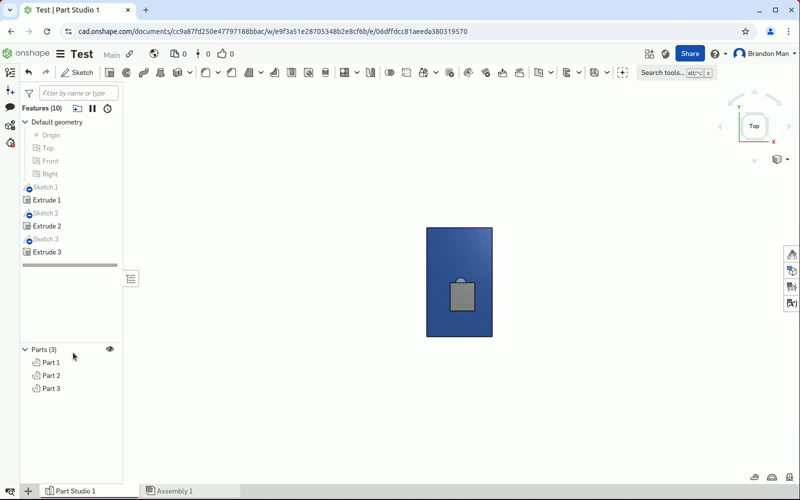
key(y)
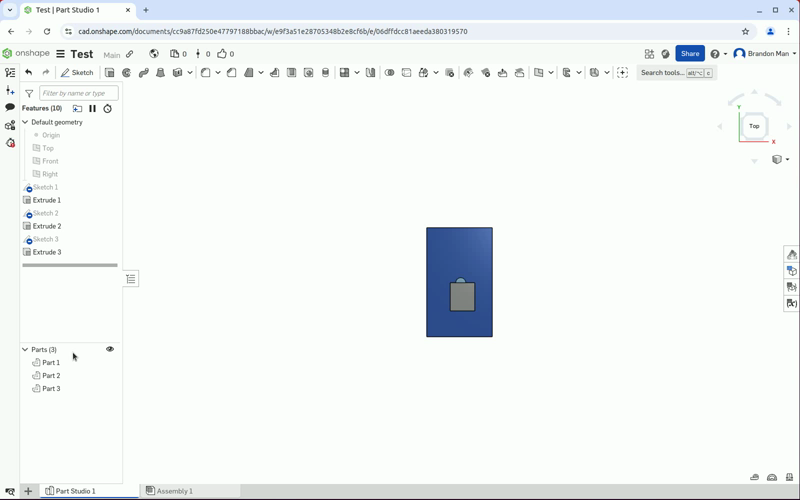
key(shift+p)
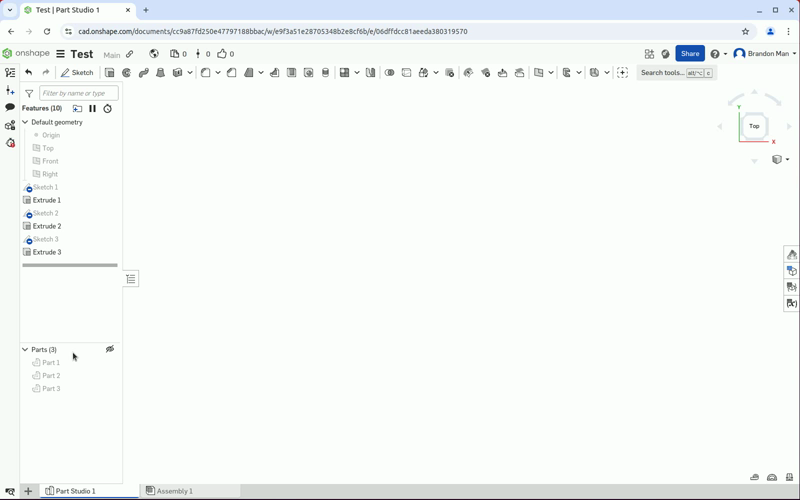
key(space)
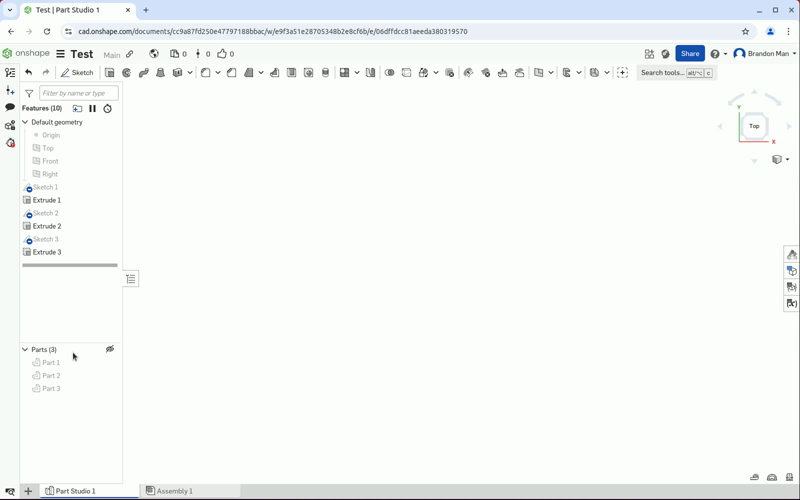
key_down(shift)
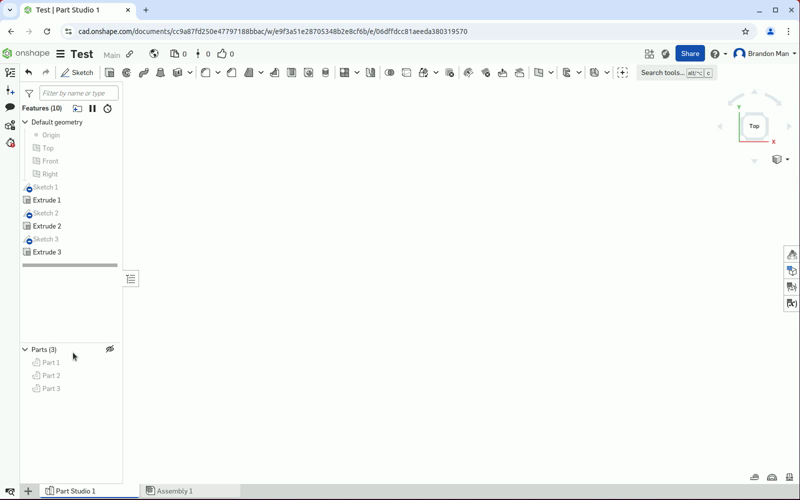
key(up)
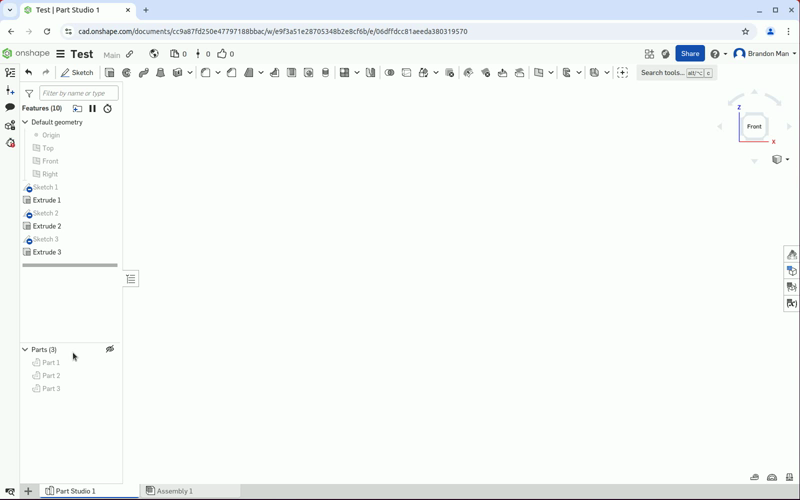
key_up(shift)
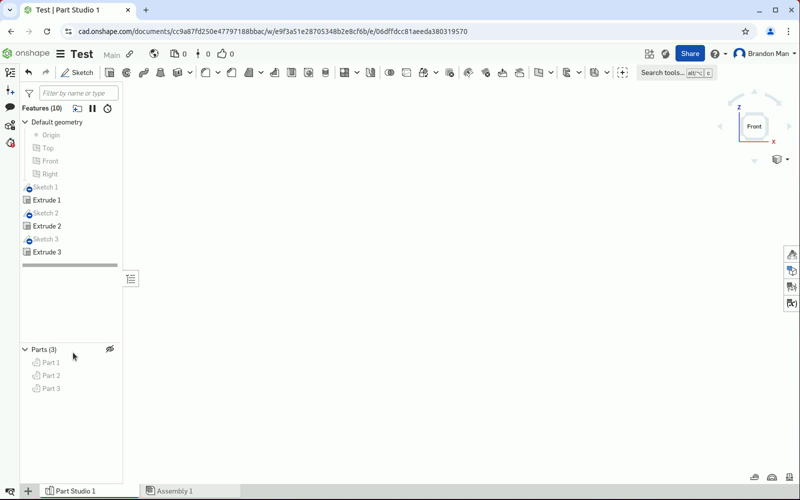
key(space)
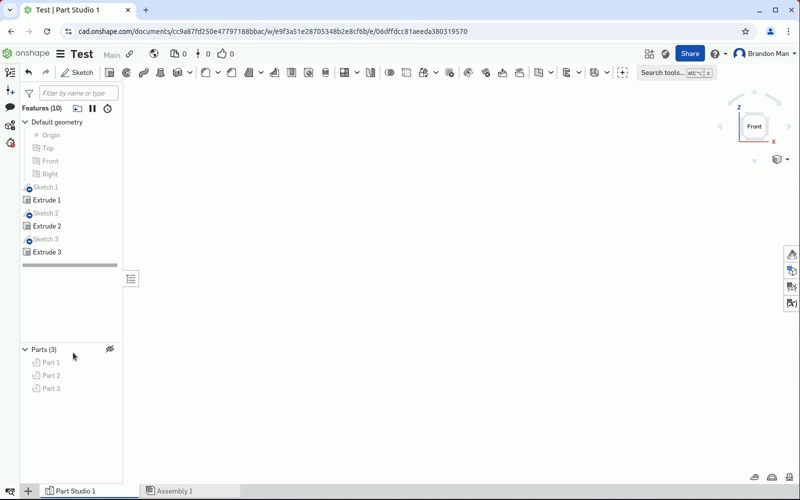
key_down(shift)
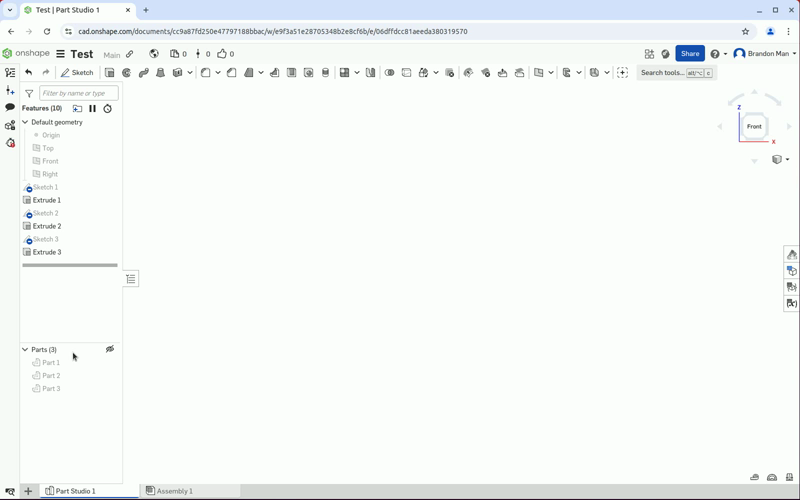
key(left)
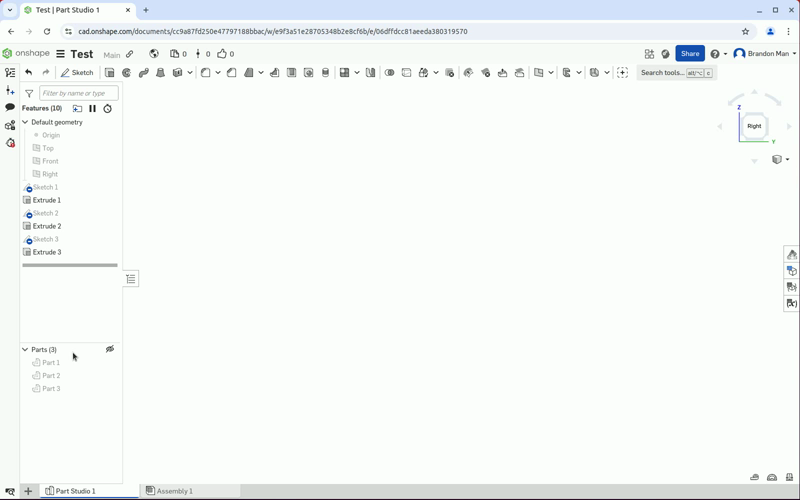
key_up(shift)
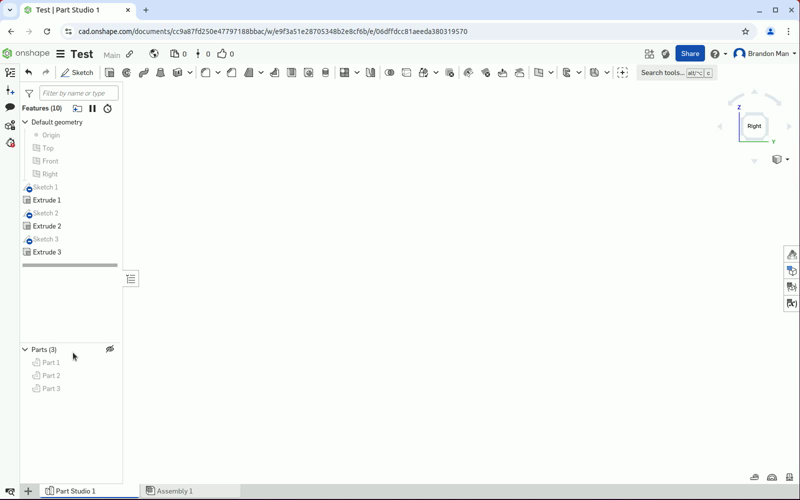
mouse_move(73, 352)
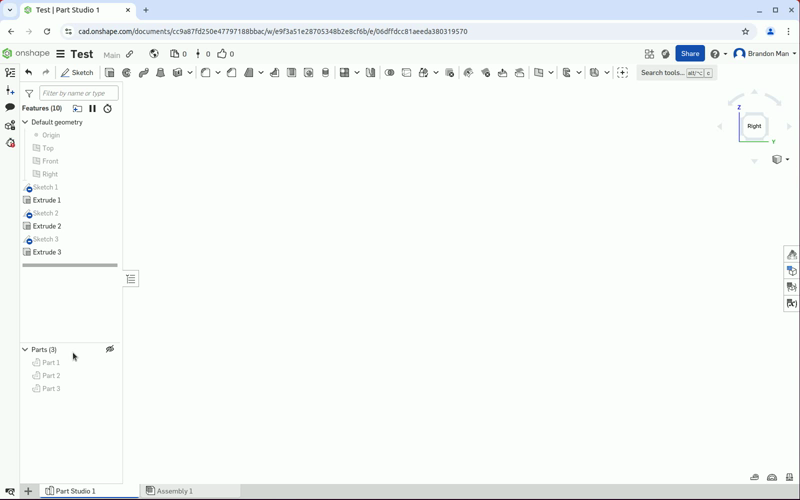
key(shift+y)
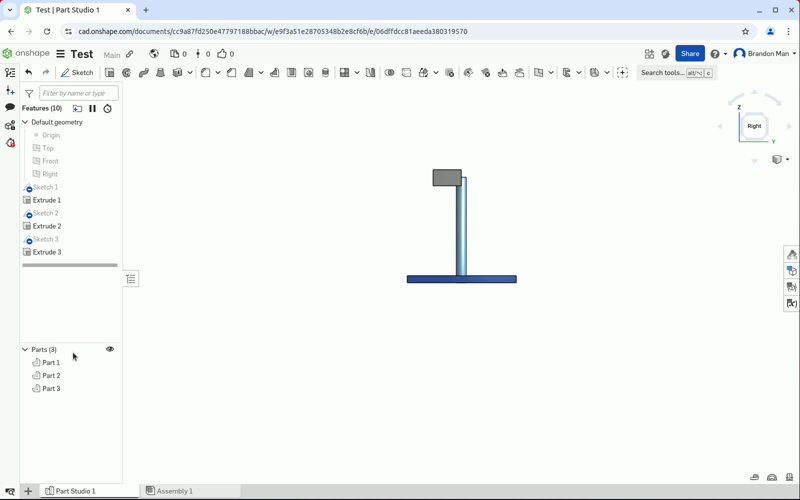
mouse_move(541, 75)
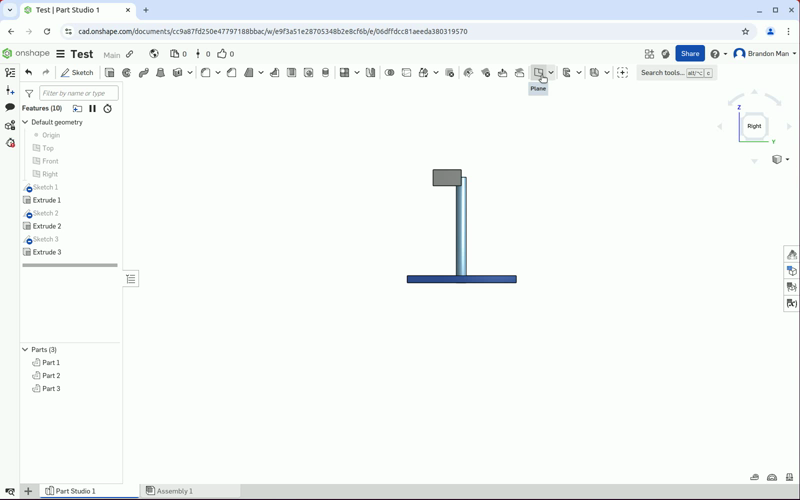
click(541, 75)
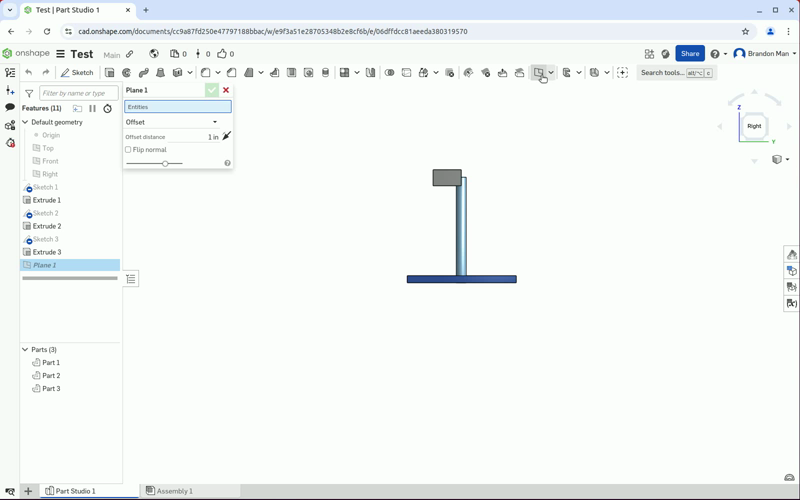
mouse_move(73, 176)
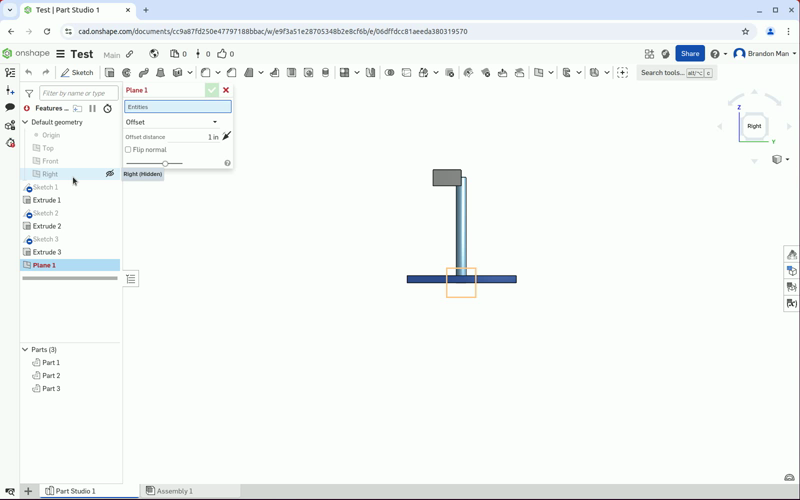
click(73, 176)
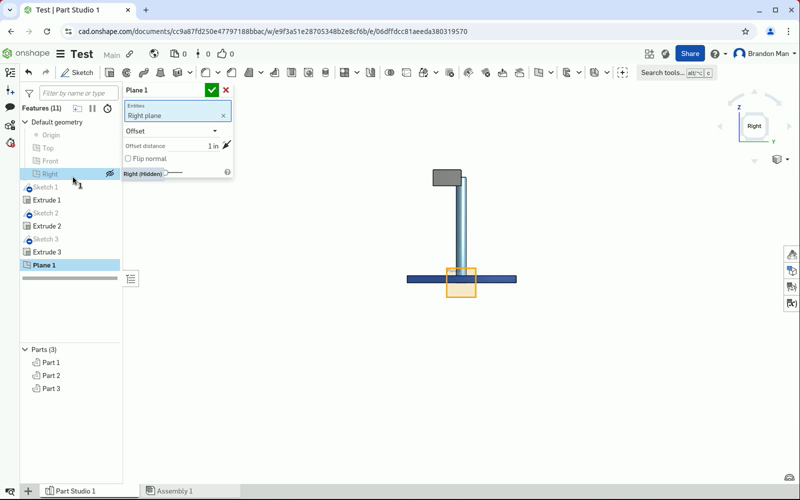
key(tab, 2)
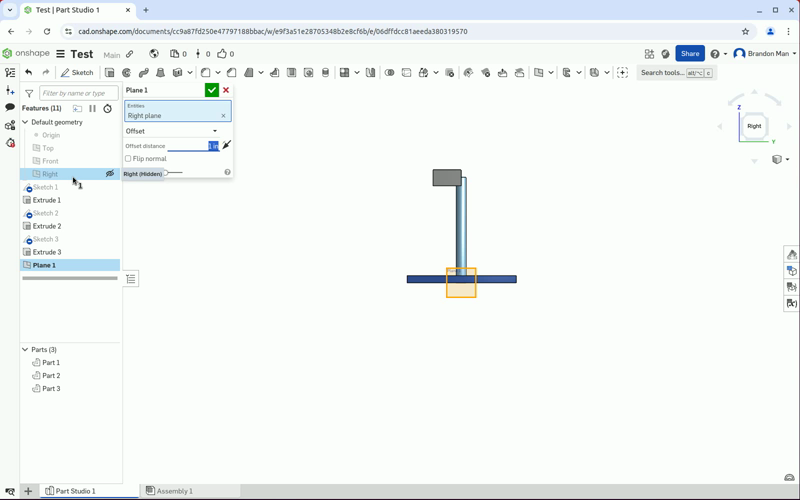
text(2.157)
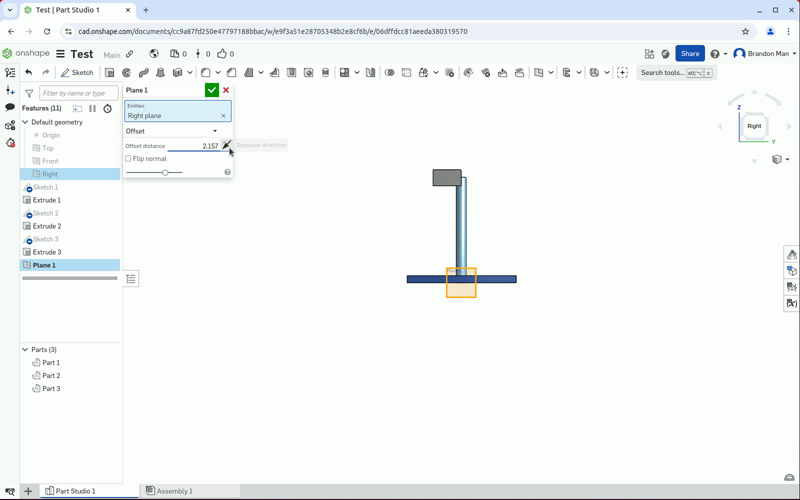
mouse_move(229, 147)
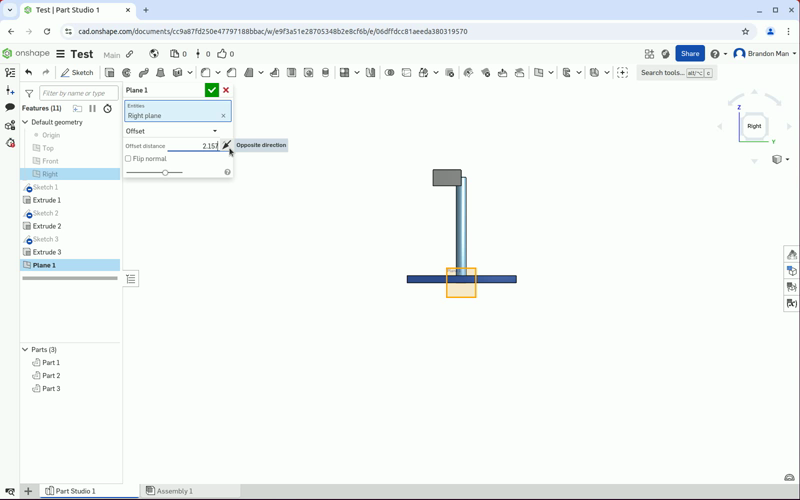
click(229, 147)
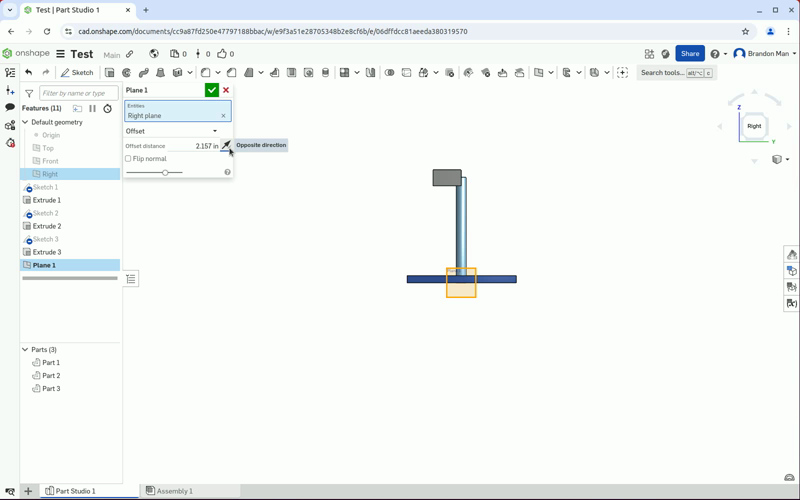
key(enter, 2)
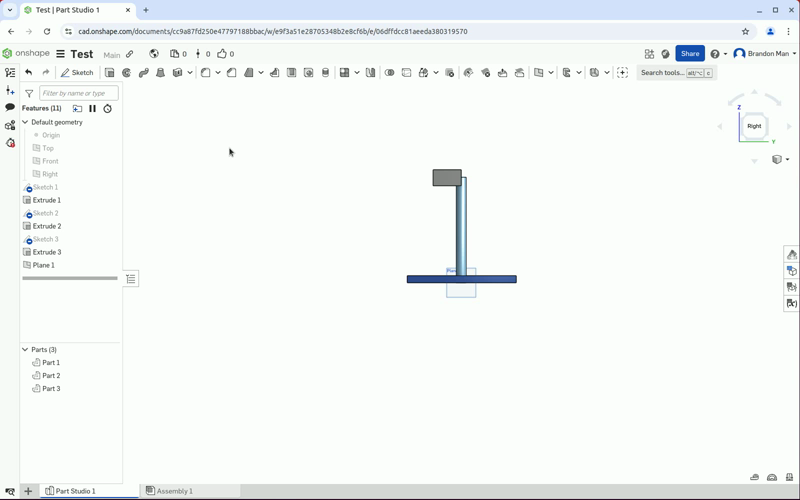
key(shift+s)
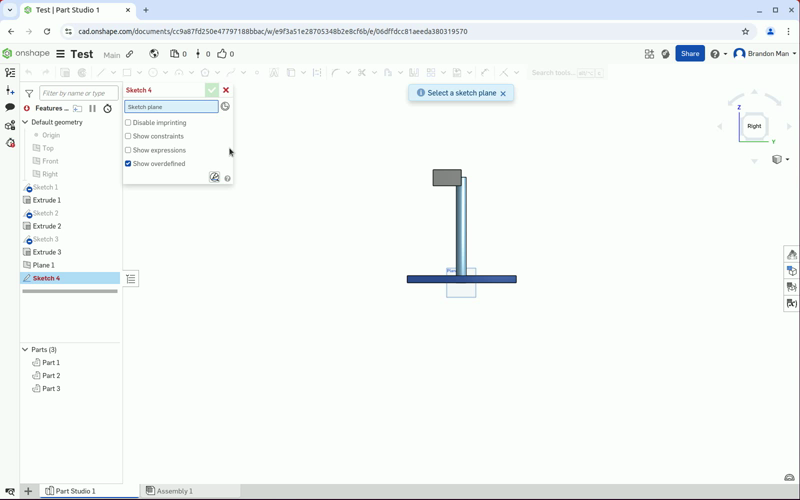
mouse_move(73, 267)
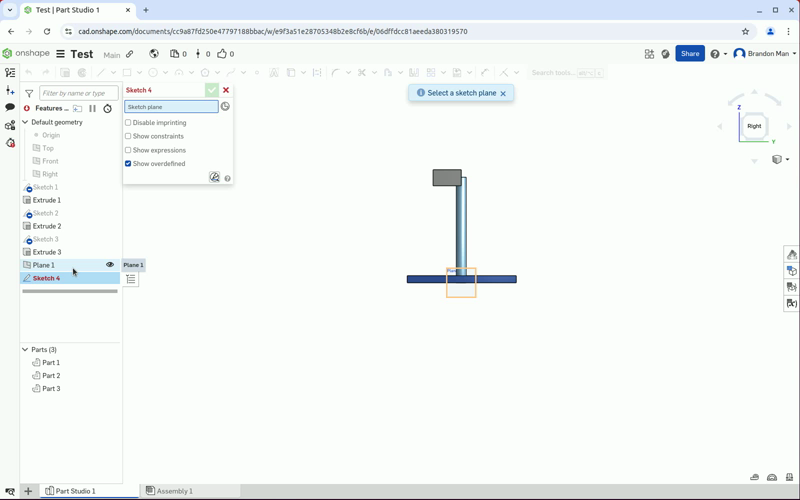
click(73, 267)
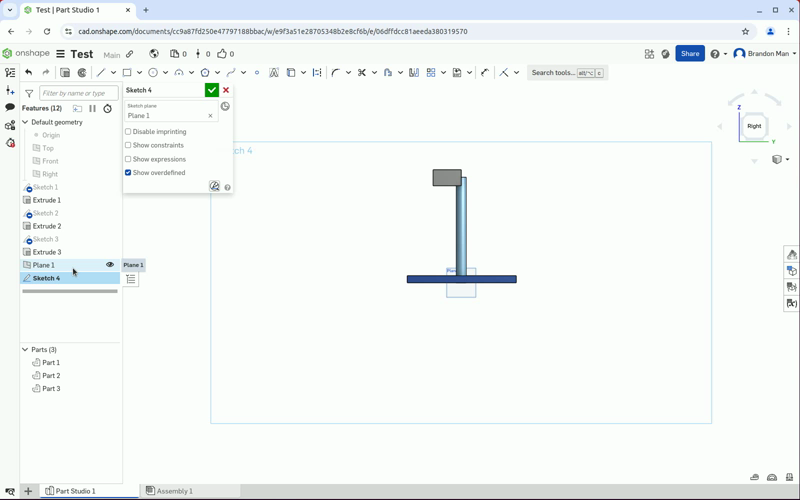
mouse_move(73, 352)
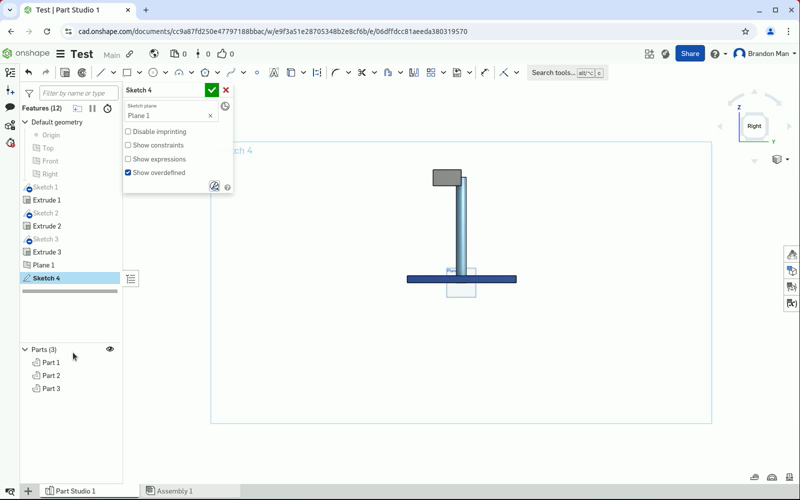
key(y)
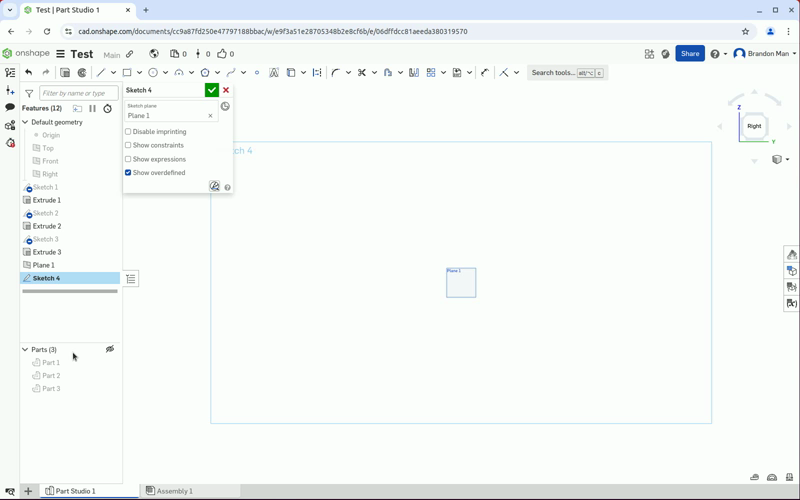
key(c)
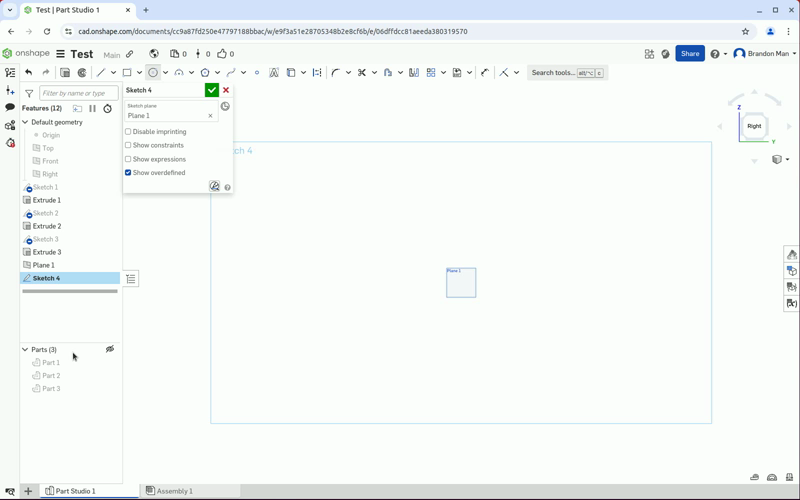
key_down(shift)
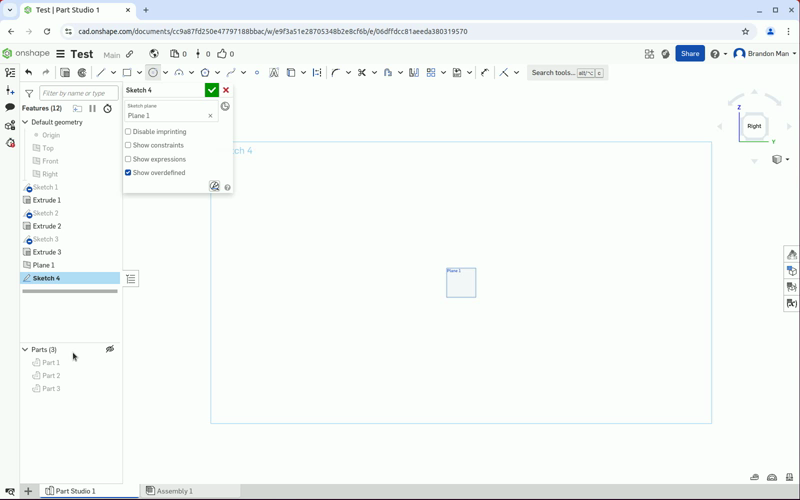
mouse_move(446, 177)
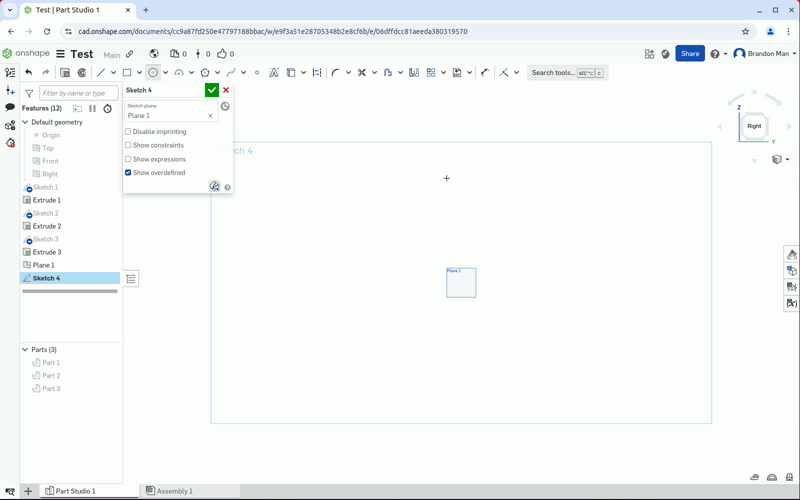
click(446, 177)
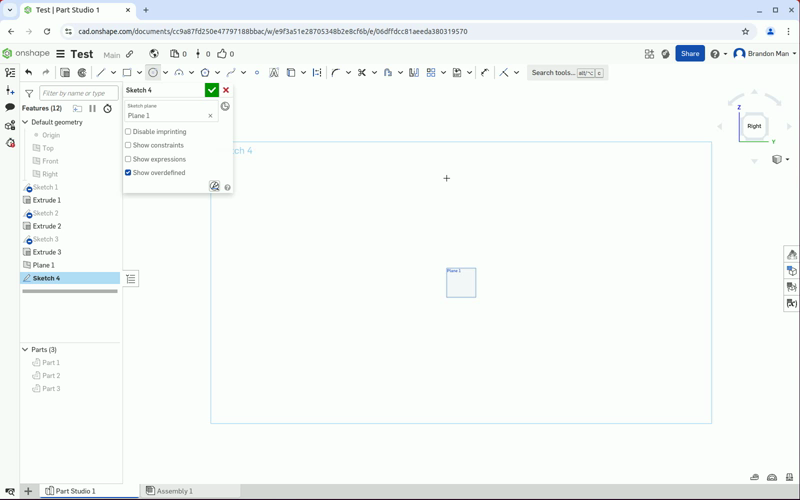
key_up(shift)
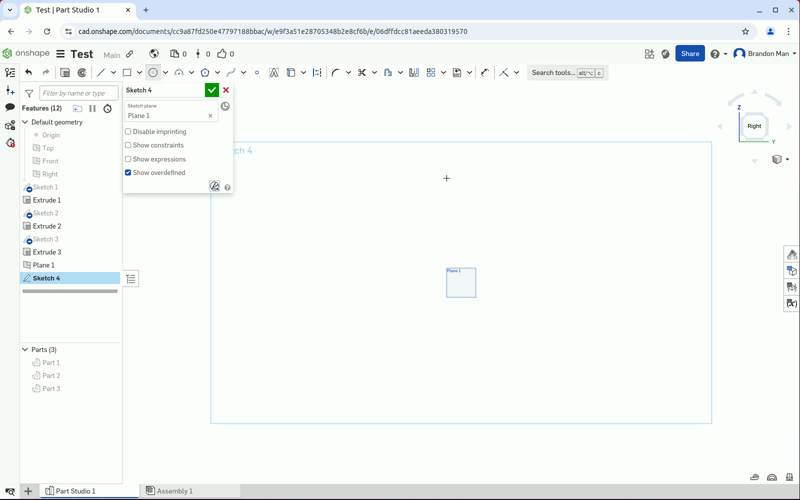
mouse_move(453, 177)
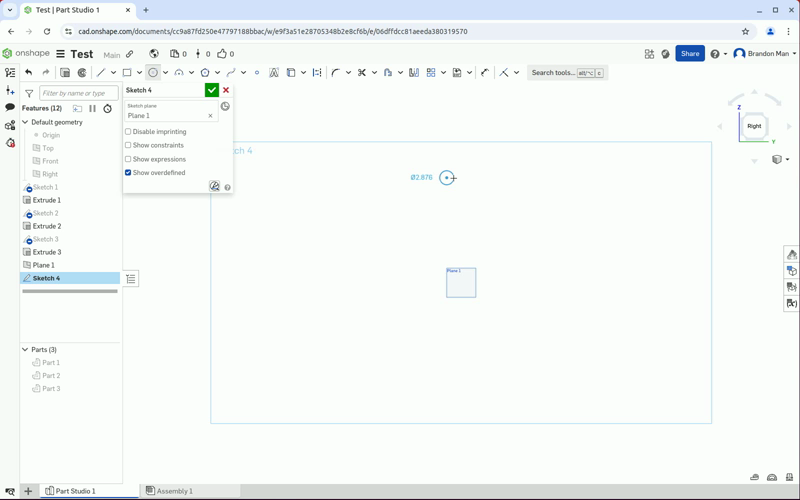
click(453, 177)
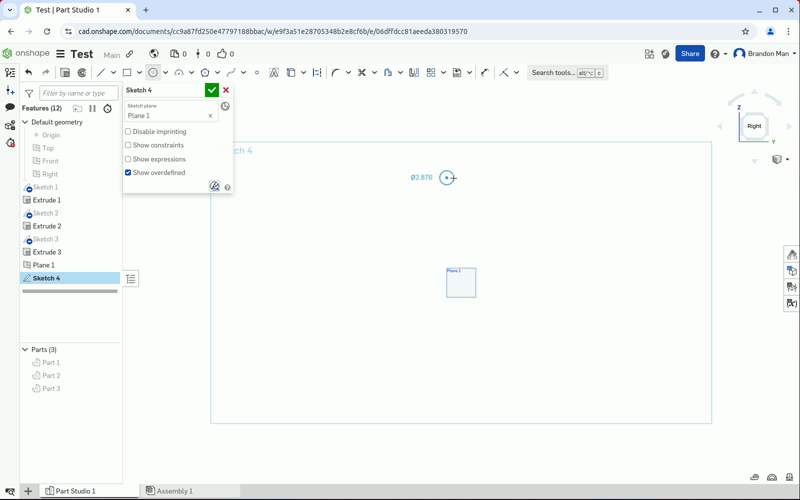
key(esc)
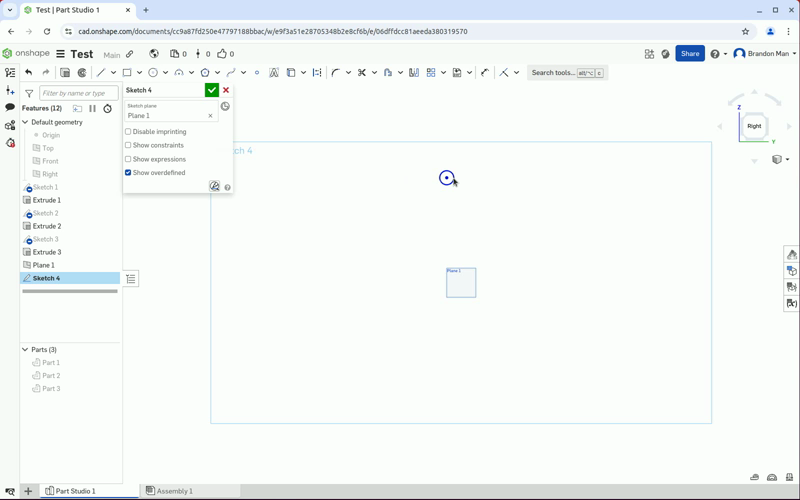
mouse_move(452, 178)
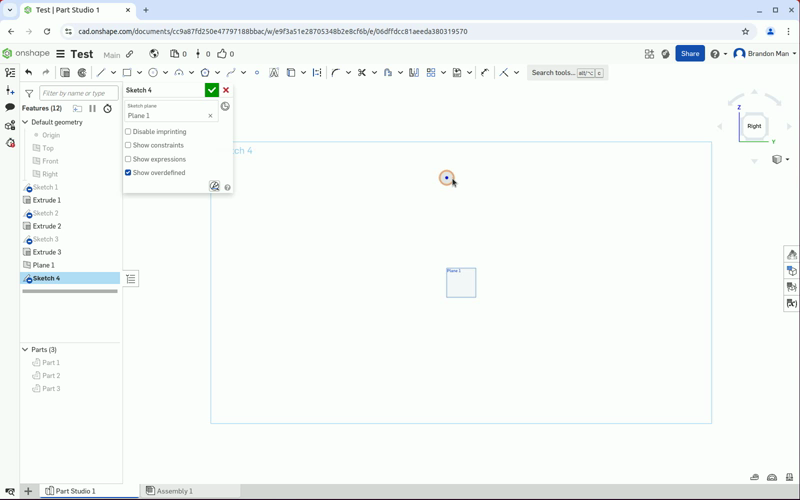
scroll(6)
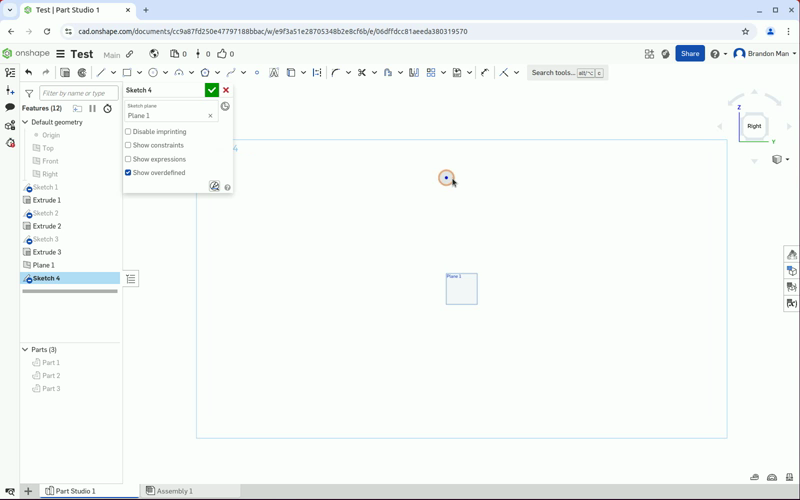
scroll(6)
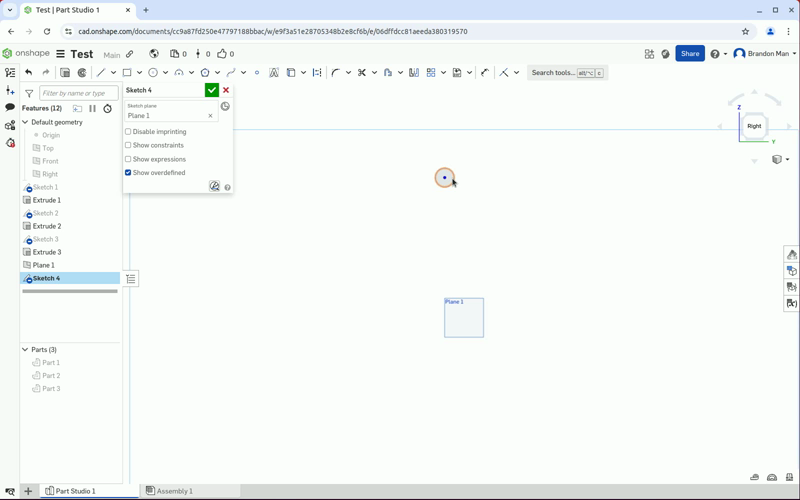
scroll(6)
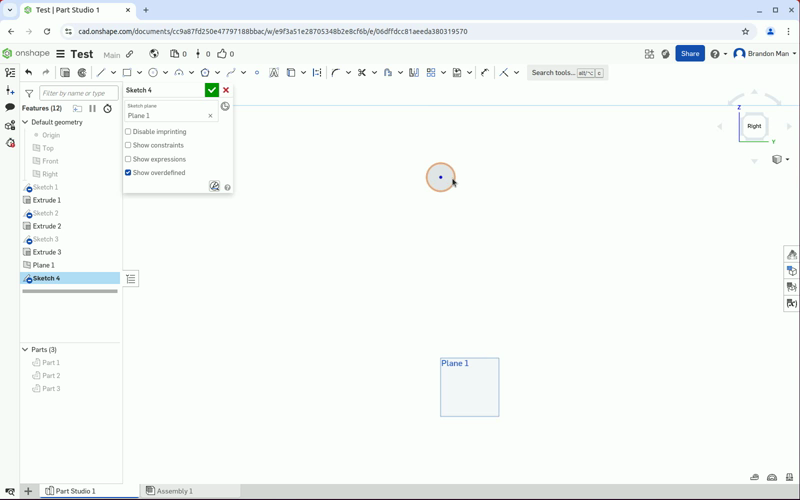
scroll(6)
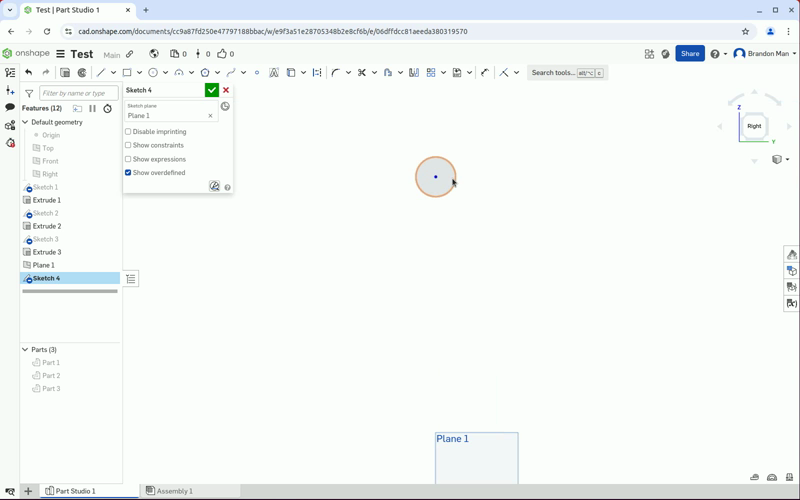
scroll(6)
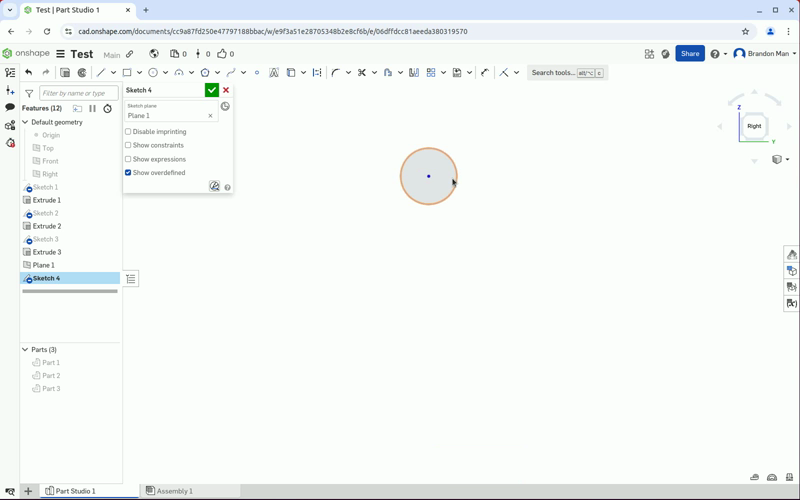
scroll(6)
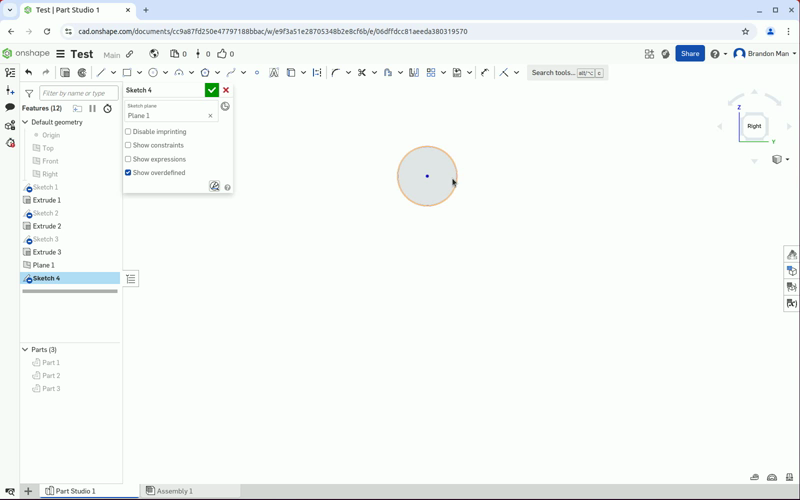
scroll(6)
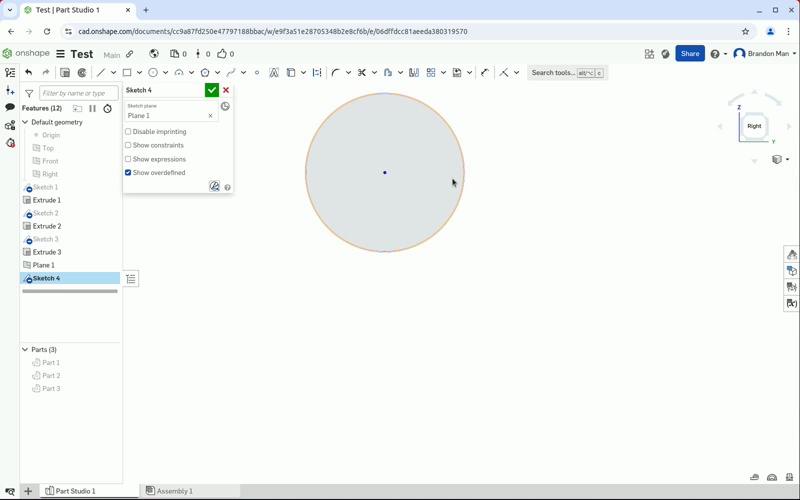
click(452, 178)
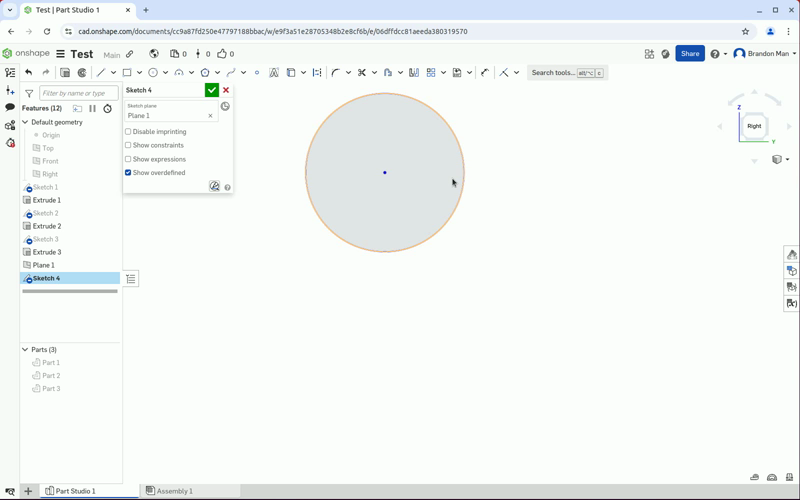
scroll(-6)
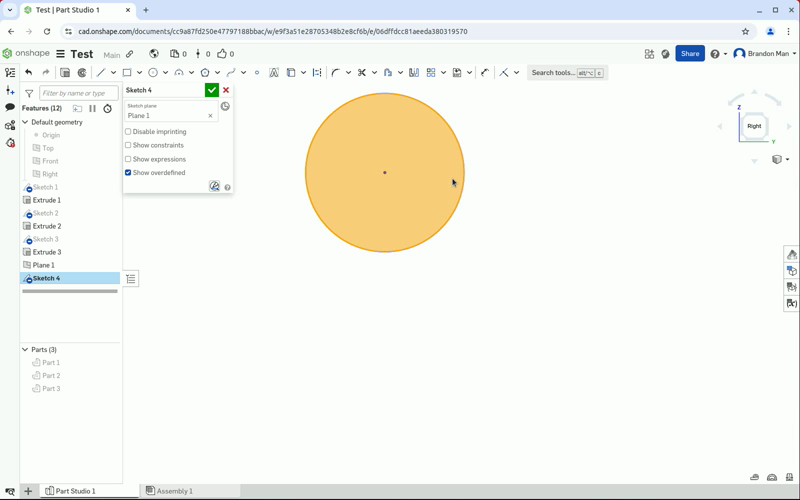
scroll(-6)
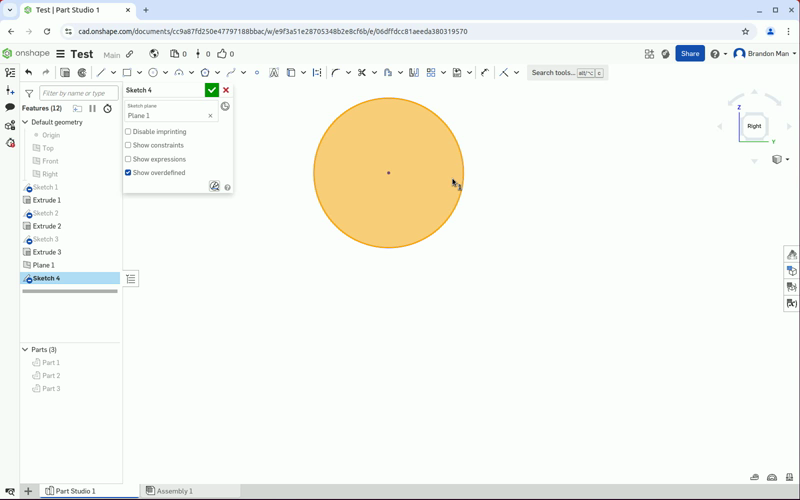
scroll(-6)
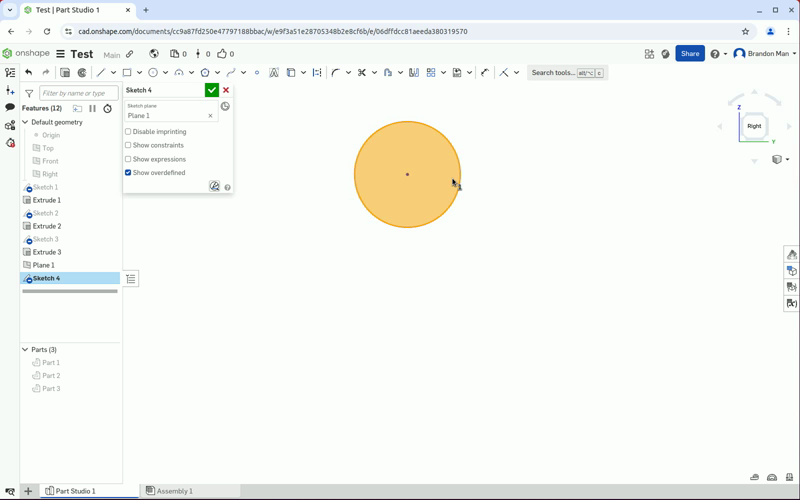
scroll(-6)
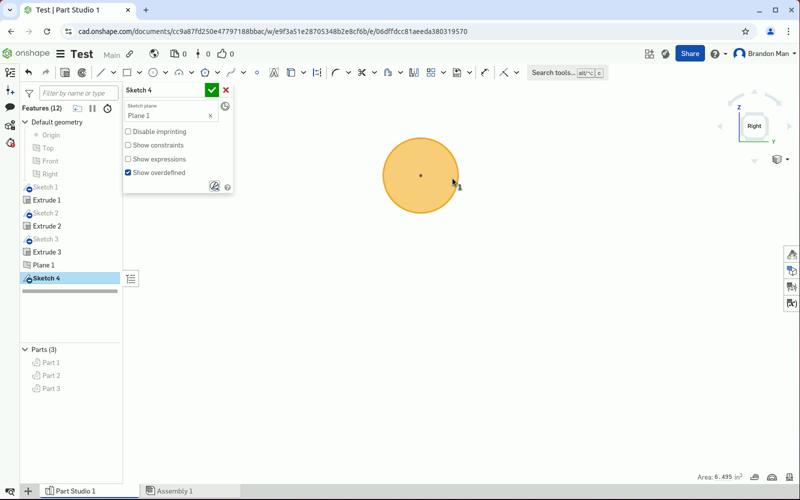
scroll(-6)
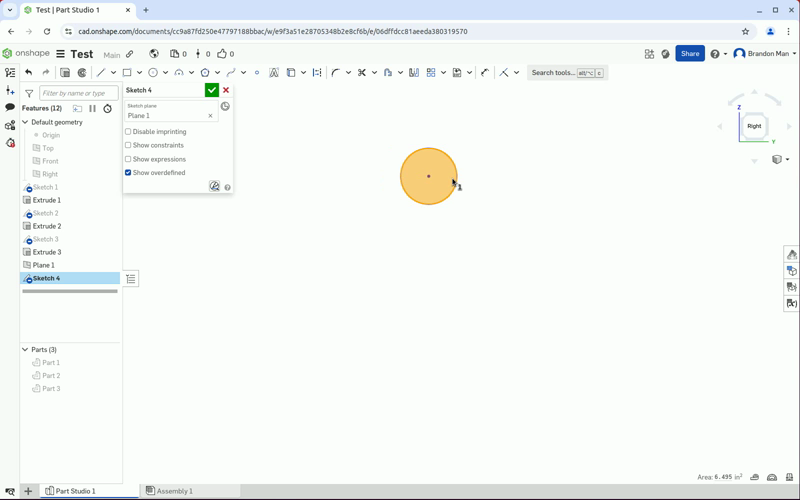
scroll(-6)
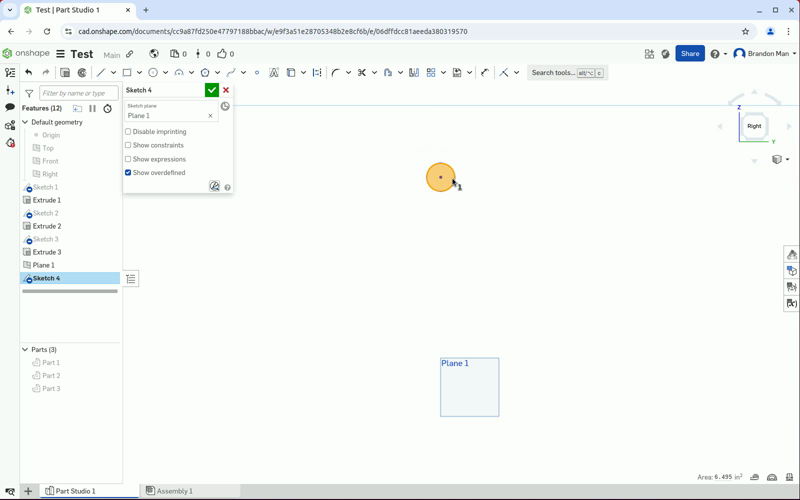
scroll(-6)
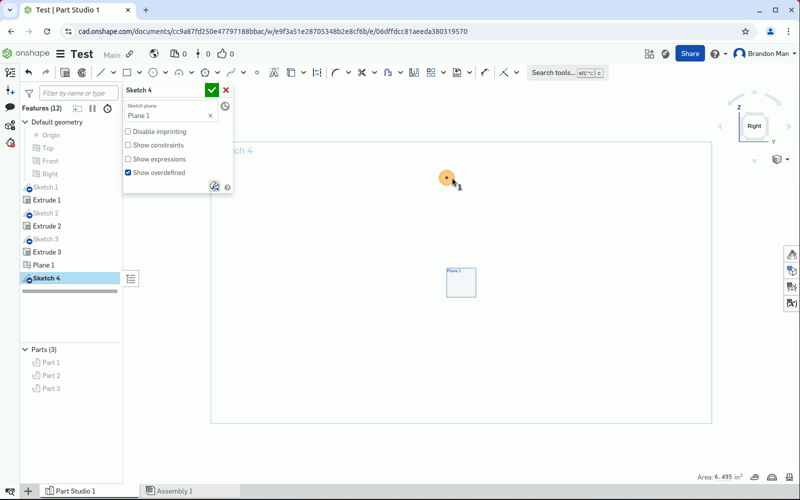
mouse_move(73, 352)
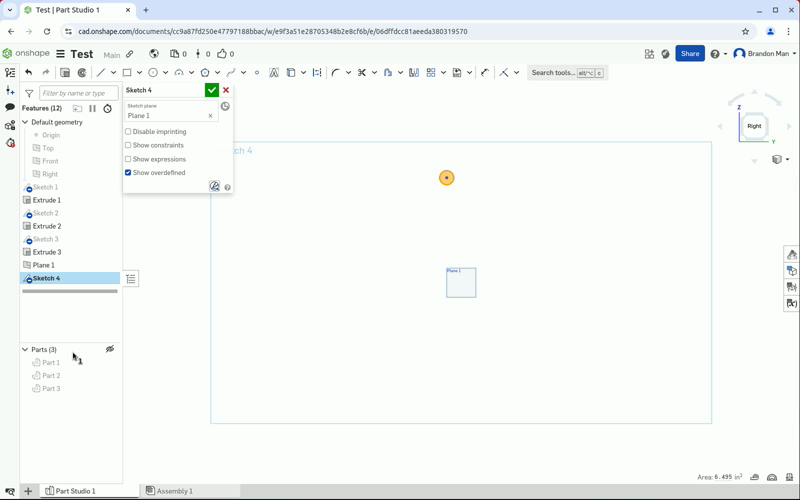
key(shift+y)
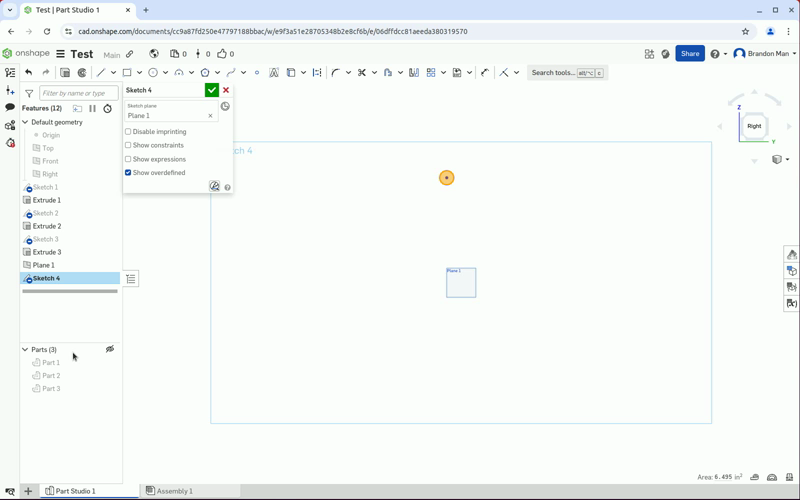
key(shift+e)
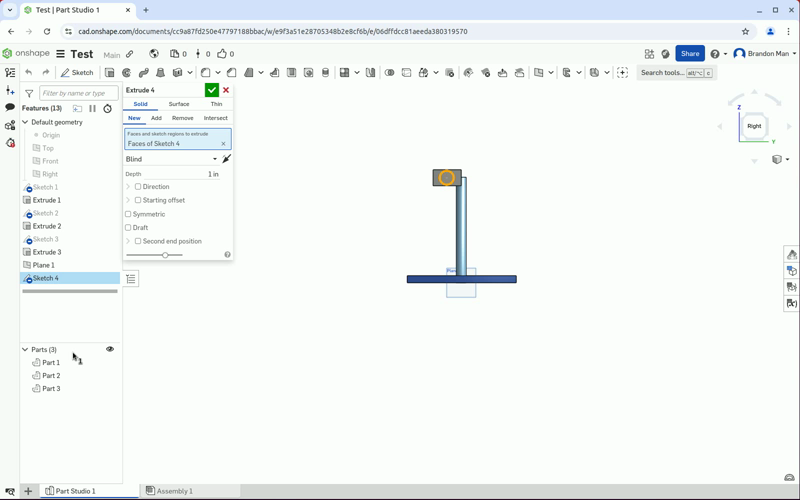
mouse_move(143, 106)
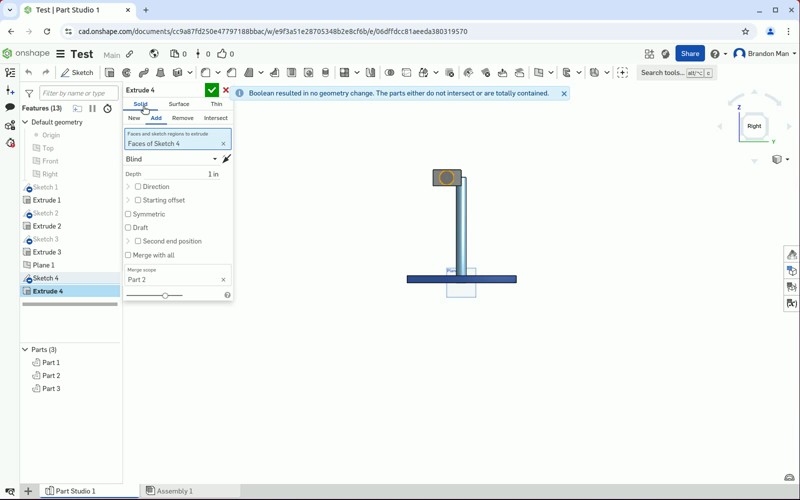
click(143, 106)
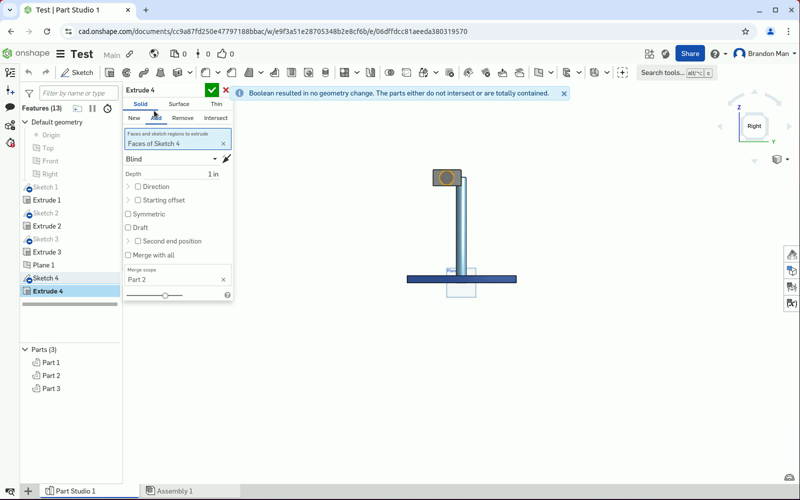
mouse_move(186, 120)
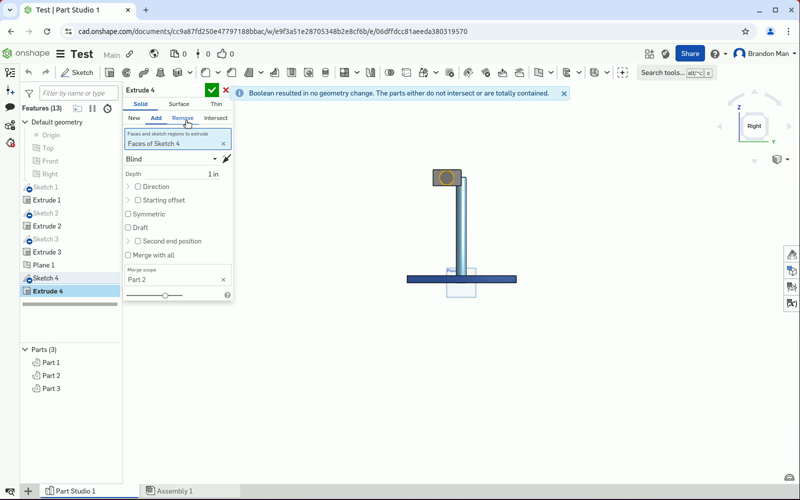
click(186, 120)
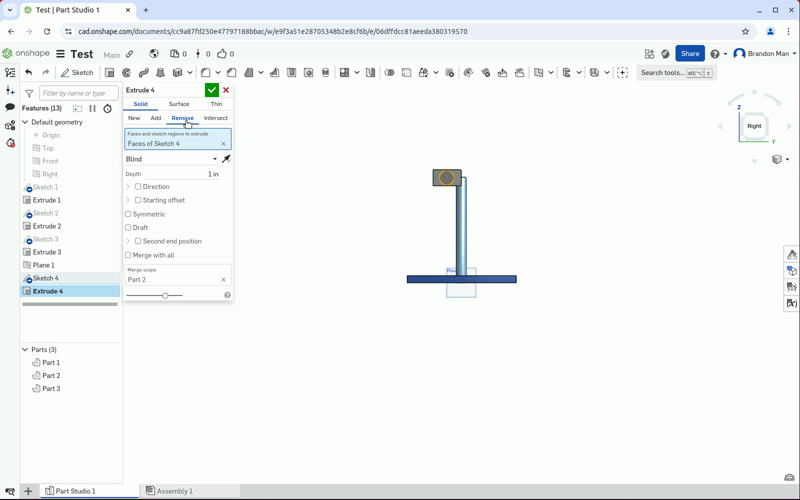
key(tab, 4)
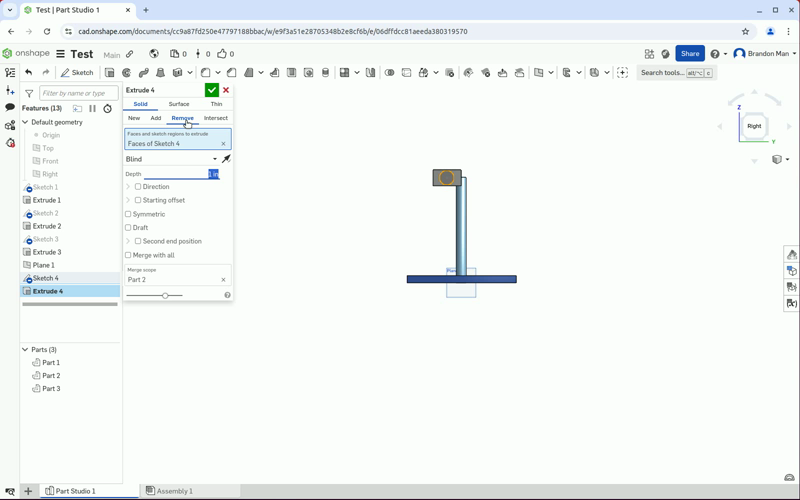
text(8.666)
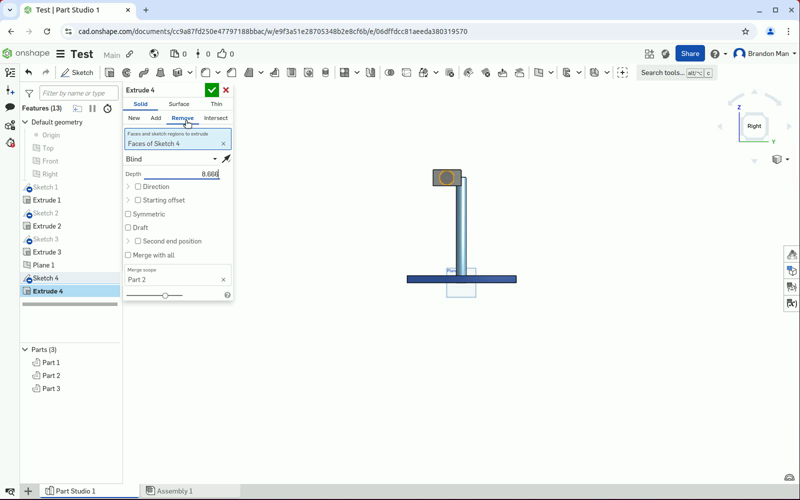
key(tab, 6)
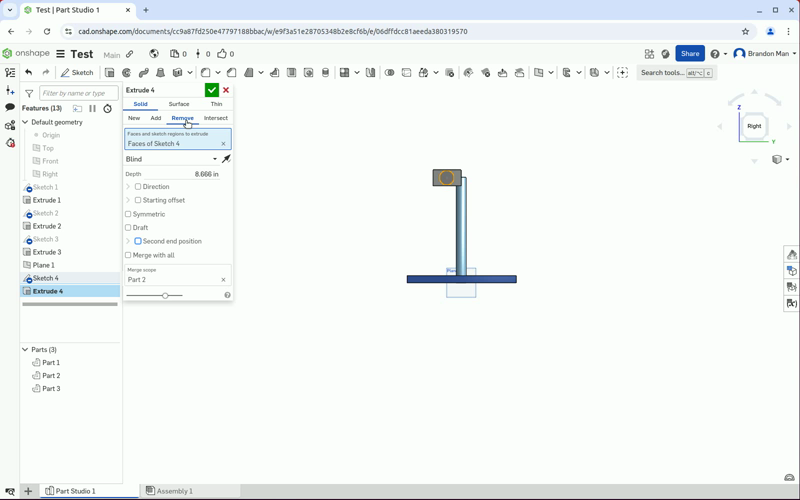
key(space)
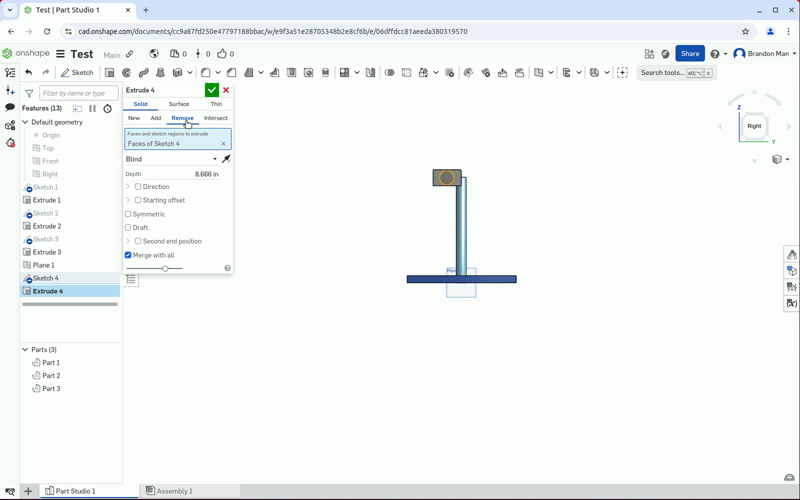
key(enter)
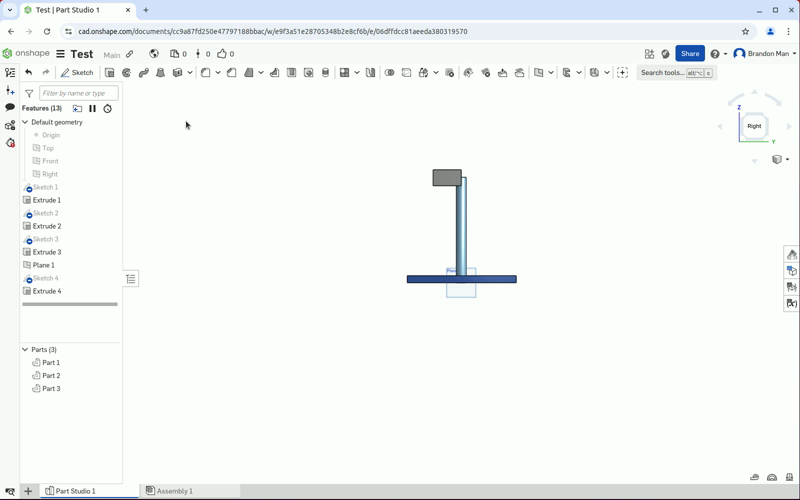
key(shift+h)
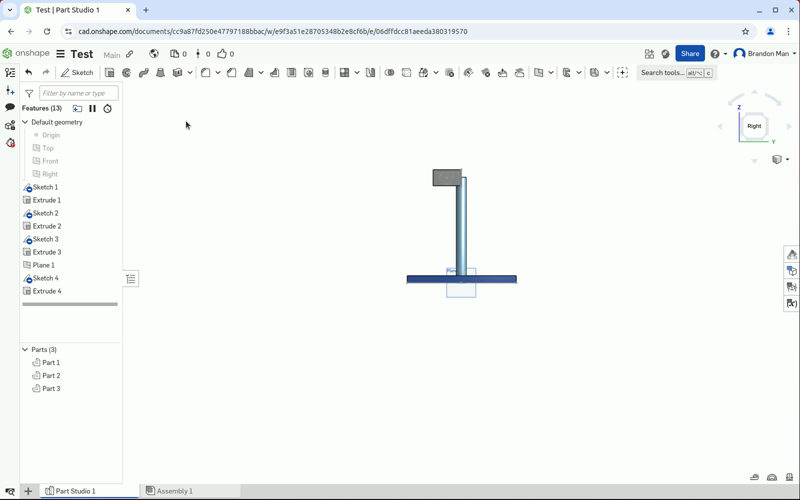
key(shift+h)
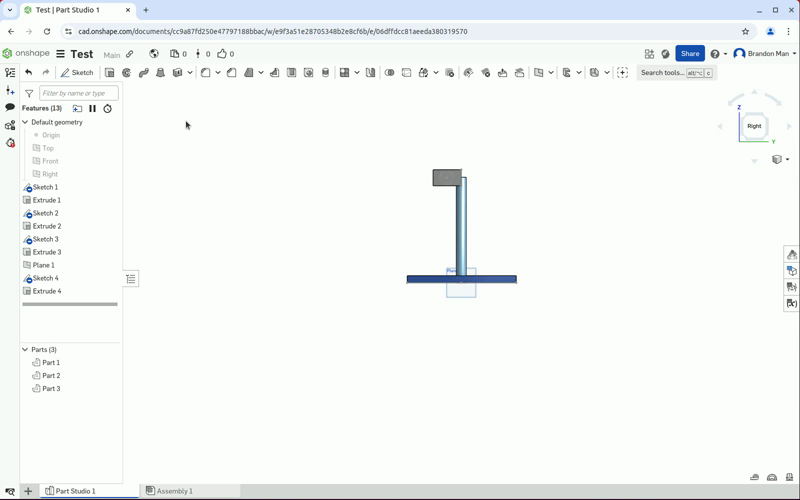
key(shift+7)
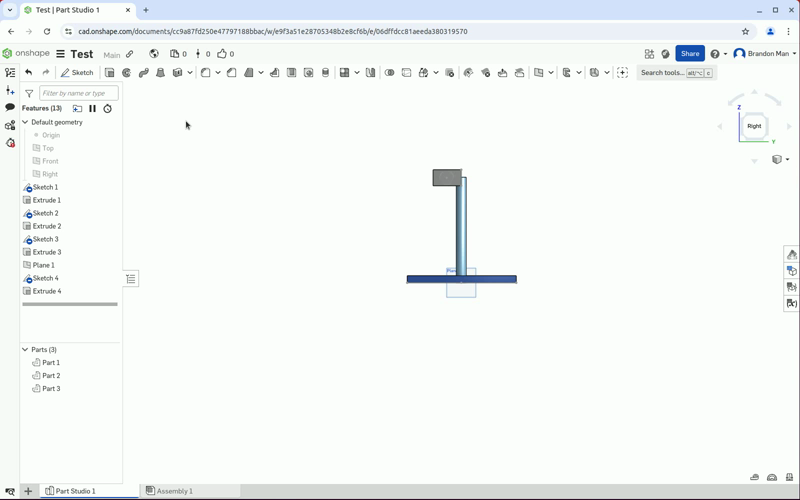
key(right, 2)
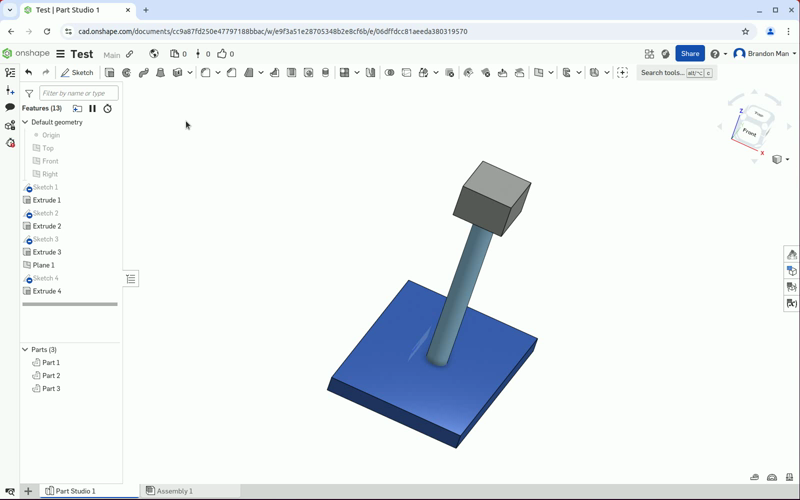
key(down, 2)
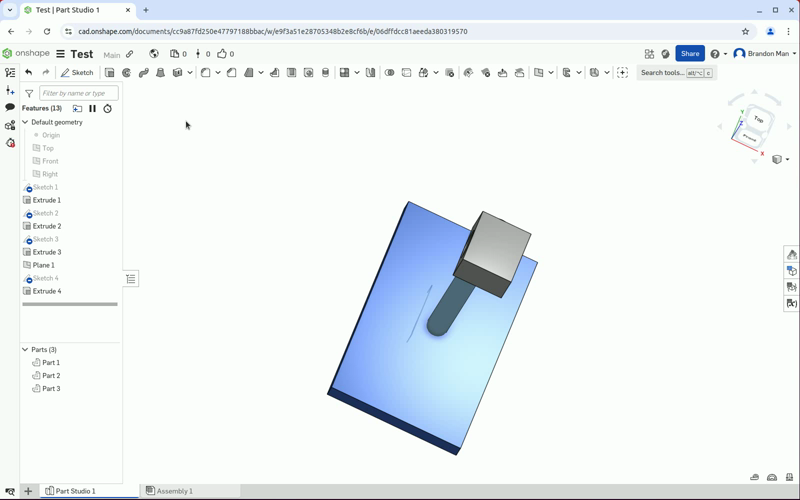
key(up, 2)
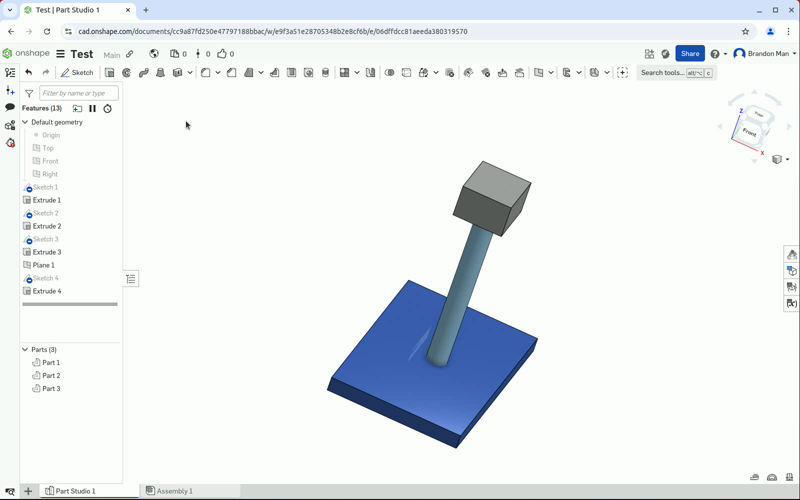
key(left, 2)
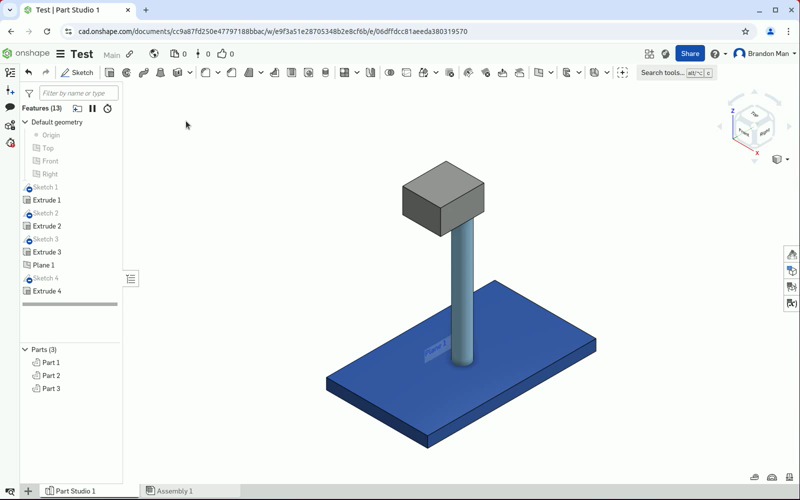
mouse_move(73, 189)
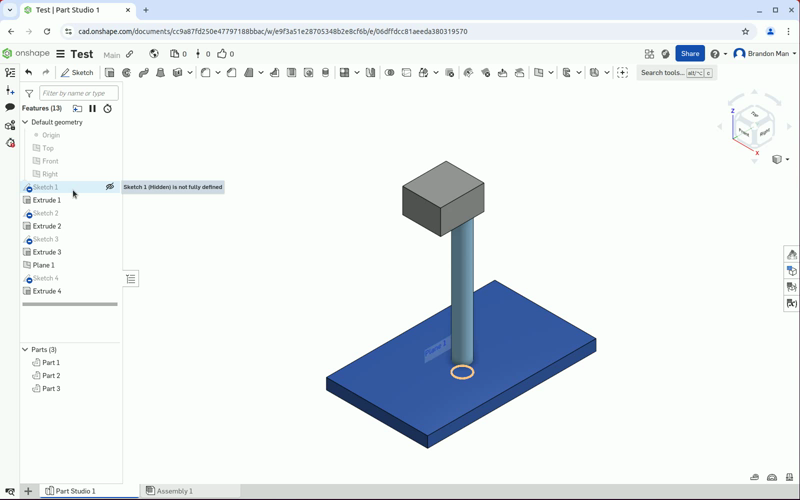
click(73, 189)